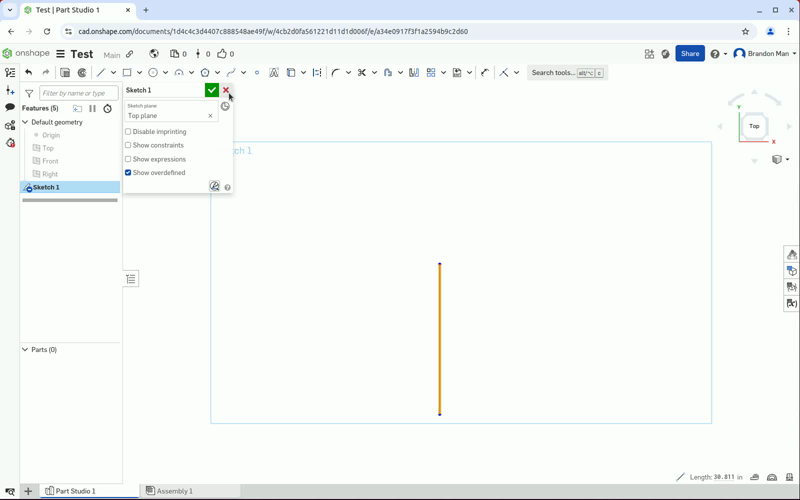
key(shift+h)
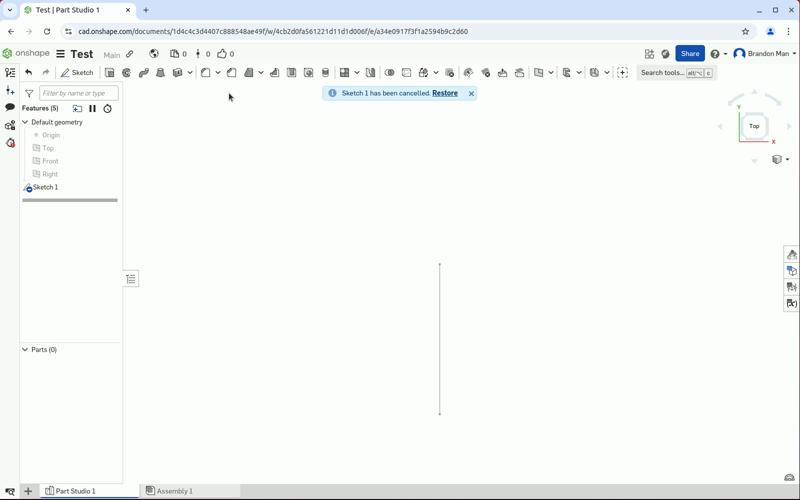
mouse_move(73, 352)
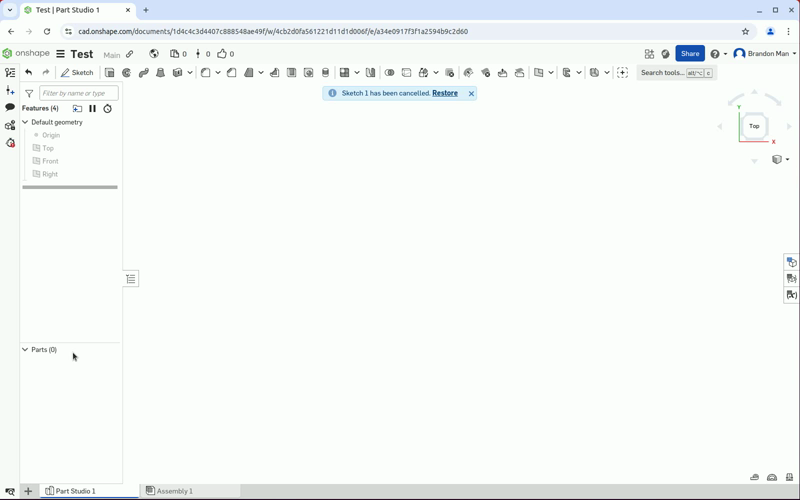
key(y)
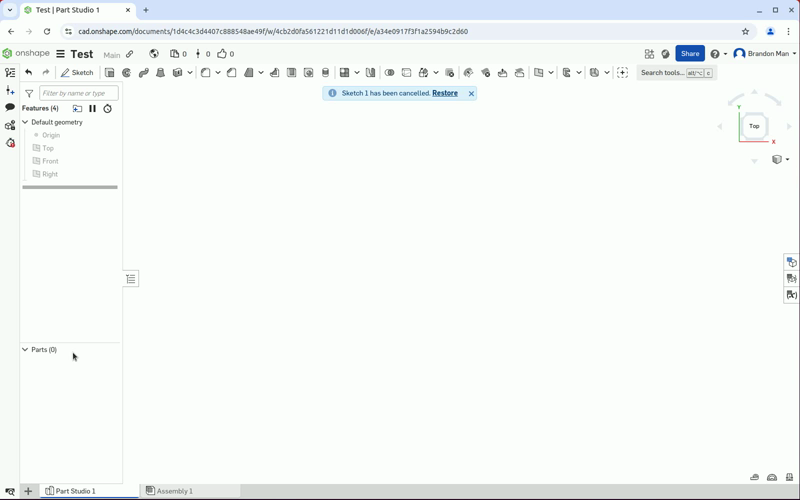
key(shift+p)
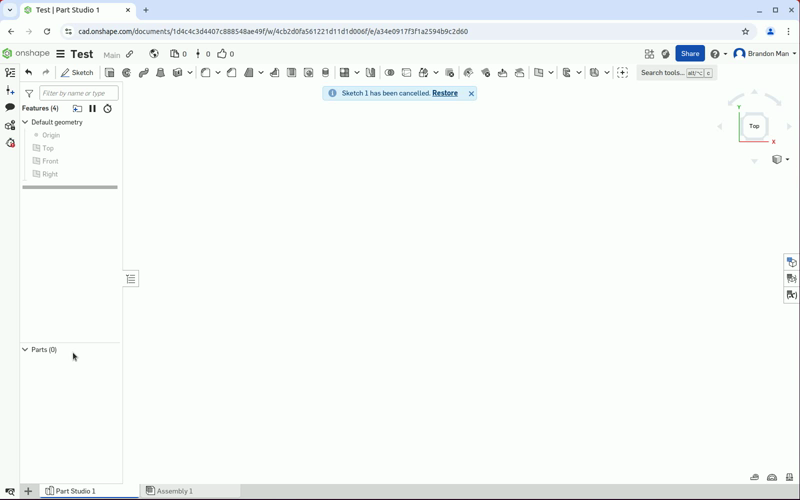
key(space)
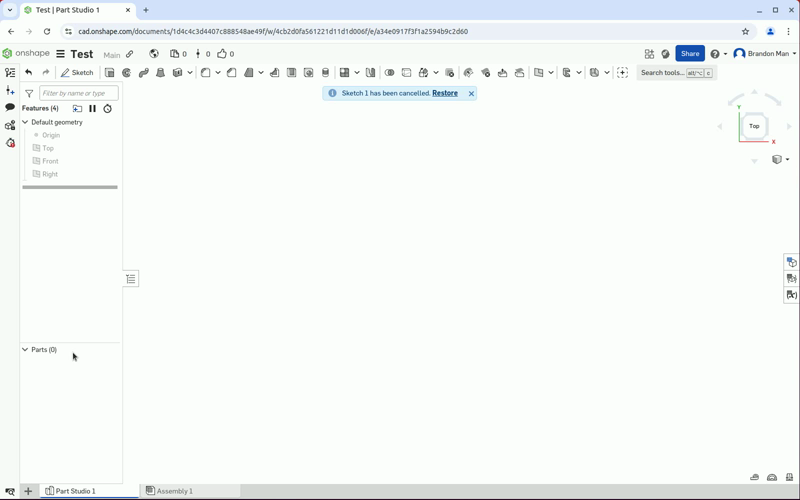
key_down(shift)
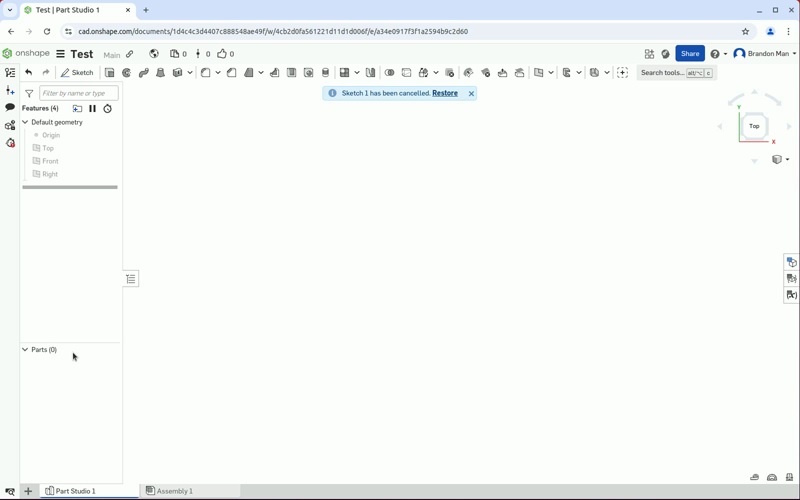
key(up)
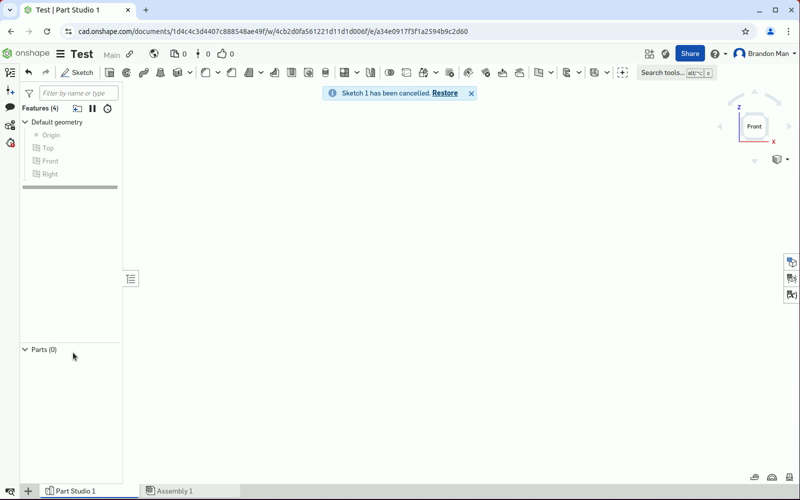
key_up(shift)
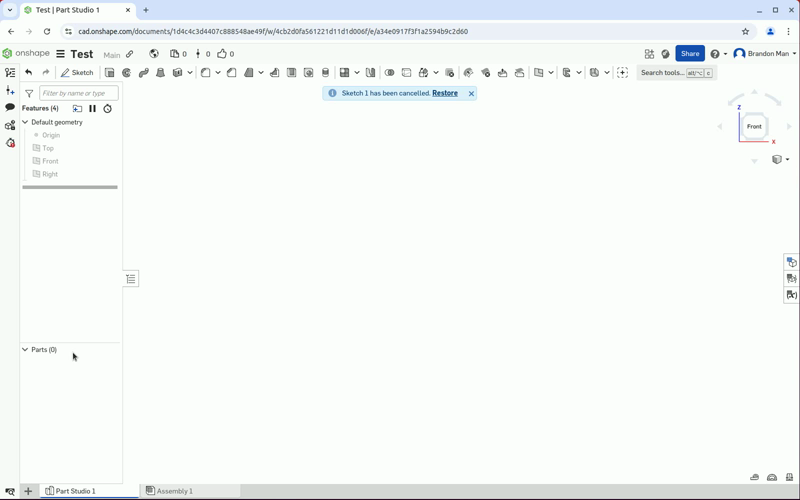
mouse_move(73, 352)
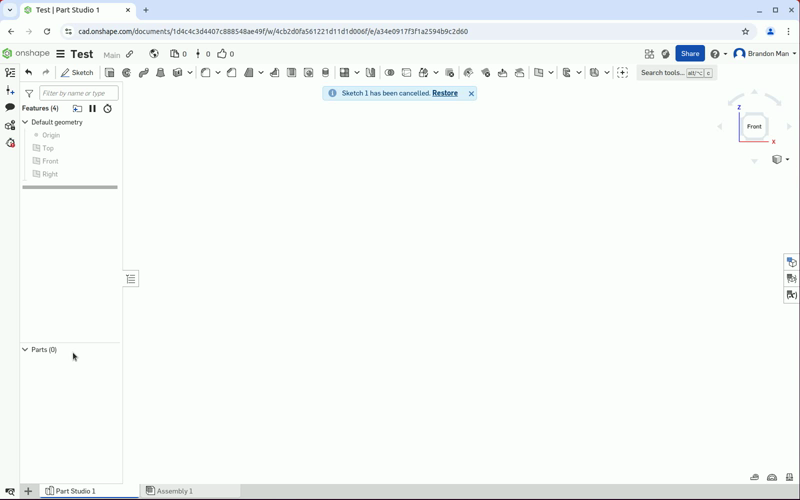
key(shift+y)
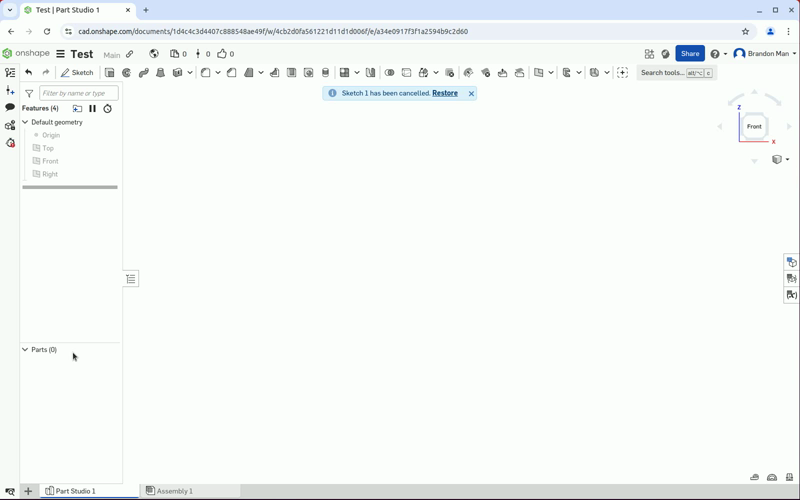
key(shift+s)
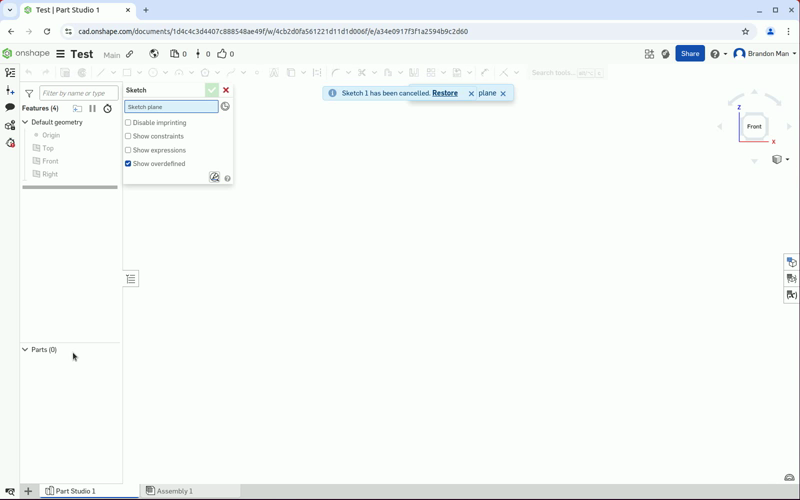
mouse_move(73, 163)
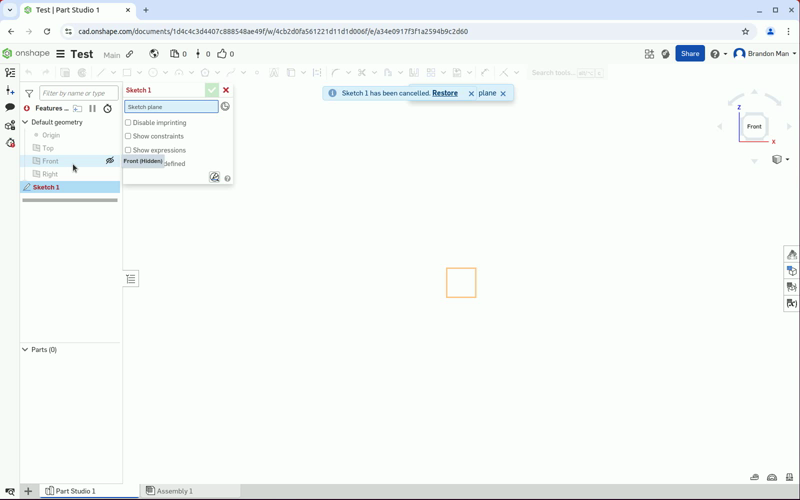
click(73, 163)
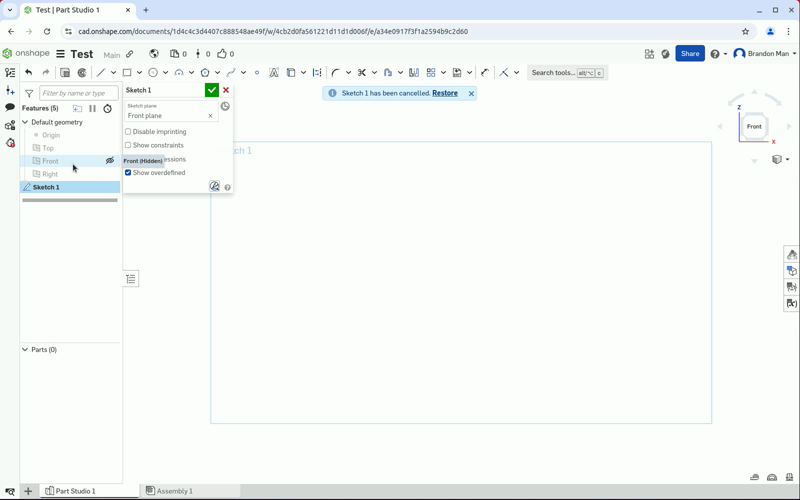
mouse_move(73, 352)
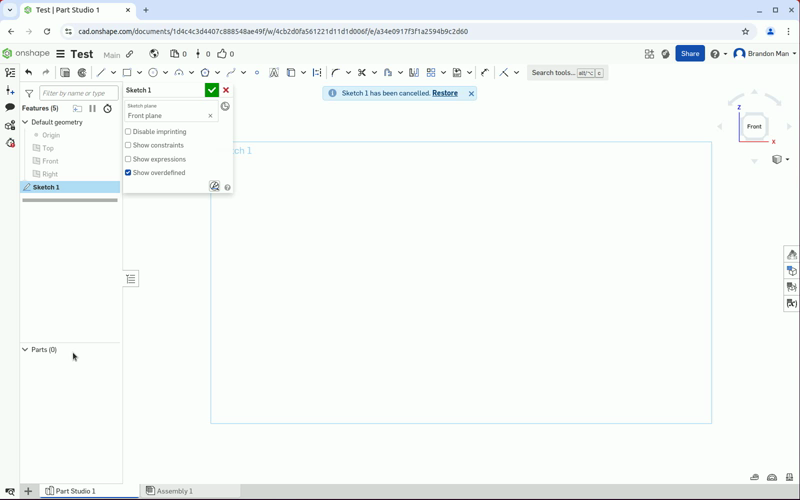
key(y)
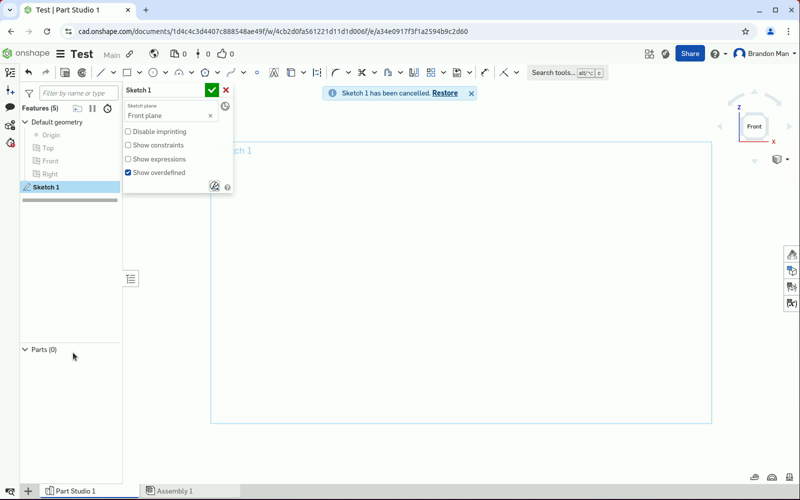
key(l)
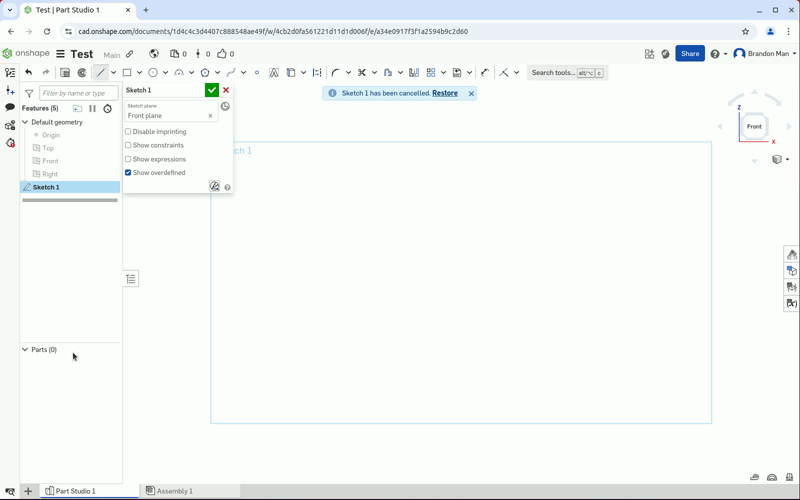
key_down(shift)
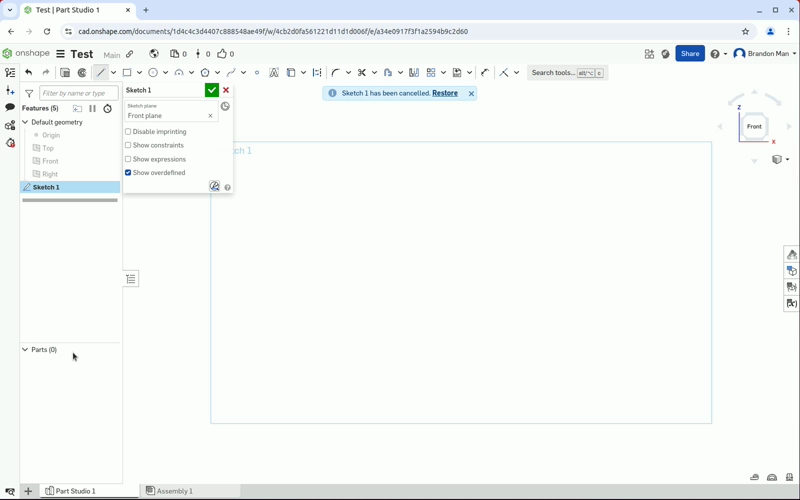
mouse_move(460, 311)
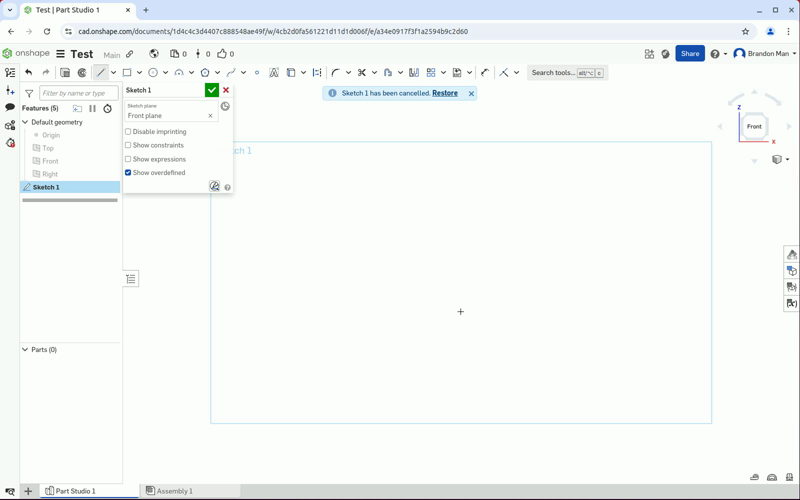
click(460, 311)
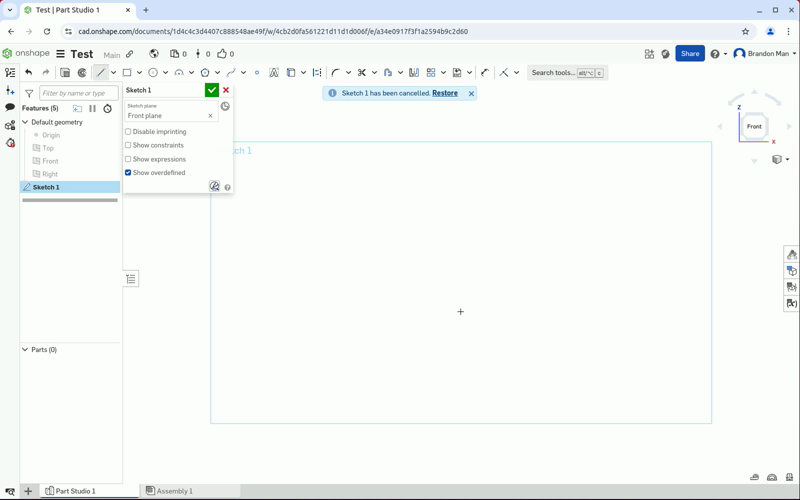
key_up(shift)
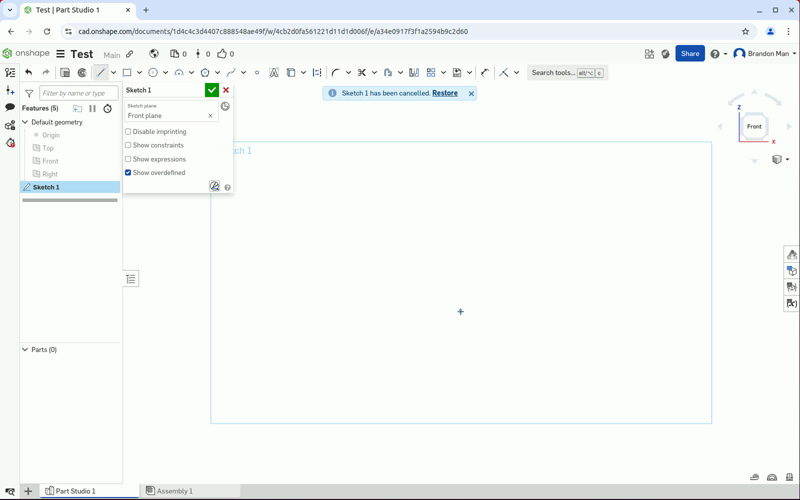
key_down(shift)
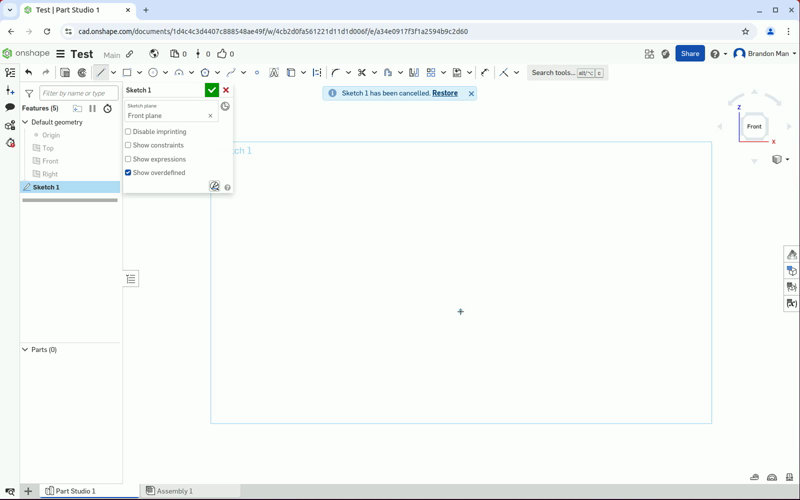
mouse_move(573, 289)
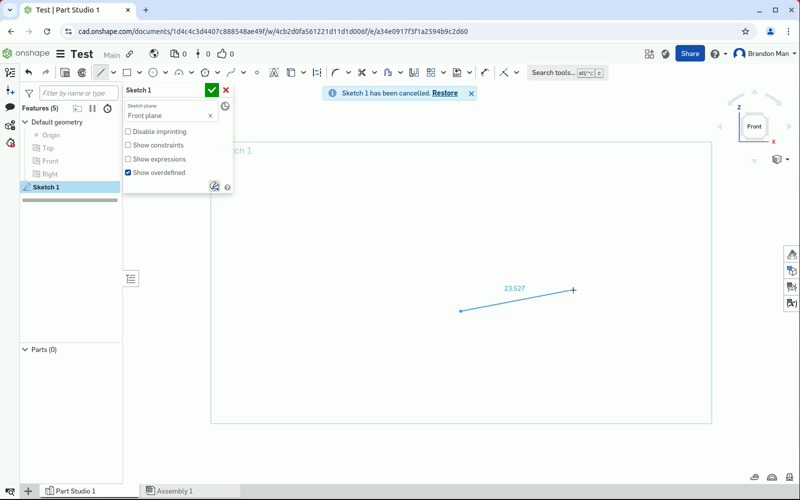
click(573, 289)
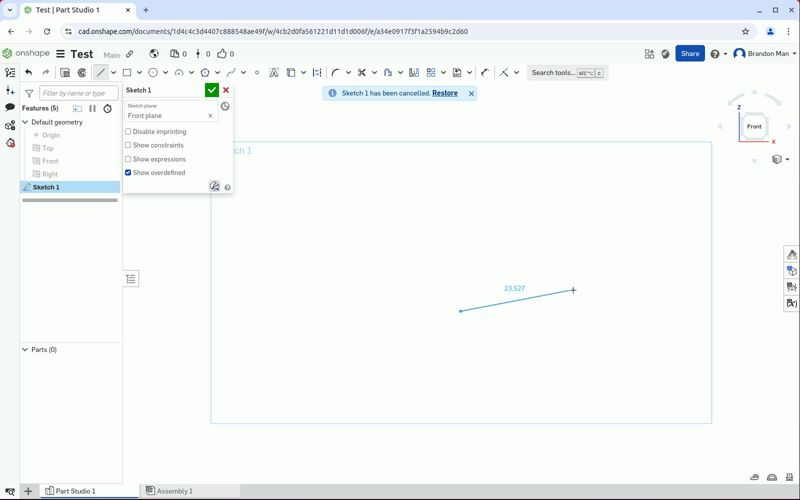
key_up(shift)
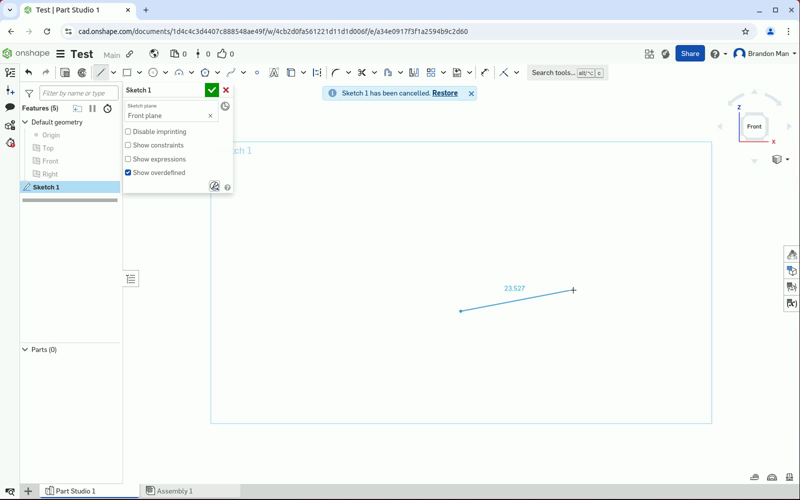
key_down(shift)
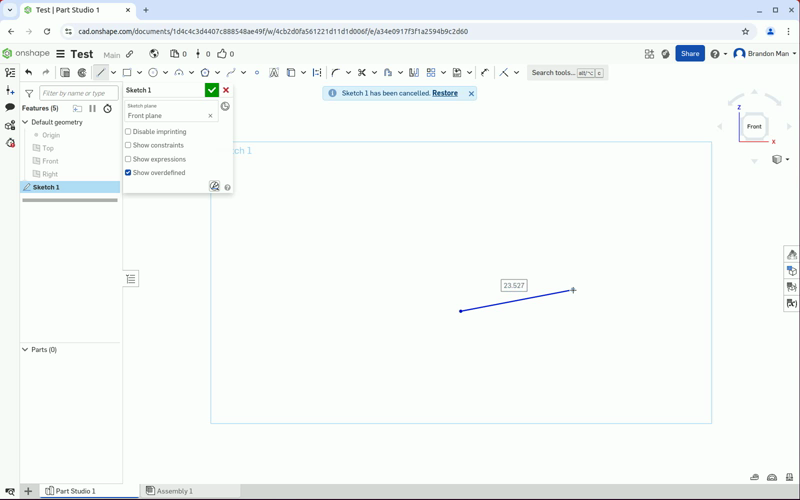
mouse_move(589, 289)
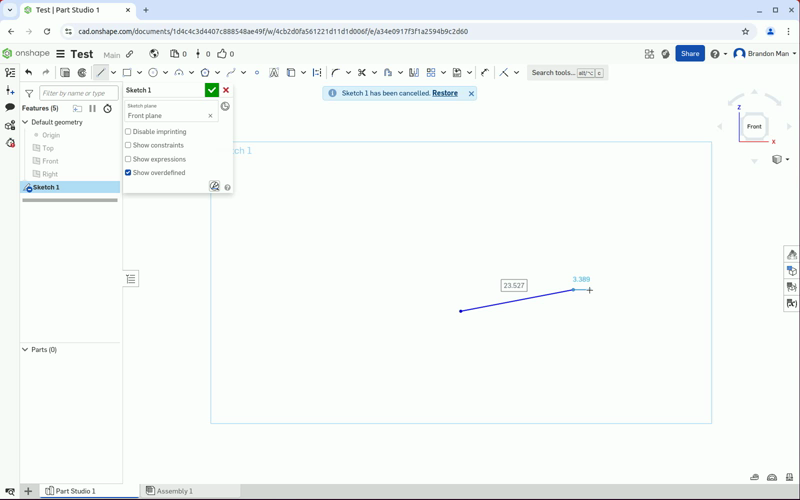
mouse_move(573, 282)
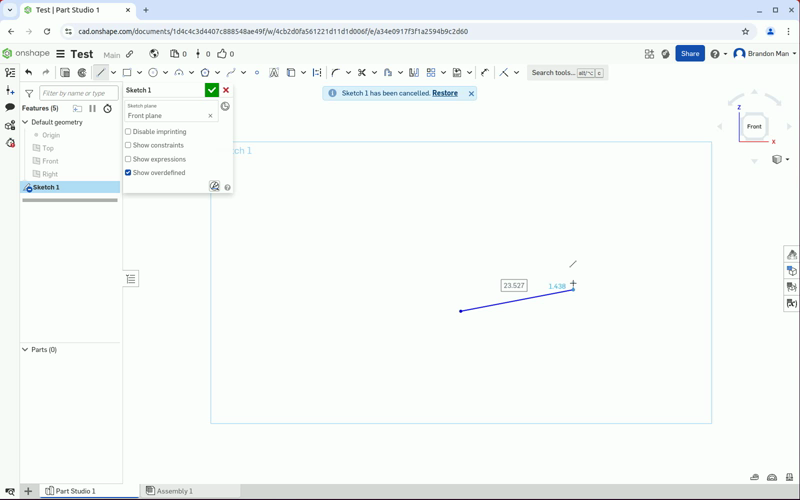
scroll(6)
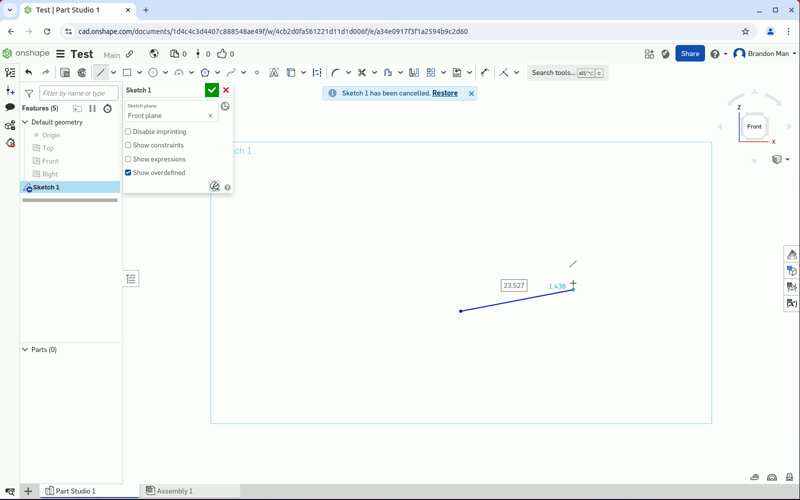
scroll(6)
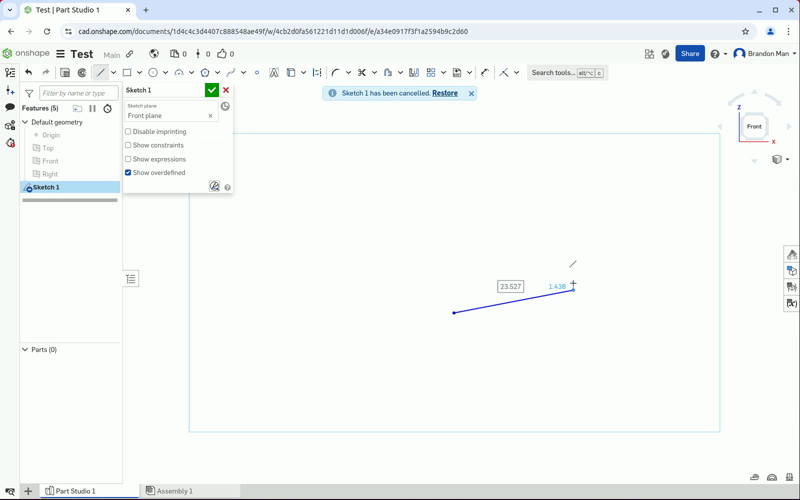
scroll(6)
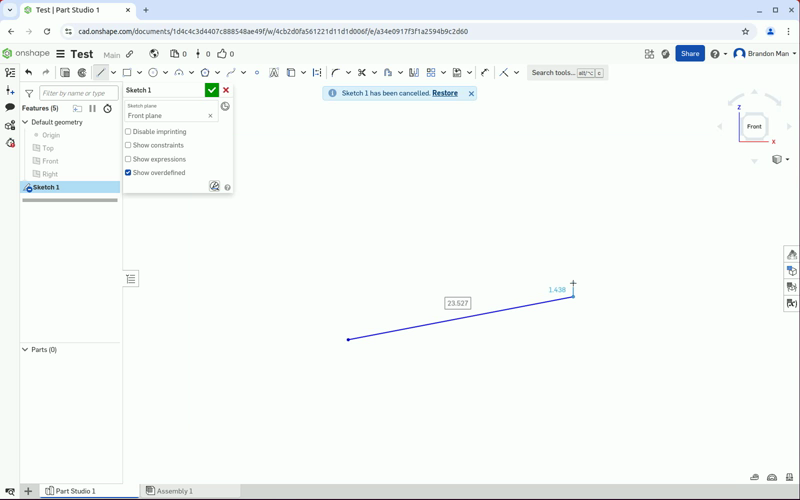
scroll(6)
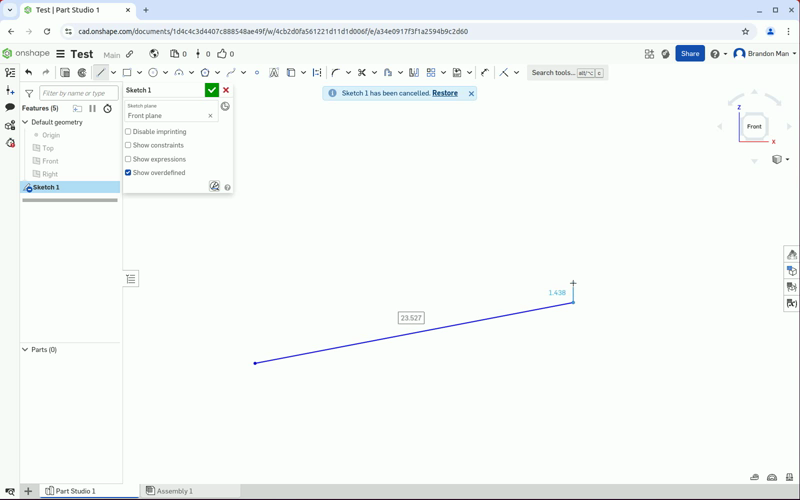
scroll(6)
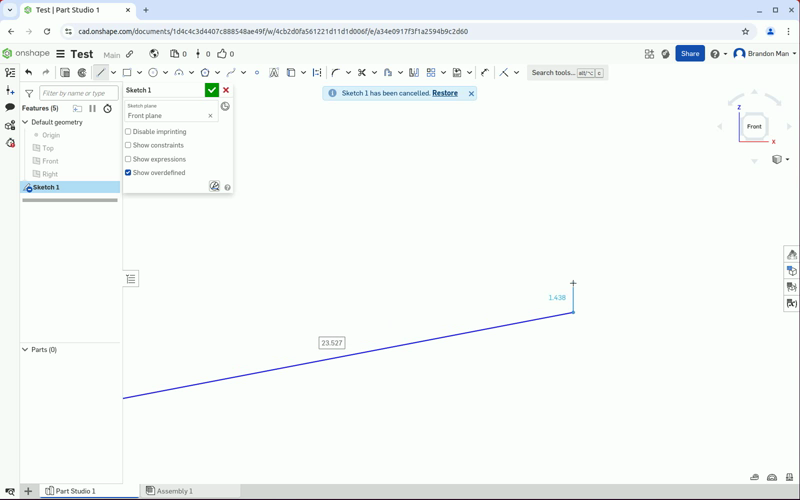
scroll(6)
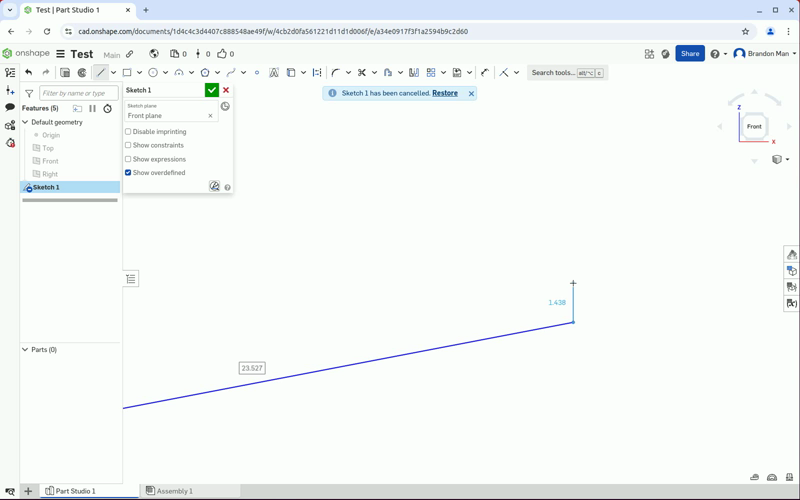
scroll(6)
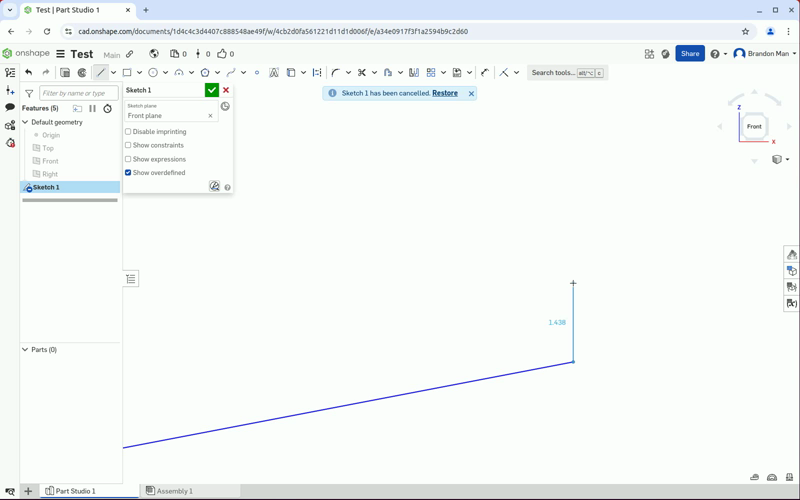
click(573, 282)
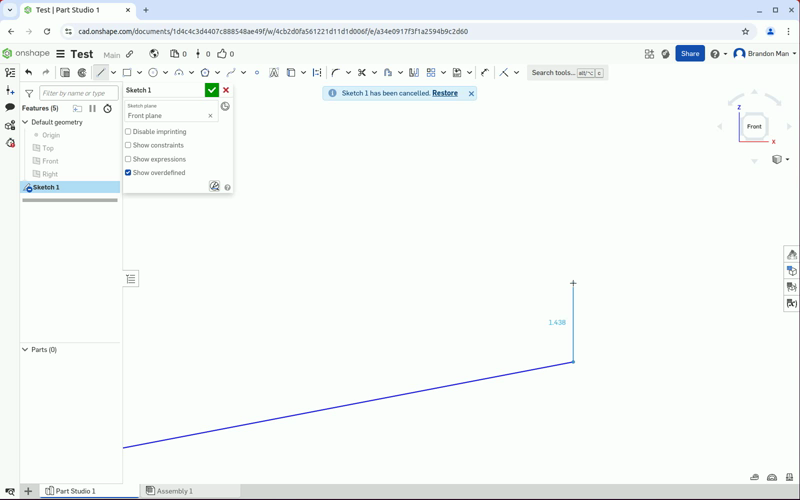
scroll(-6)
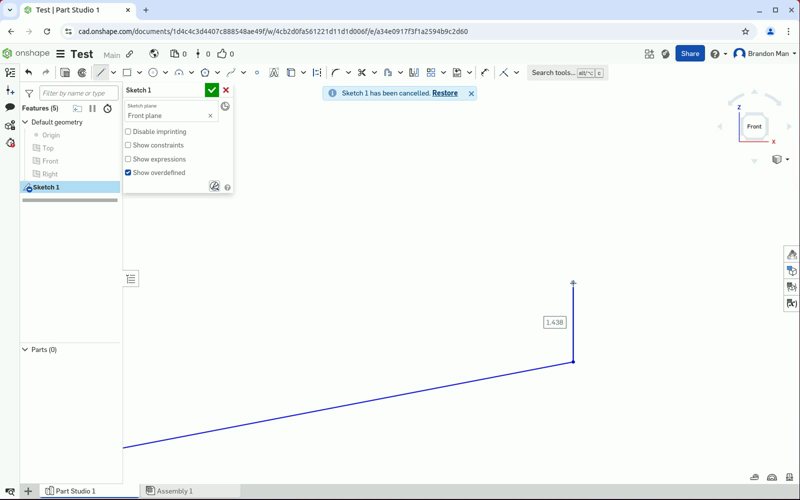
scroll(-6)
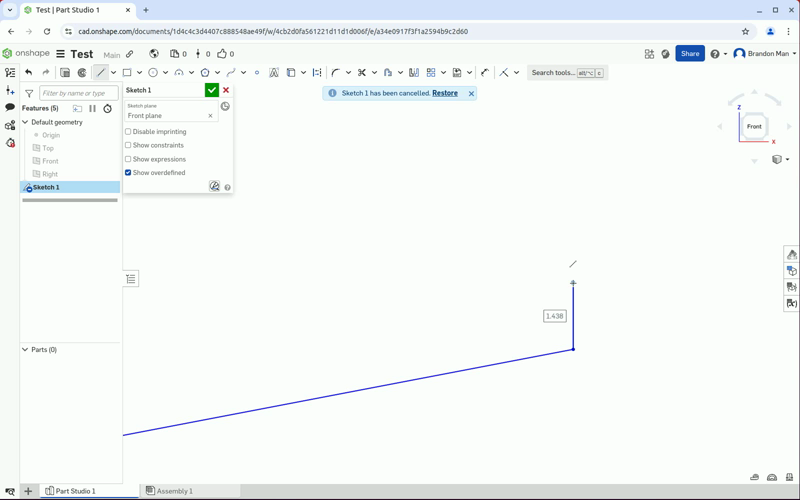
scroll(-6)
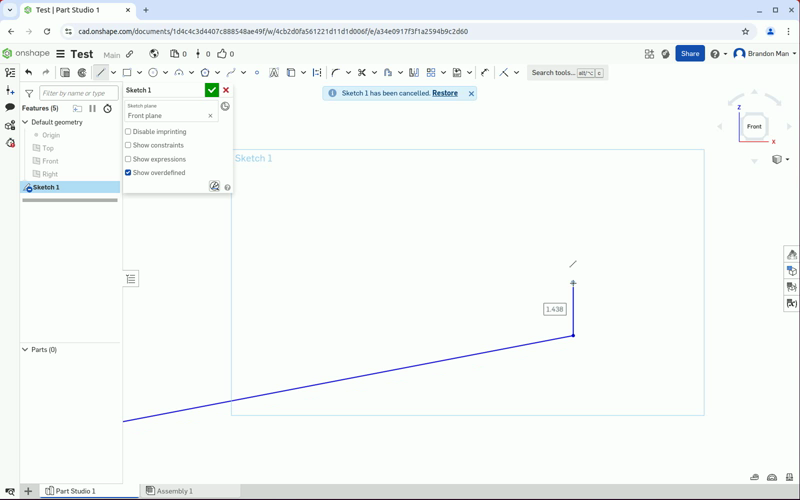
scroll(-6)
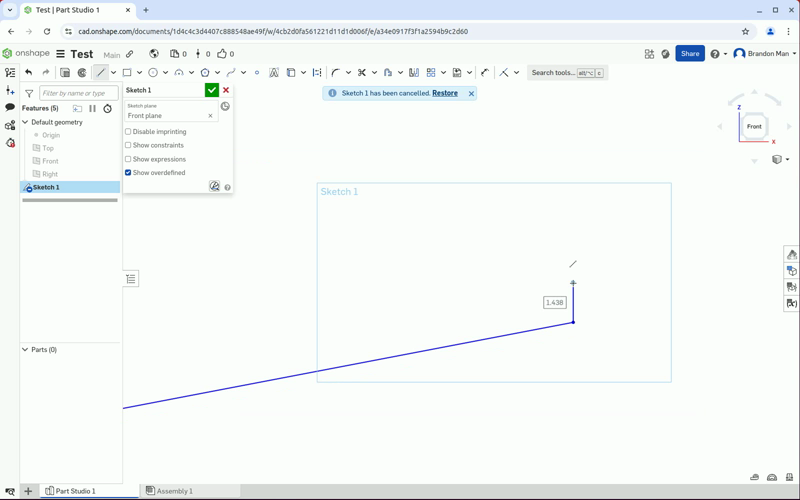
scroll(-6)
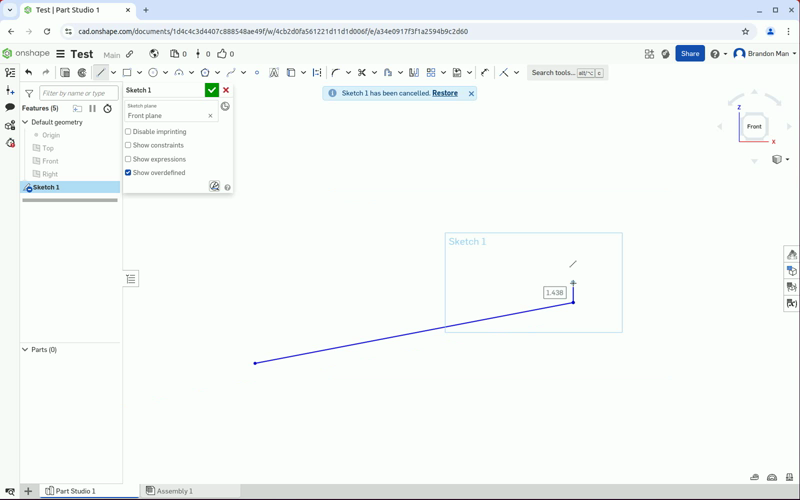
scroll(-6)
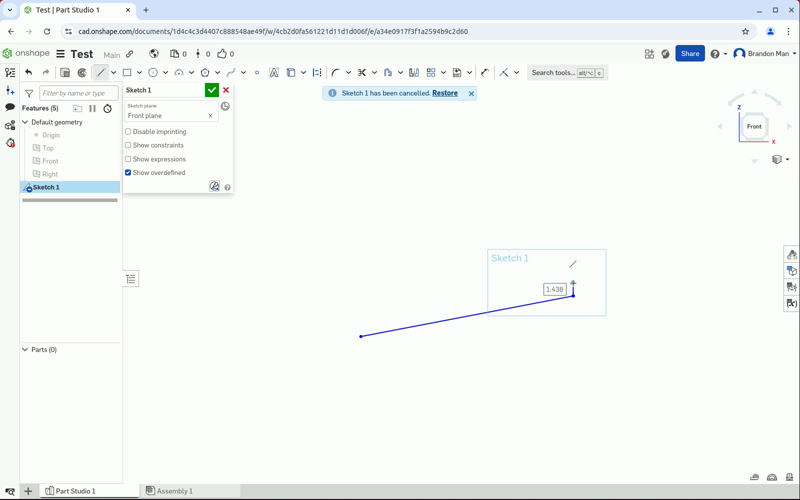
scroll(-6)
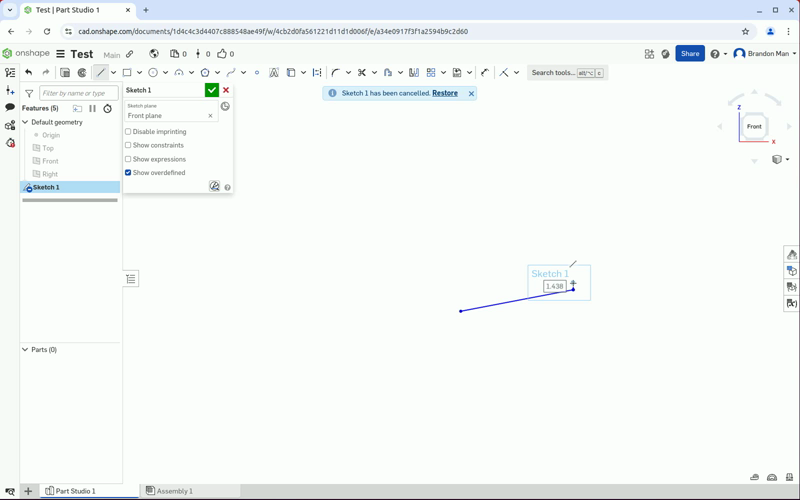
key_up(shift)
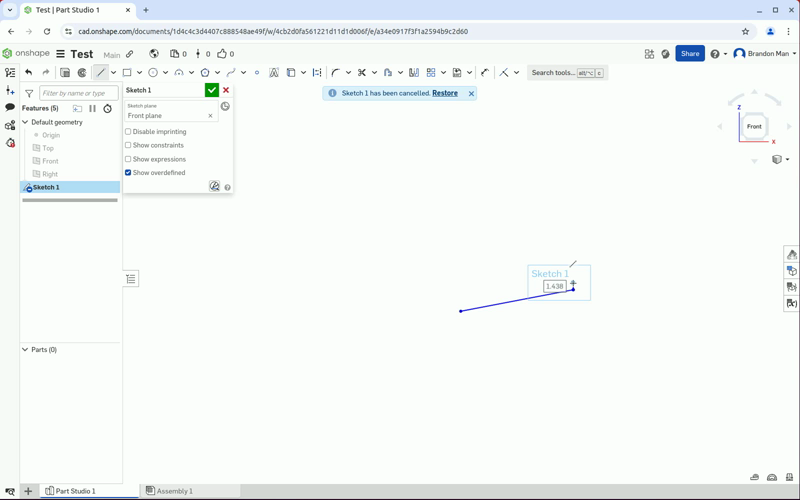
key_down(shift)
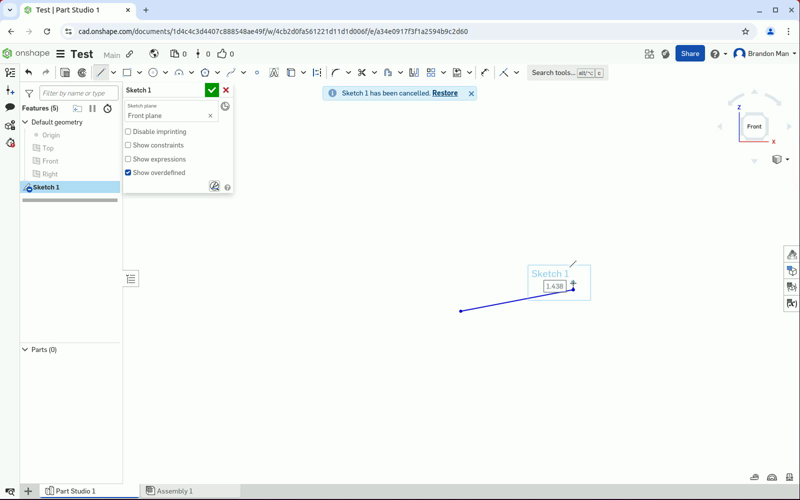
mouse_move(460, 282)
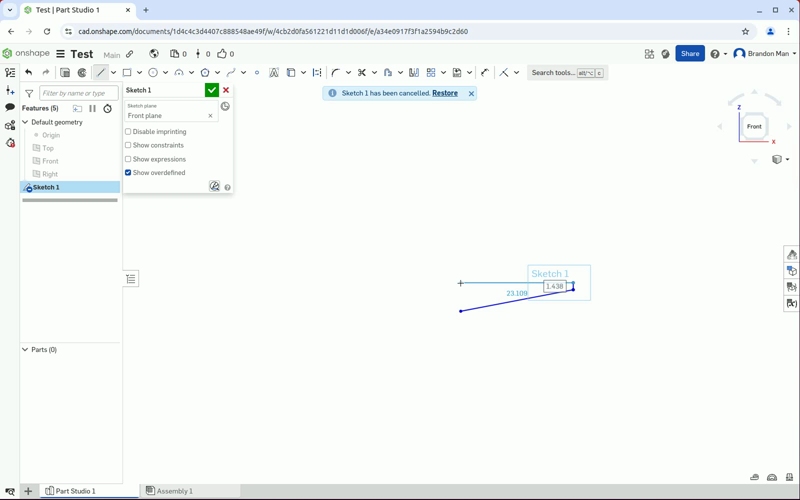
click(460, 282)
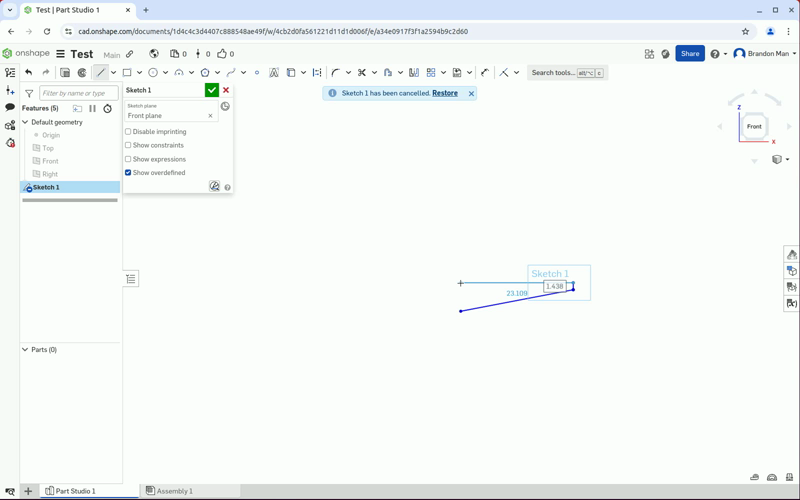
key_up(shift)
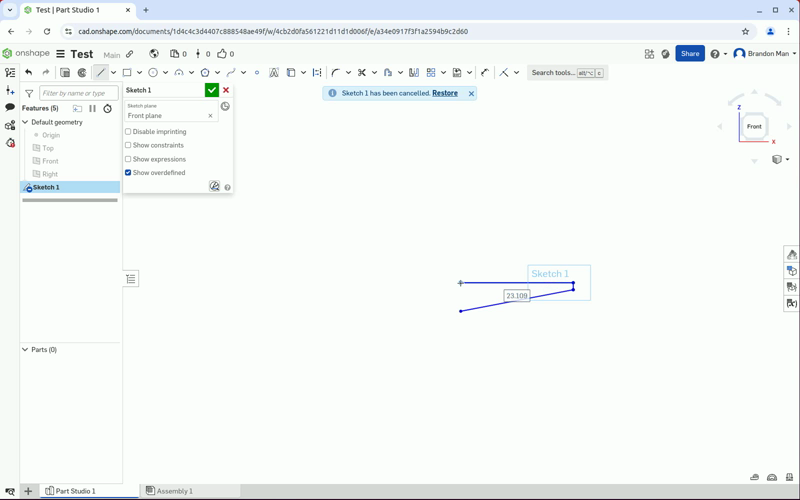
mouse_move(490, 282)
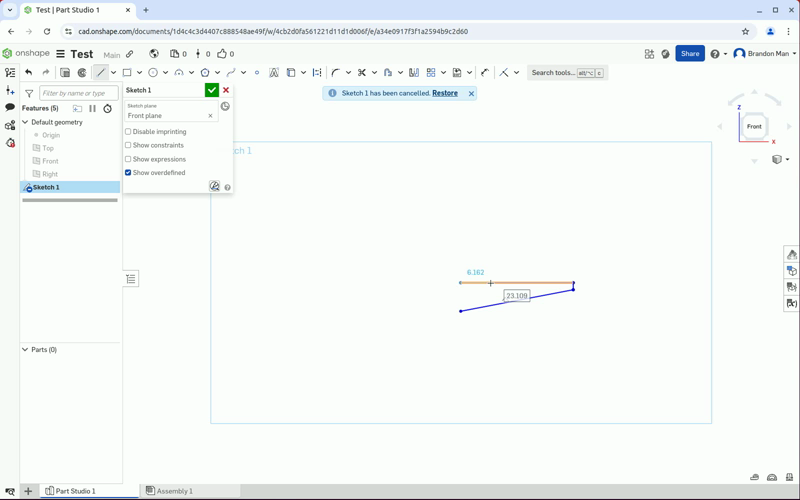
key_down(shift)
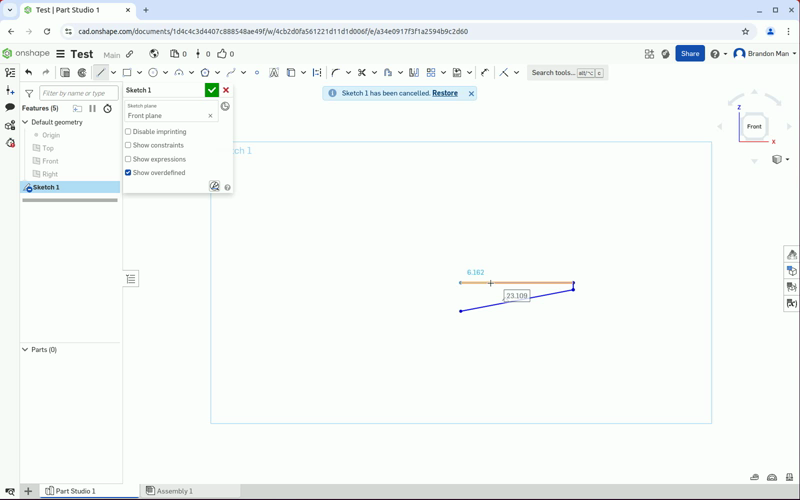
mouse_move(460, 311)
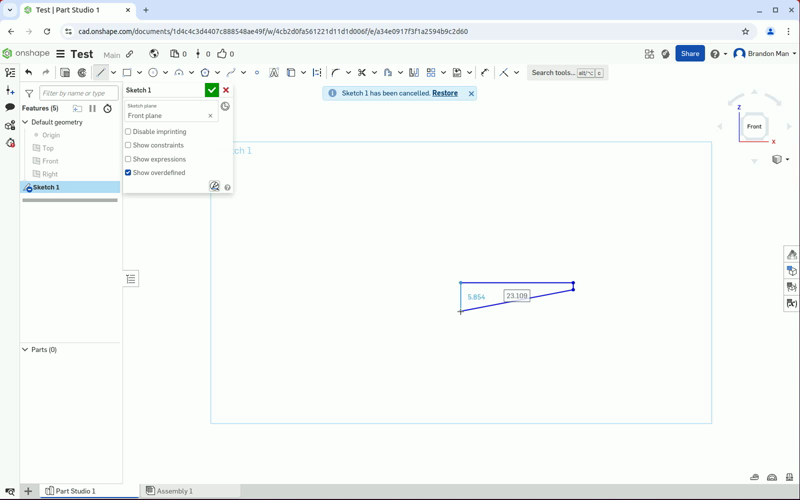
key_up(shift)
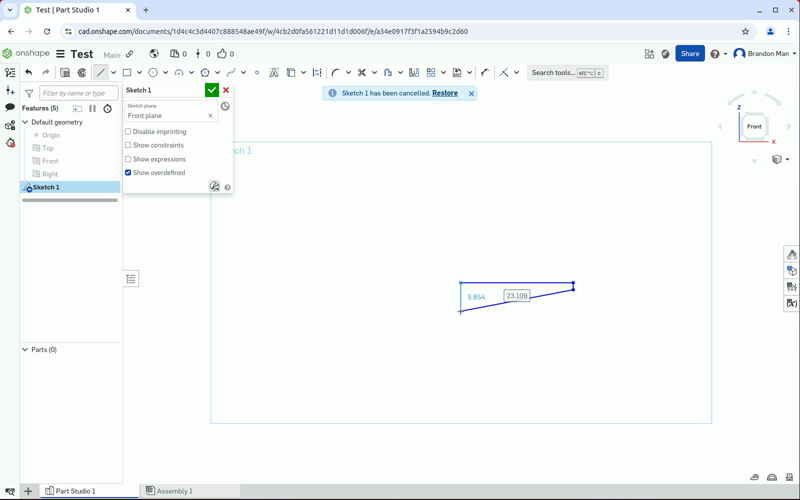
click(460, 311)
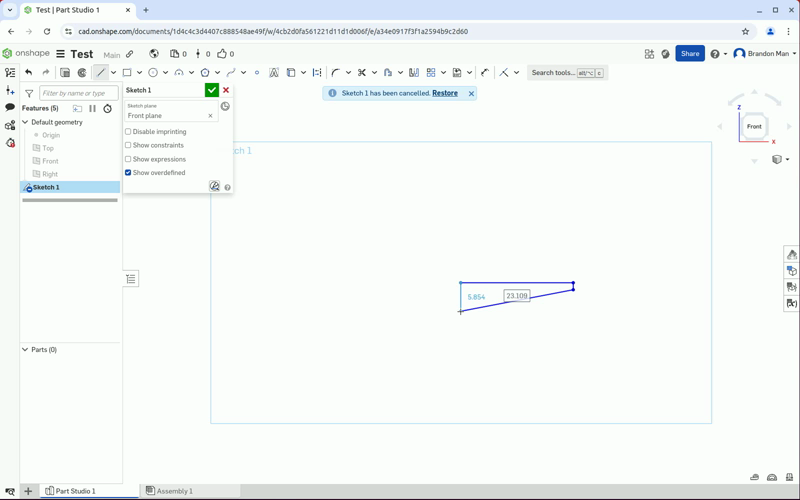
key(esc)
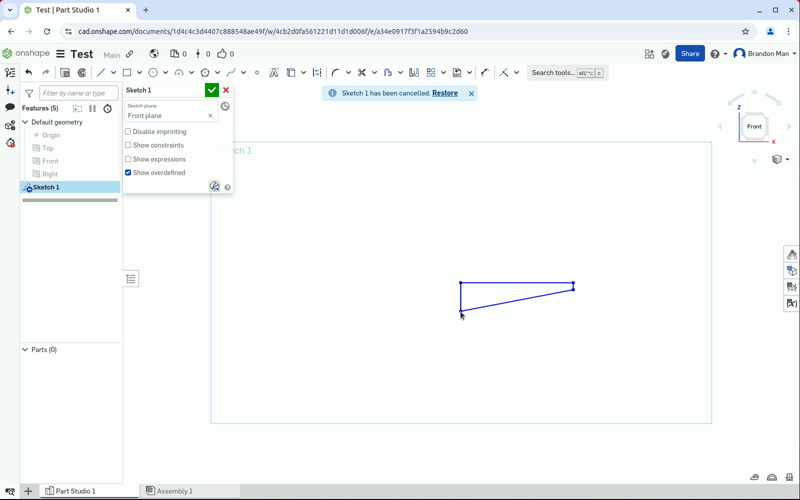
mouse_move(472, 295)
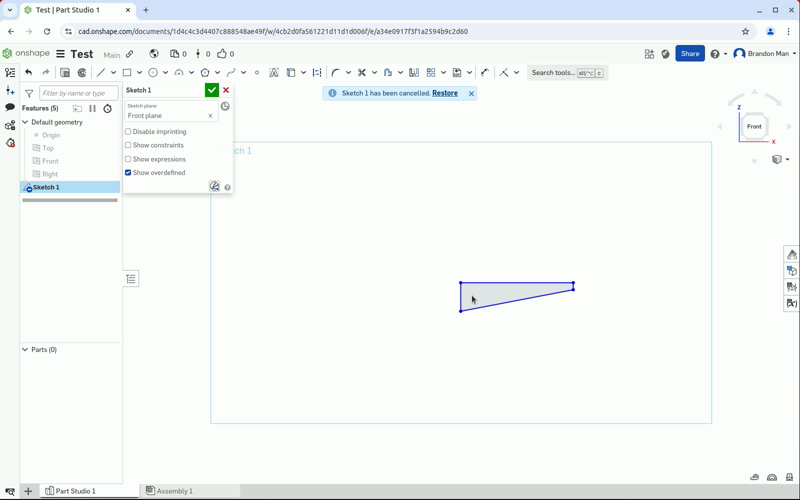
click(472, 295)
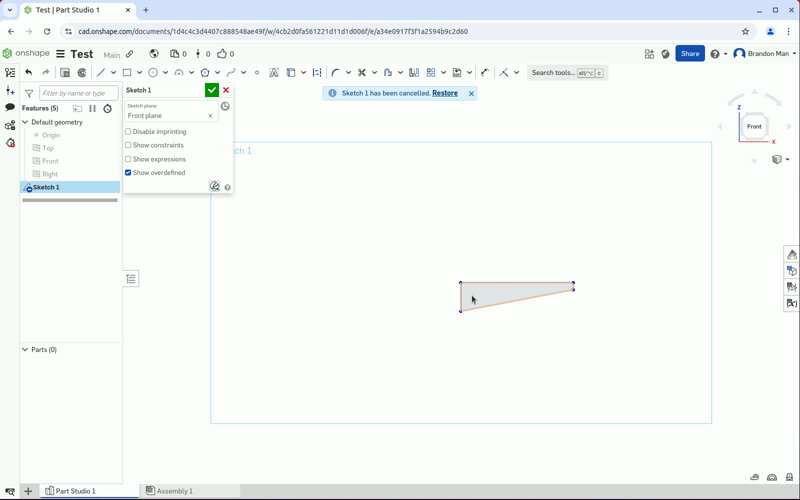
mouse_move(73, 352)
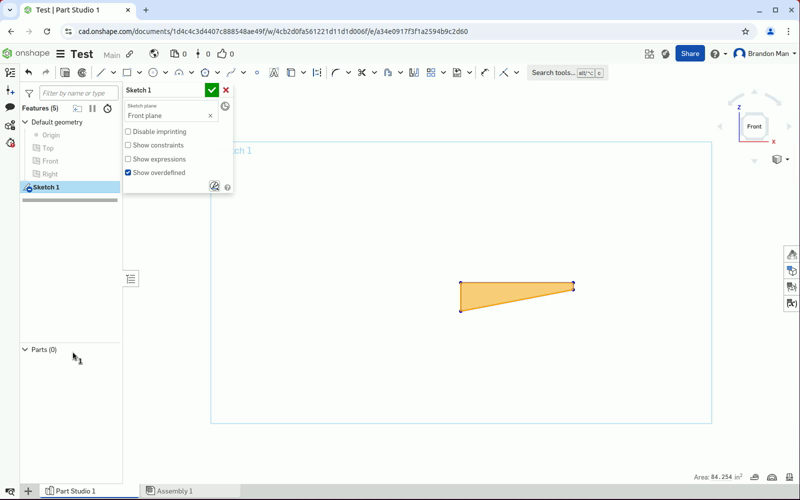
key(shift+y)
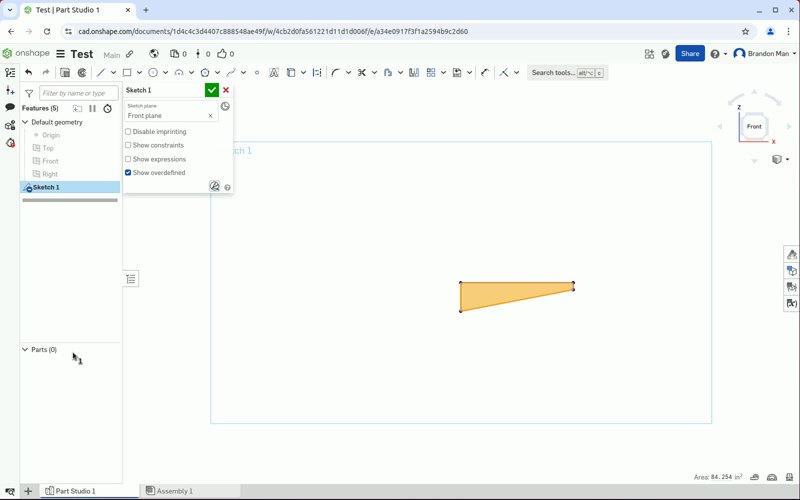
key(shift+e)
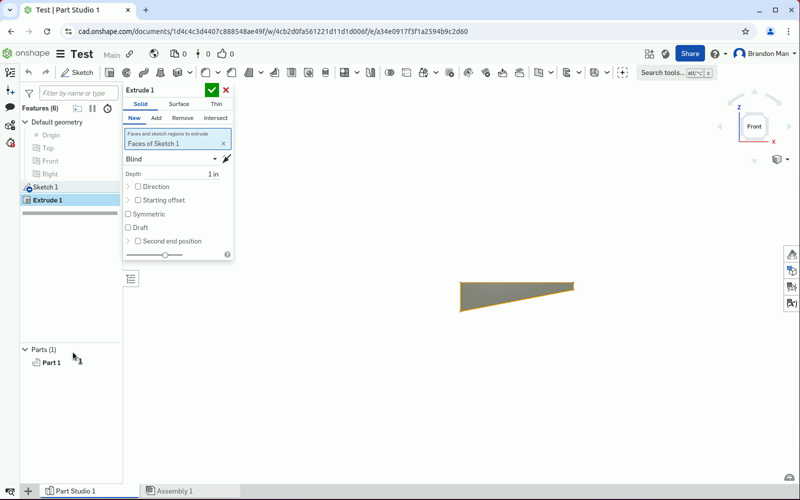
mouse_move(143, 106)
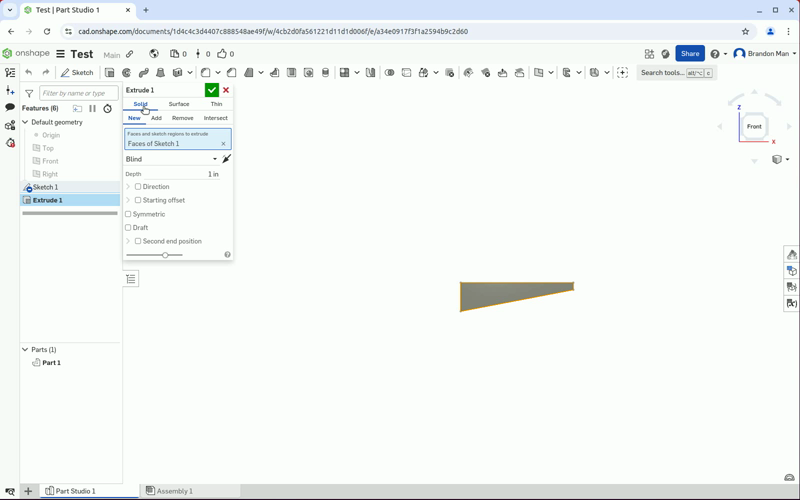
click(143, 106)
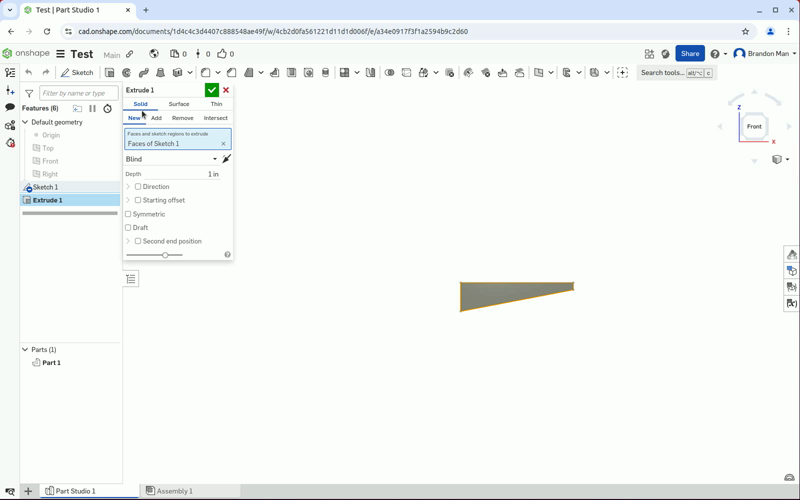
mouse_move(137, 120)
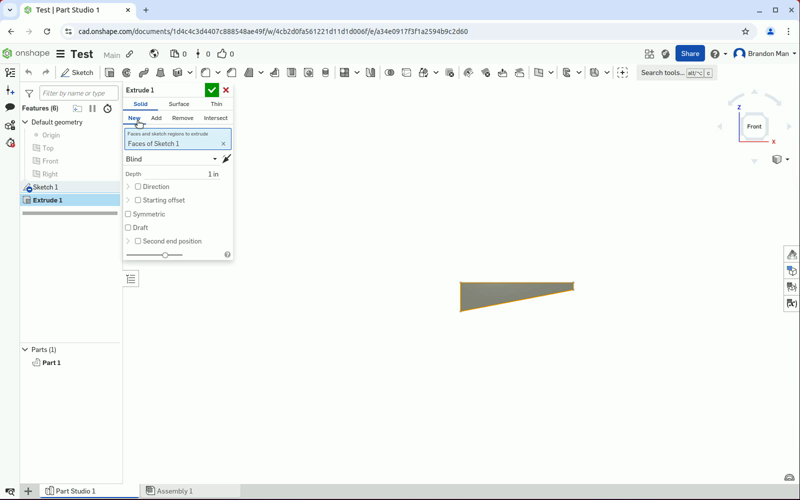
click(137, 120)
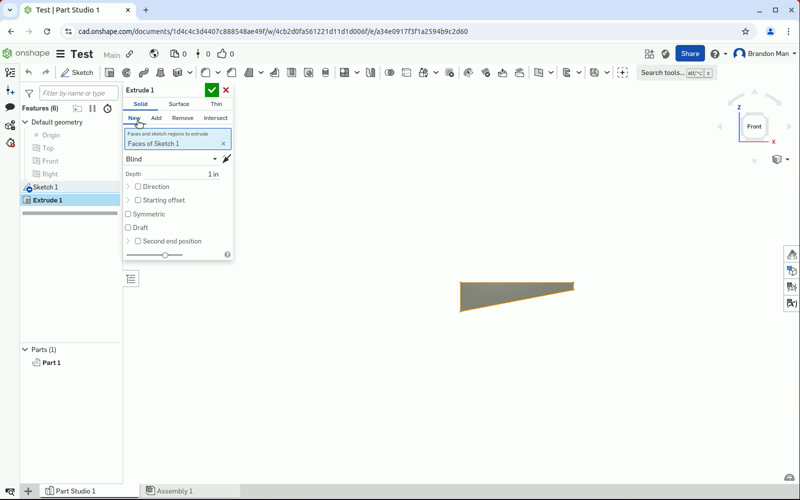
key(tab, 4)
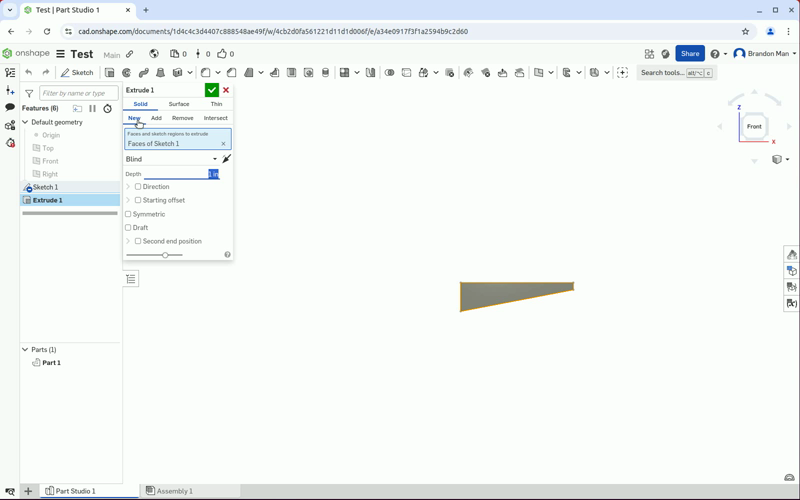
text(3.852)
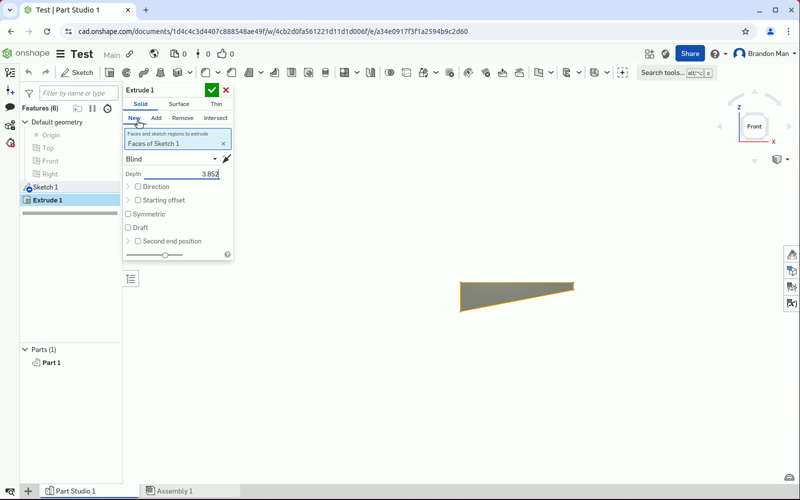
key(tab, 3)
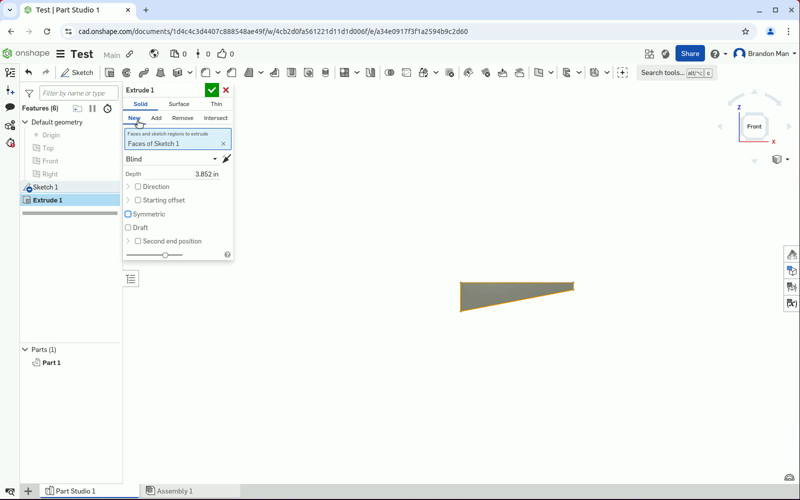
key(space)
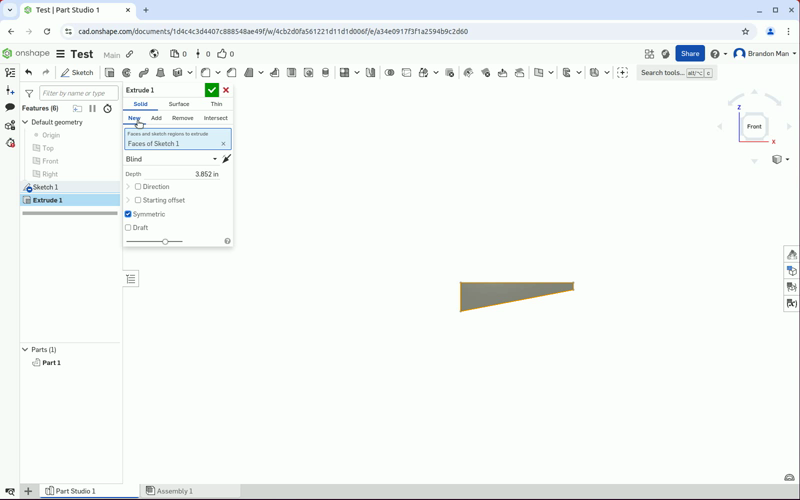
key(enter)
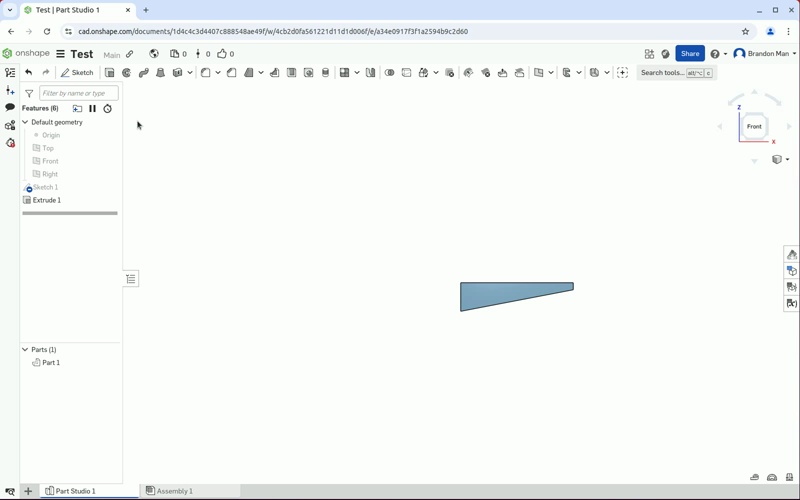
key(shift+h)
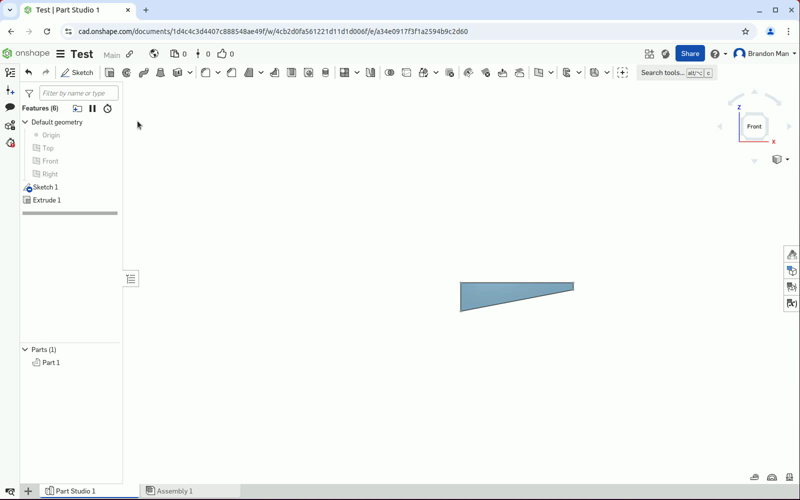
key(shift+h)
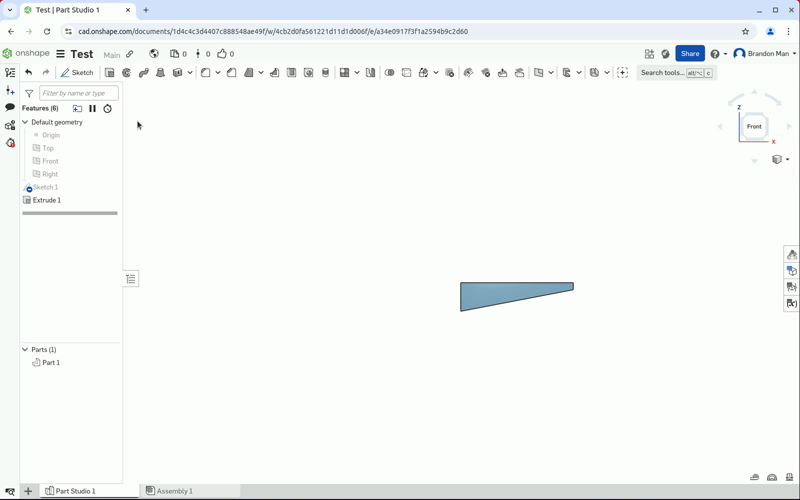
mouse_move(73, 189)
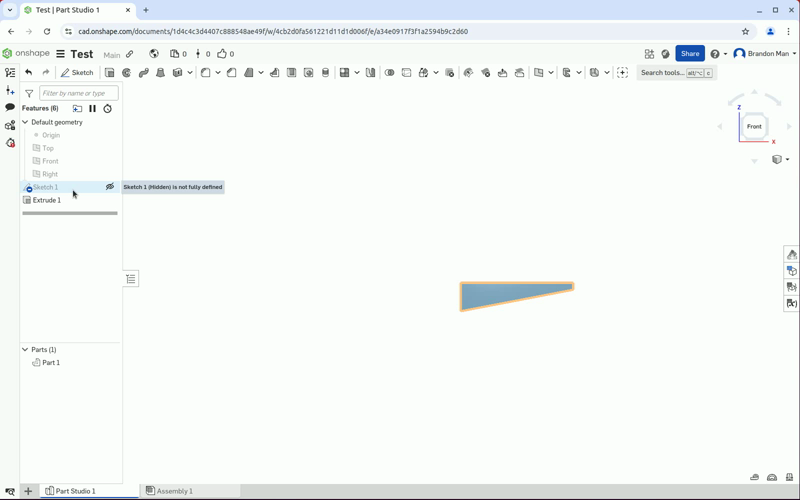
click(73, 189)
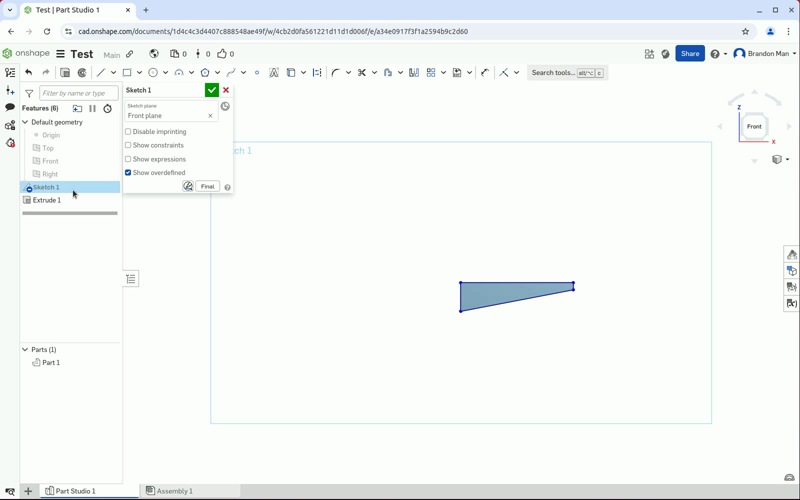
mouse_move(229, 92)
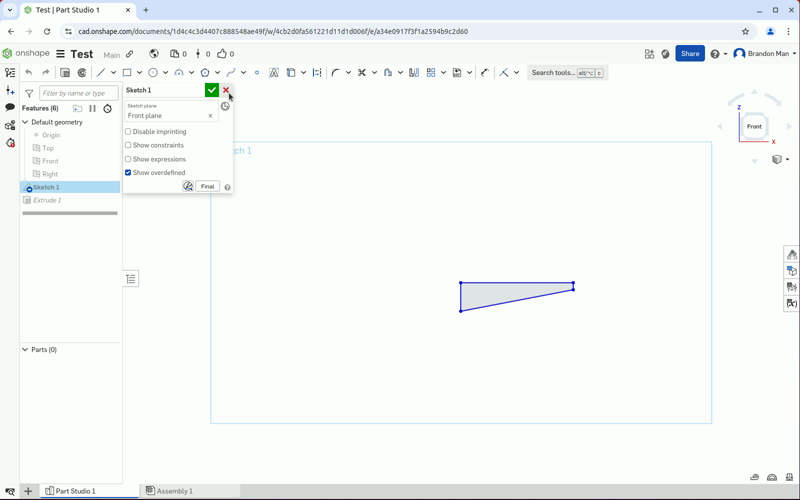
click(229, 92)
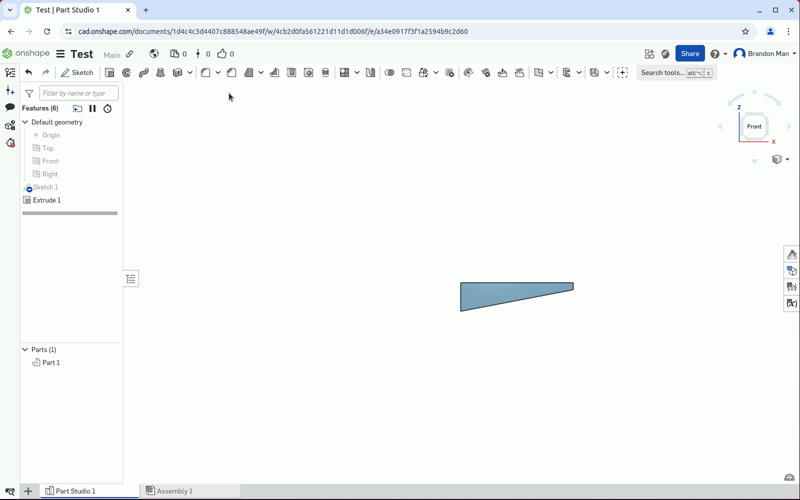
mouse_move(73, 352)
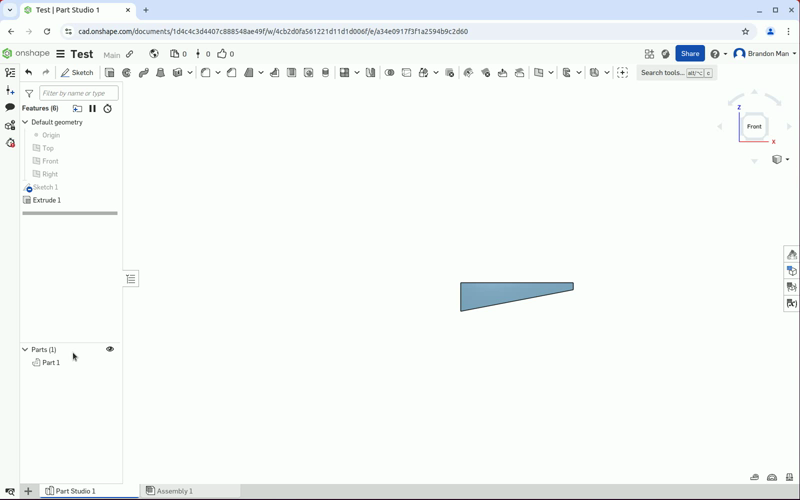
key(y)
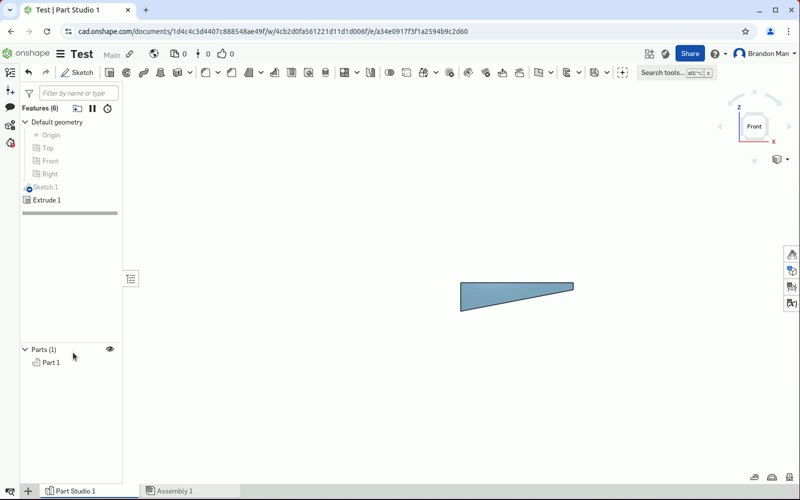
key(shift+p)
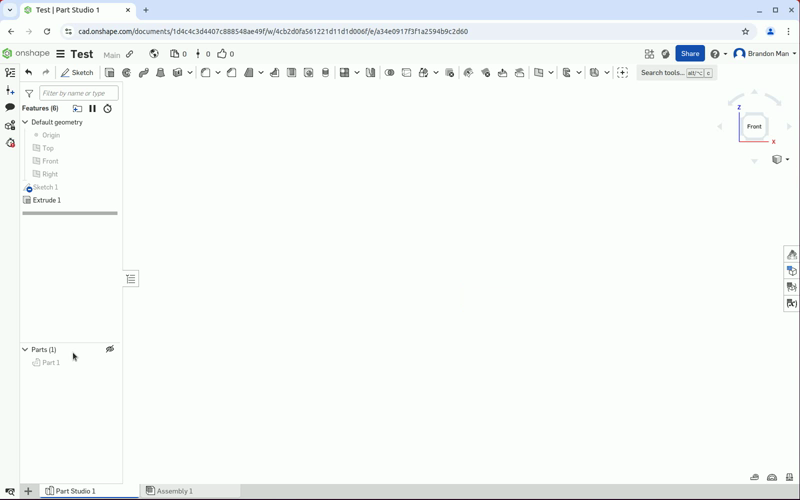
key(space)
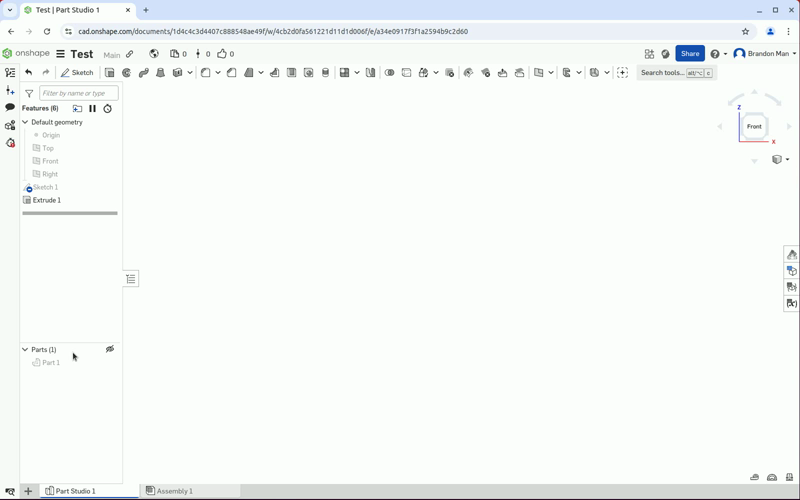
key_down(shift)
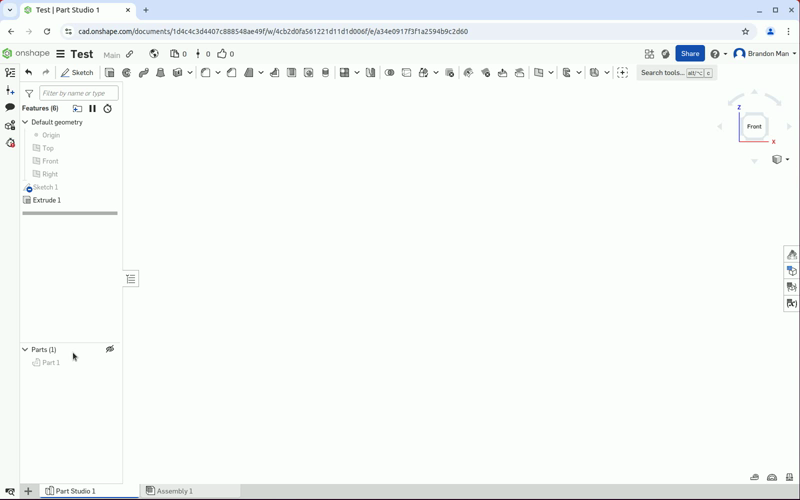
key(left)
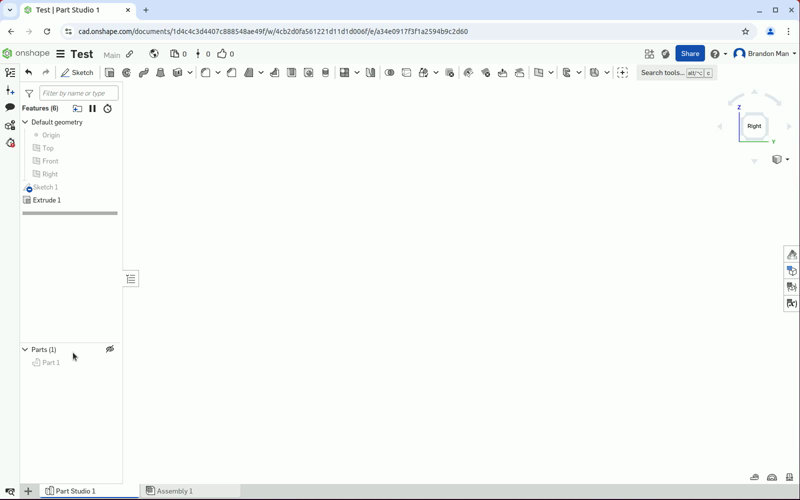
key_up(shift)
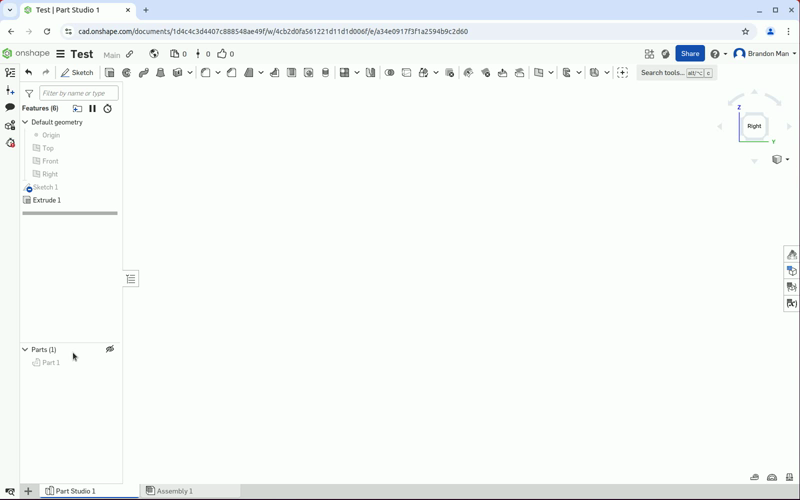
mouse_move(73, 352)
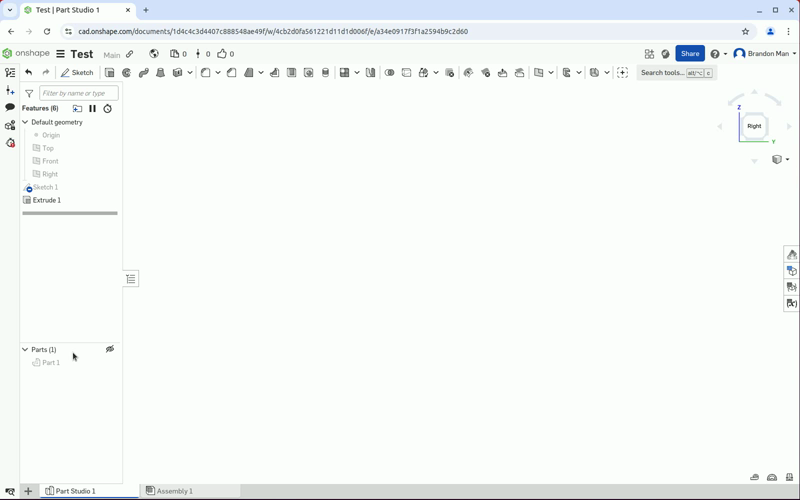
key(shift+y)
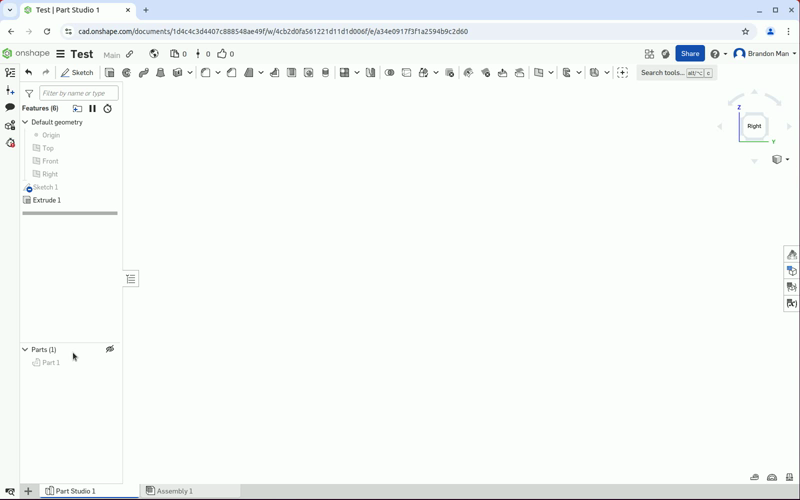
key(shift+s)
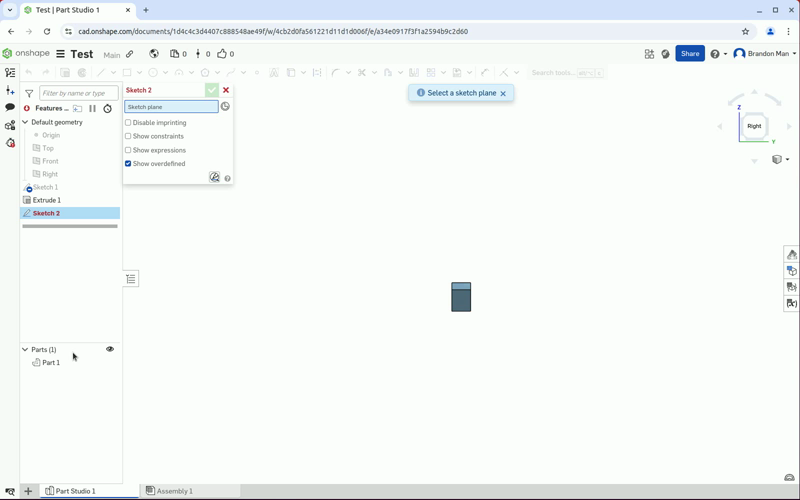
mouse_move(73, 176)
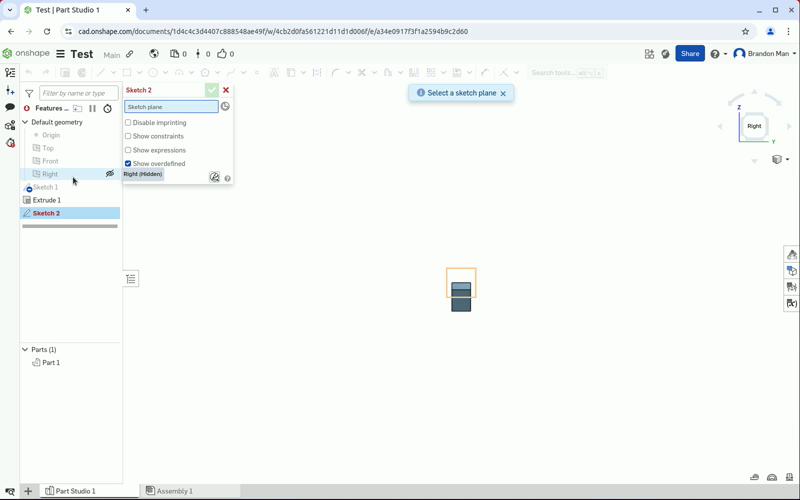
click(73, 176)
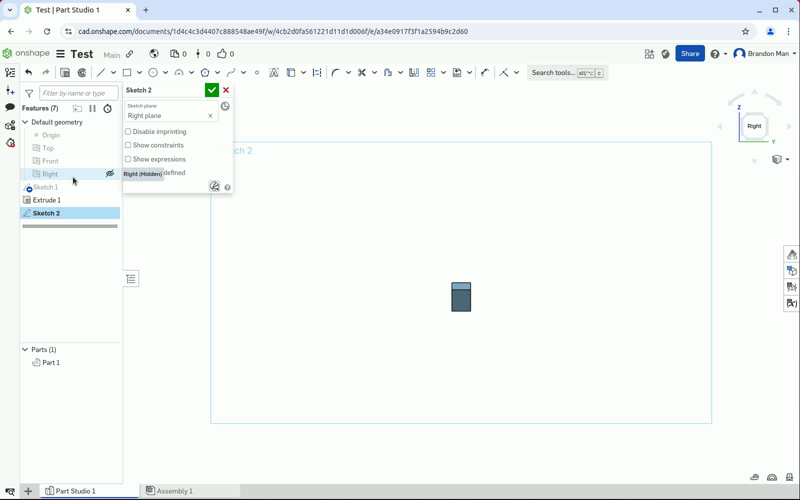
mouse_move(73, 352)
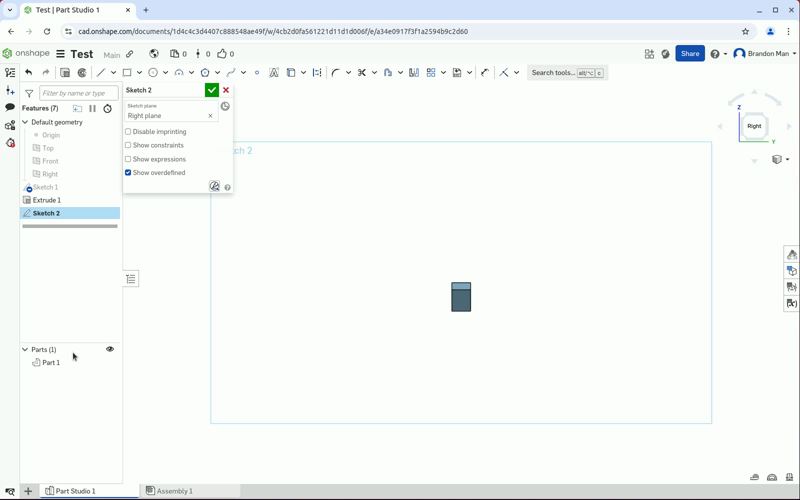
key(y)
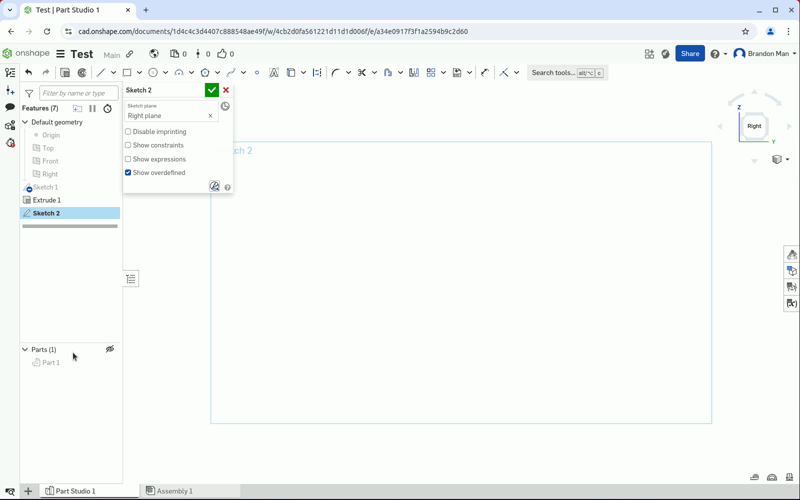
key(a)
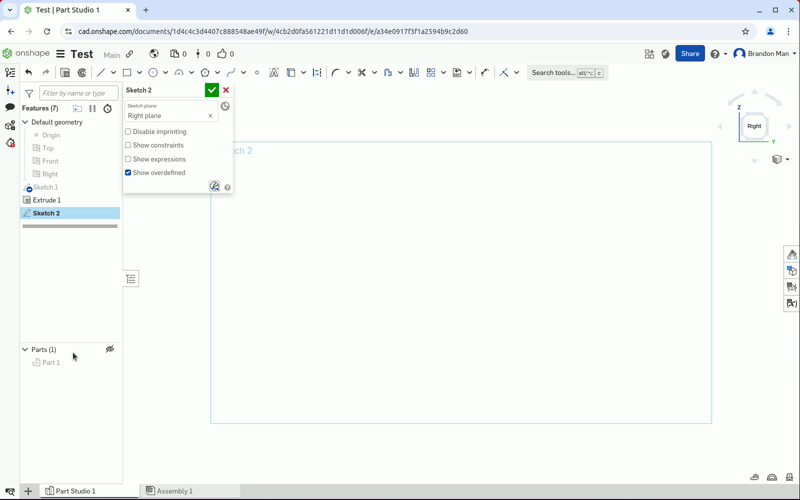
key_down(shift)
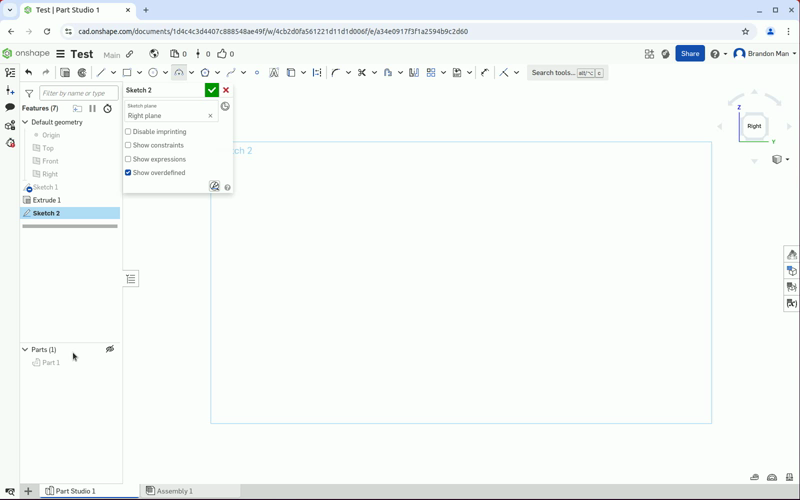
mouse_move(451, 290)
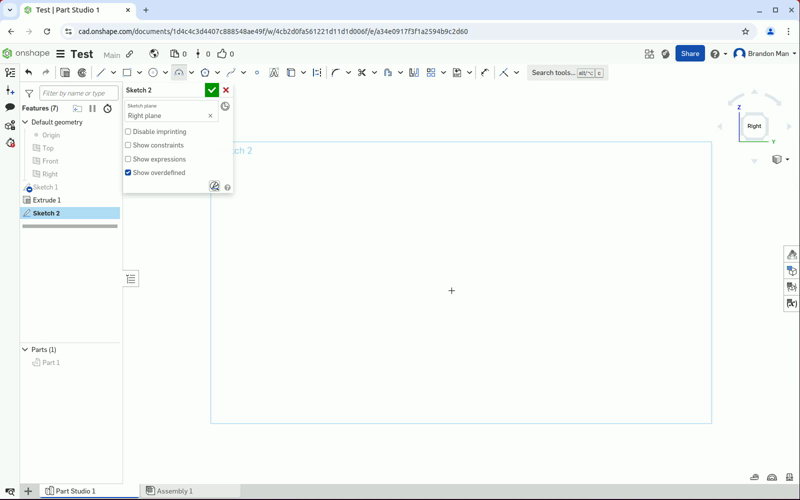
click(451, 290)
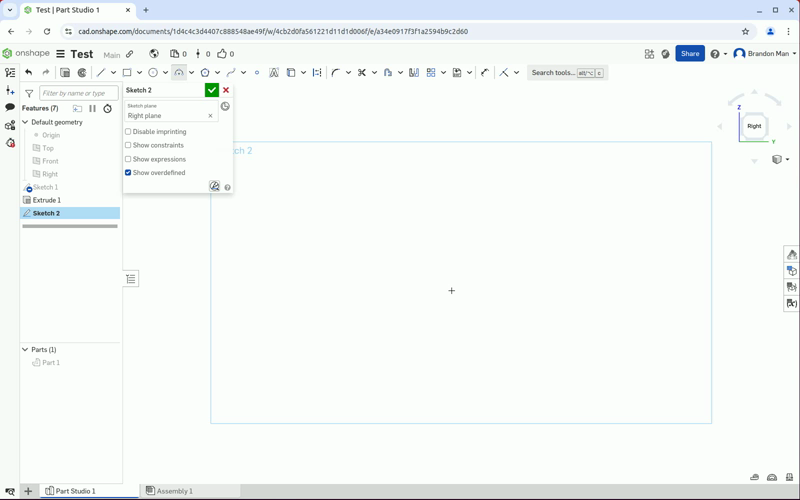
key_up(shift)
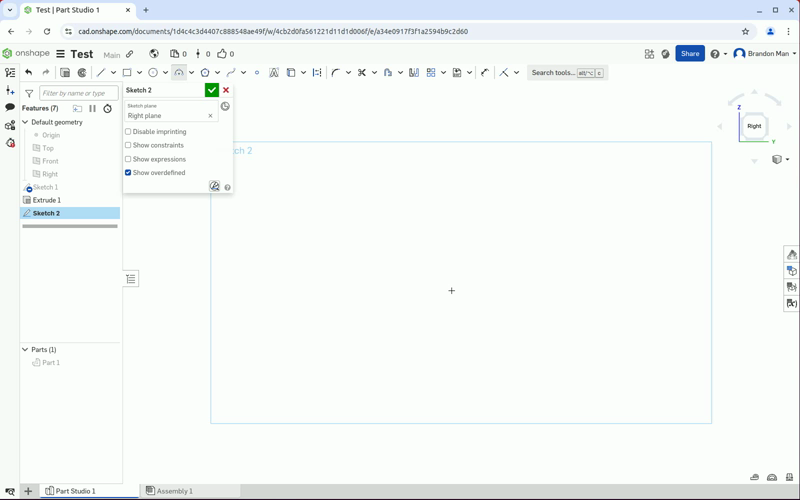
key_down(shift)
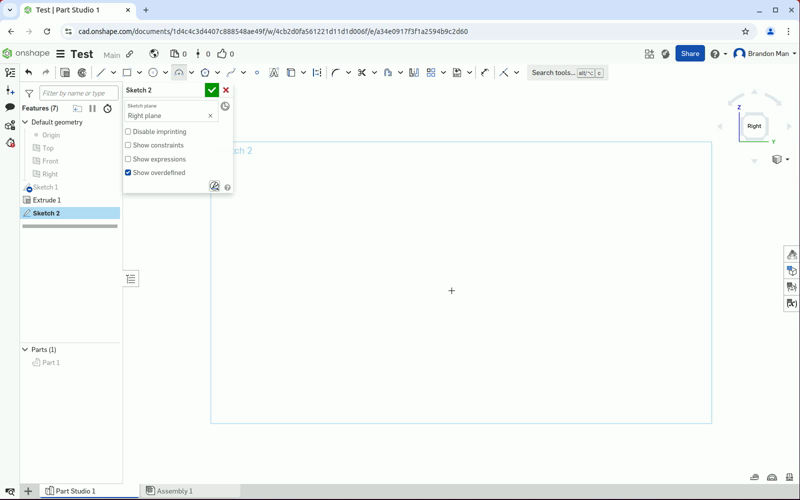
mouse_move(458, 312)
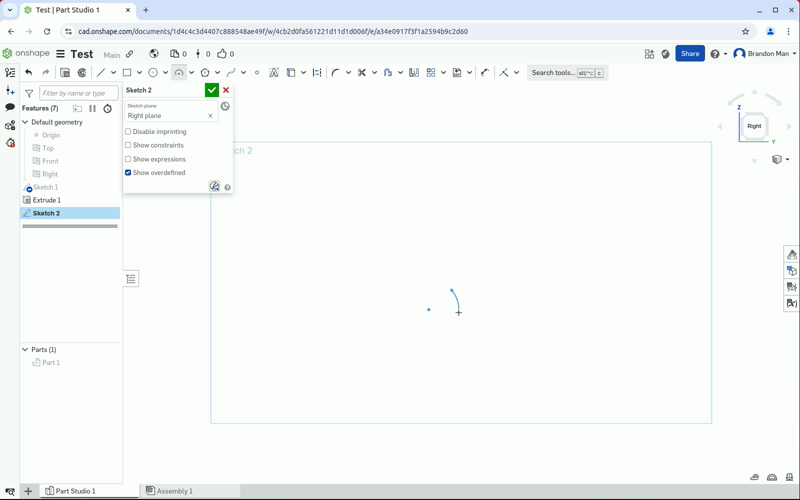
click(458, 312)
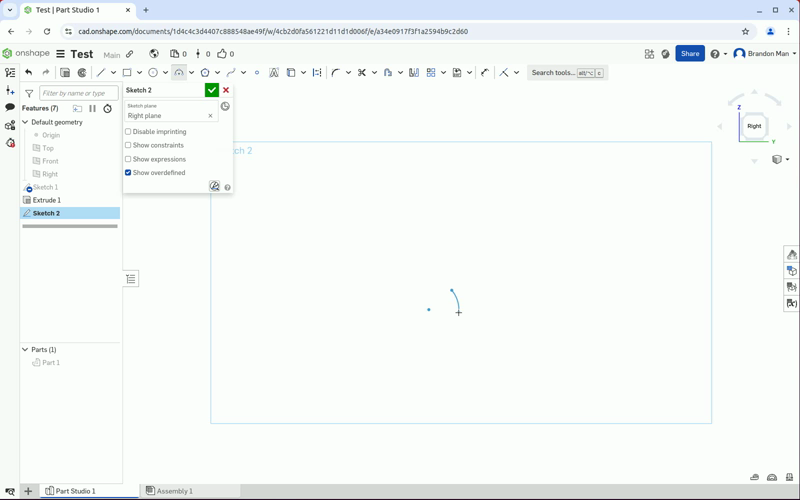
mouse_move(456, 300)
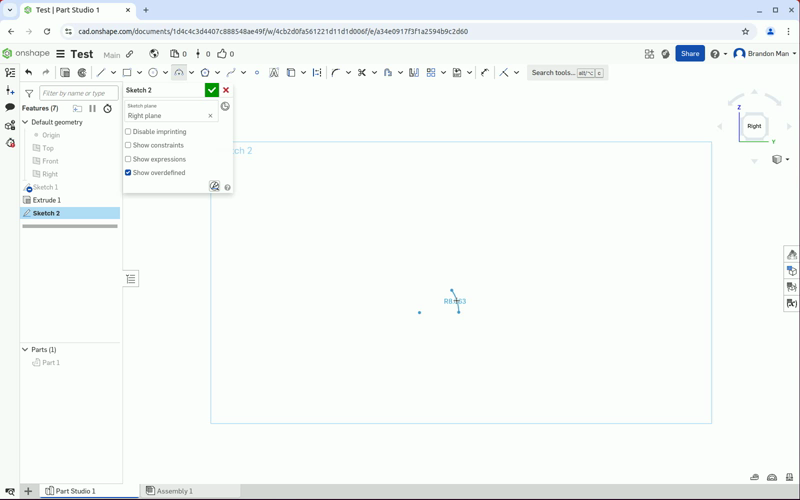
click(456, 300)
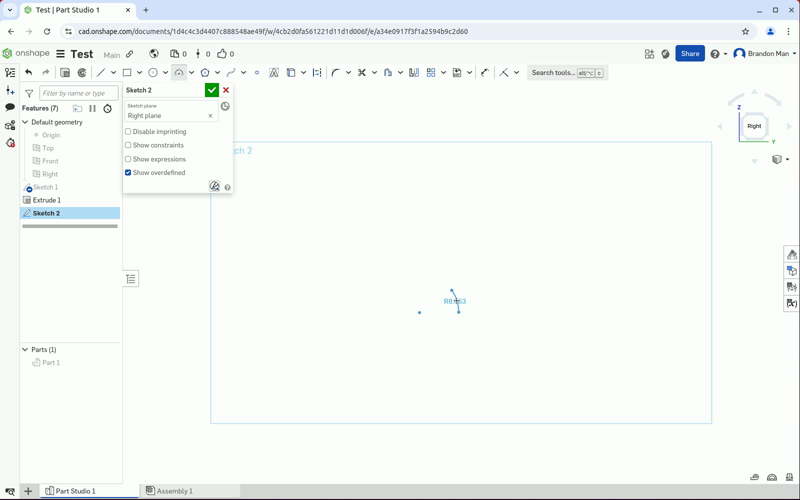
key_up(shift)
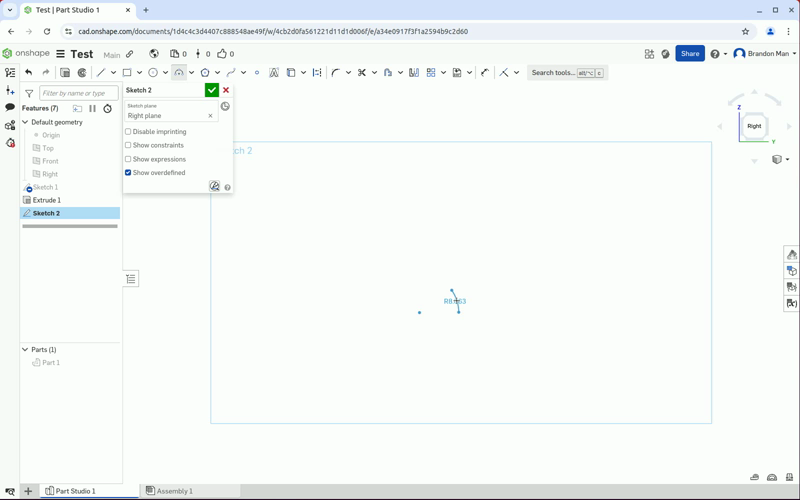
key(esc)
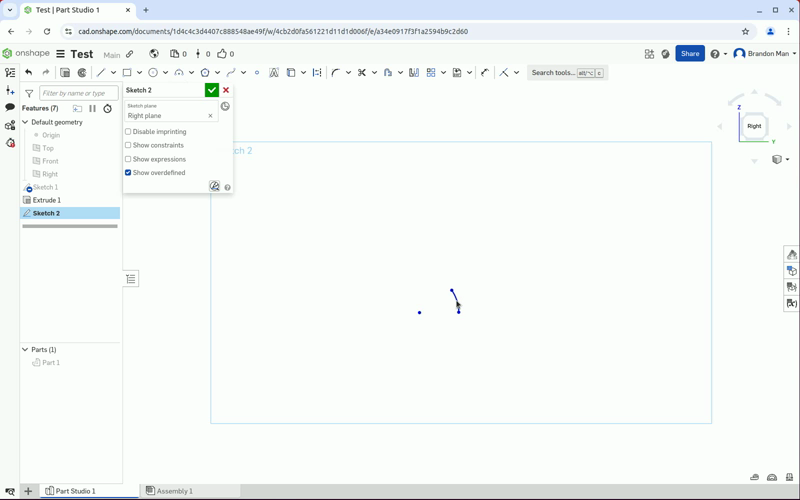
key(l)
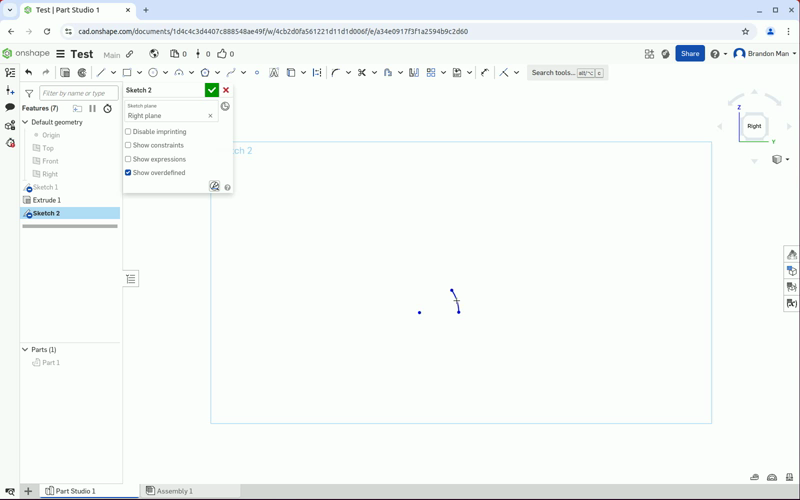
mouse_move(458, 312)
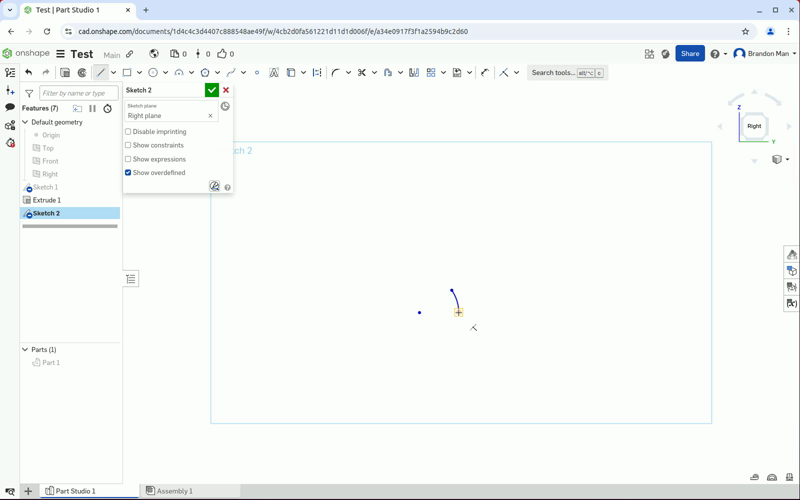
click(458, 312)
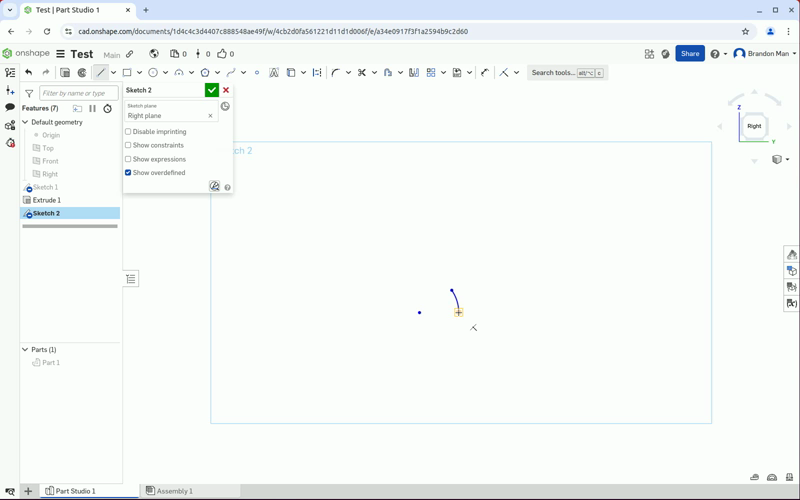
key_down(shift)
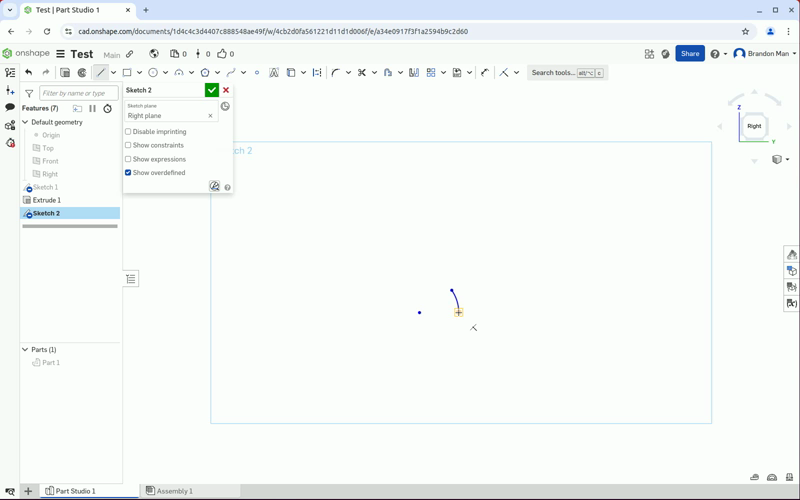
mouse_move(489, 312)
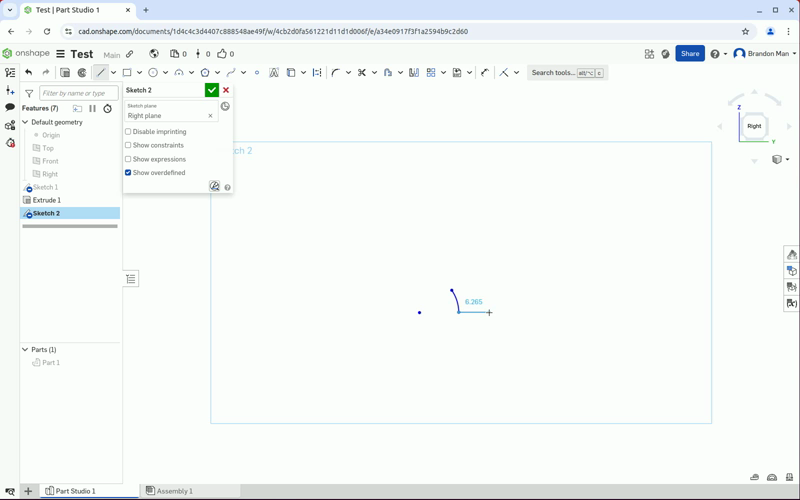
mouse_move(463, 312)
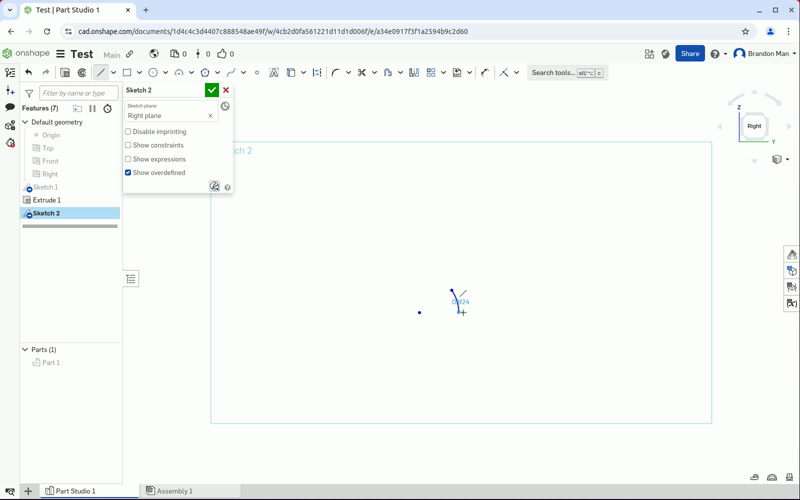
scroll(6)
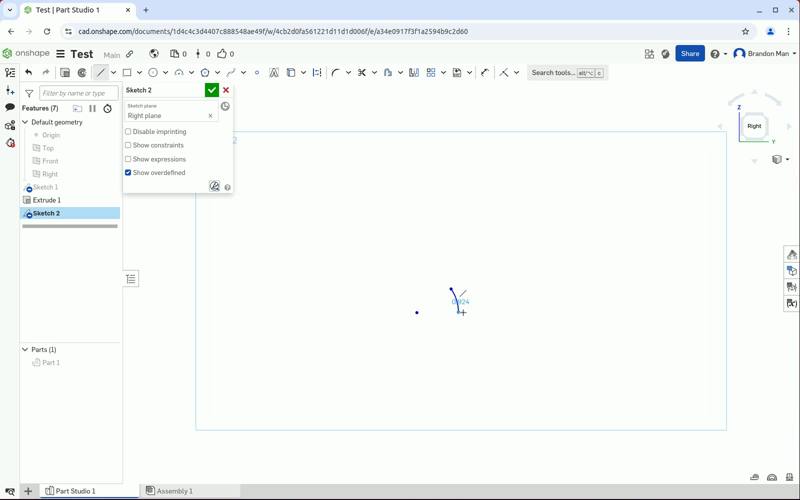
scroll(6)
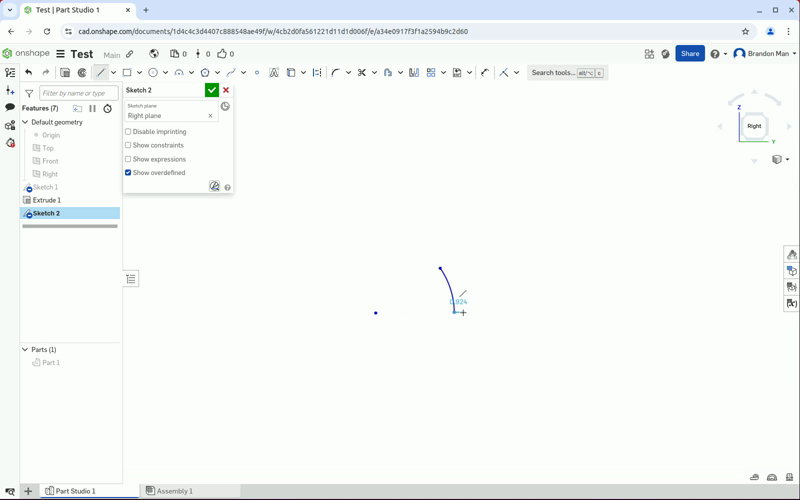
scroll(6)
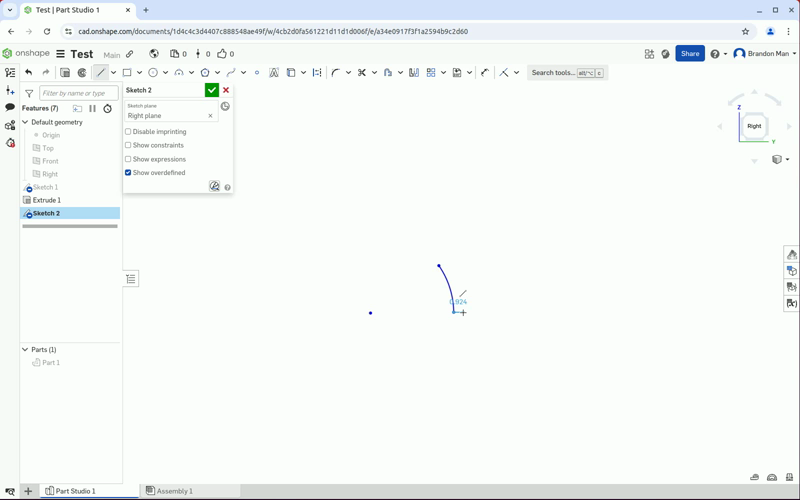
scroll(6)
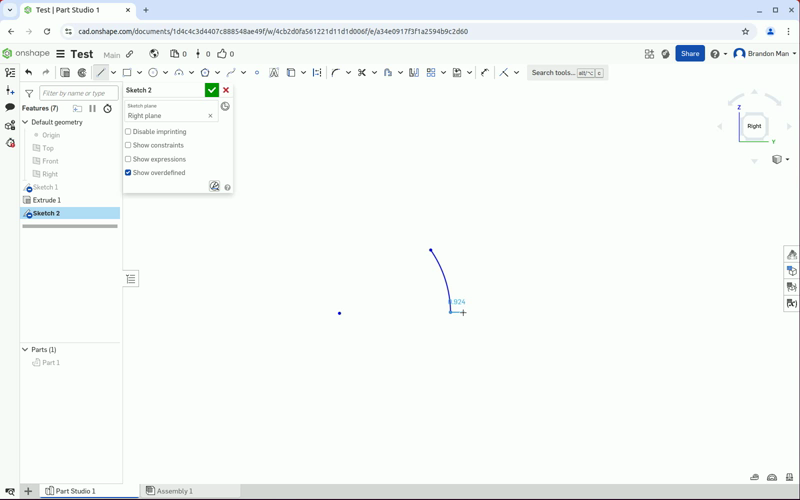
scroll(6)
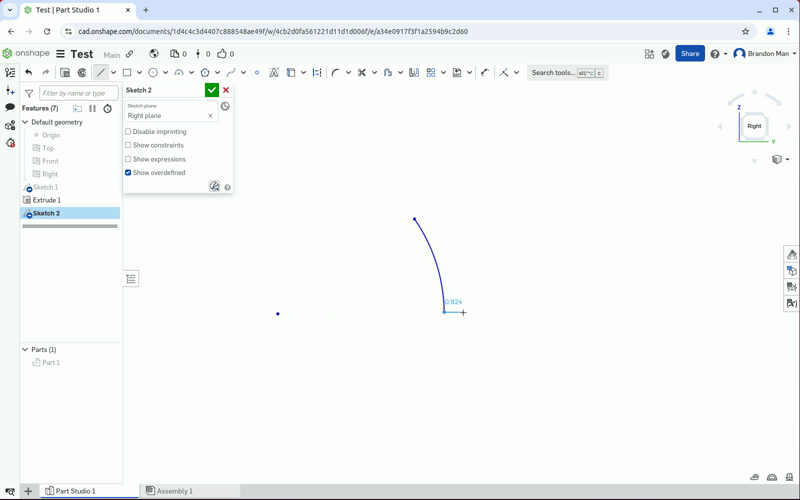
scroll(6)
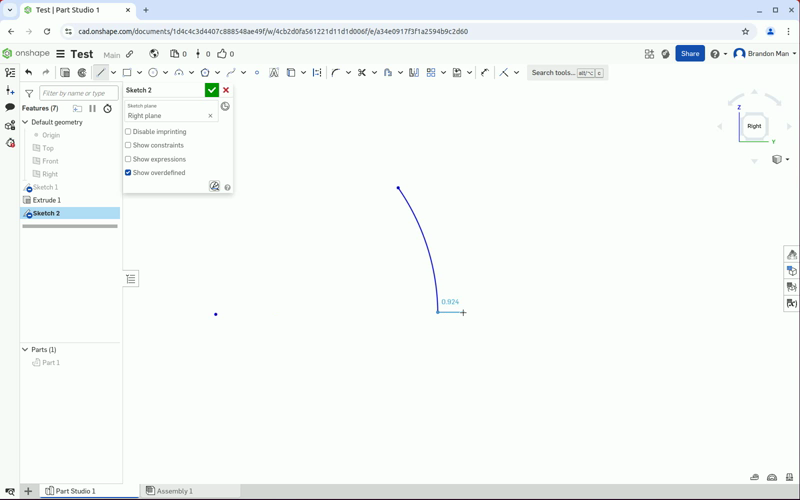
scroll(6)
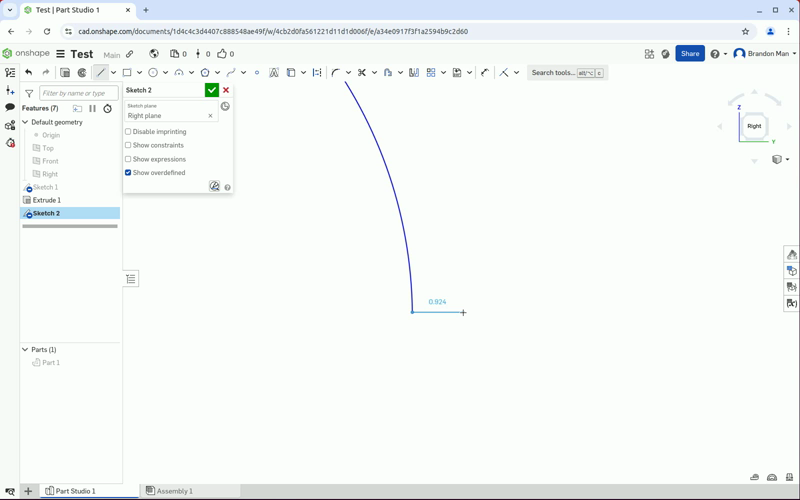
click(463, 312)
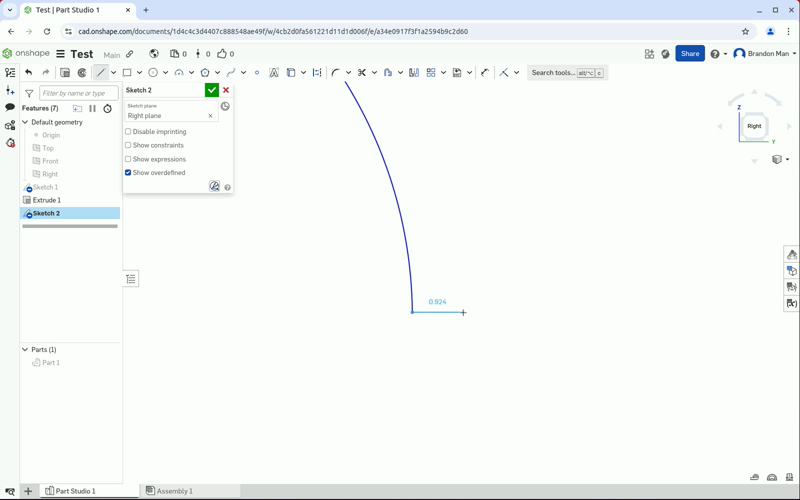
scroll(-6)
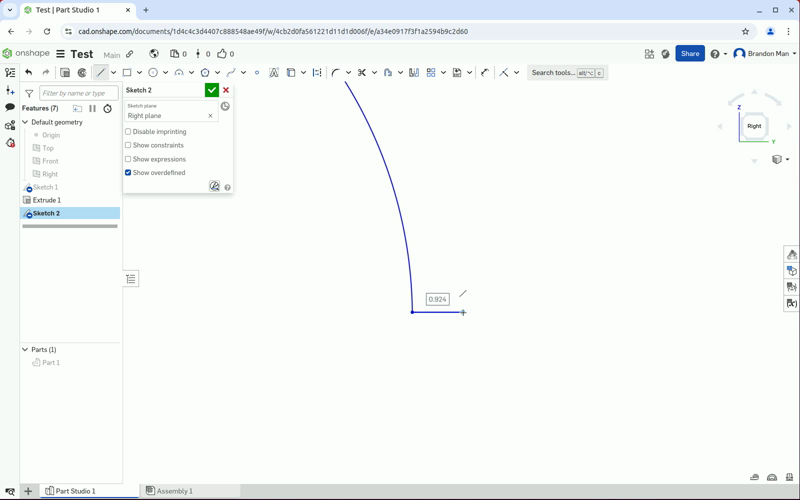
scroll(-6)
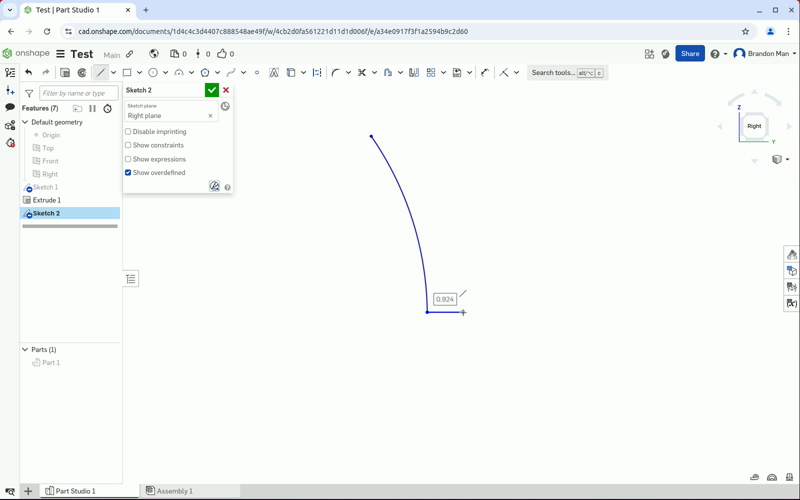
scroll(-6)
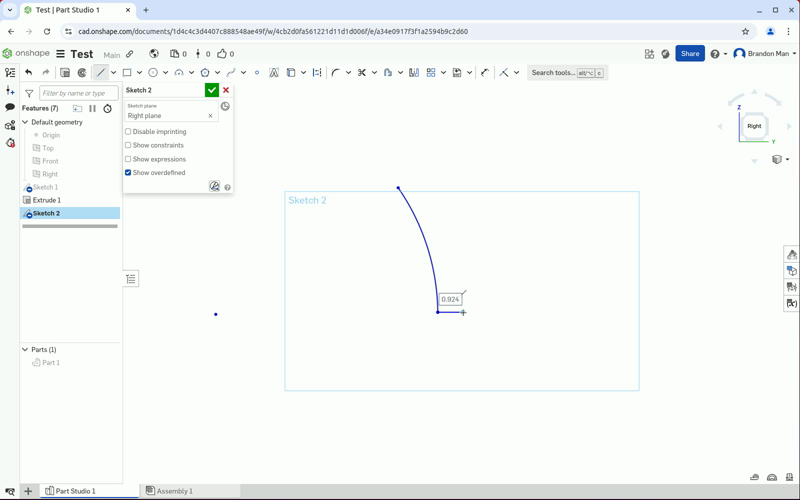
scroll(-6)
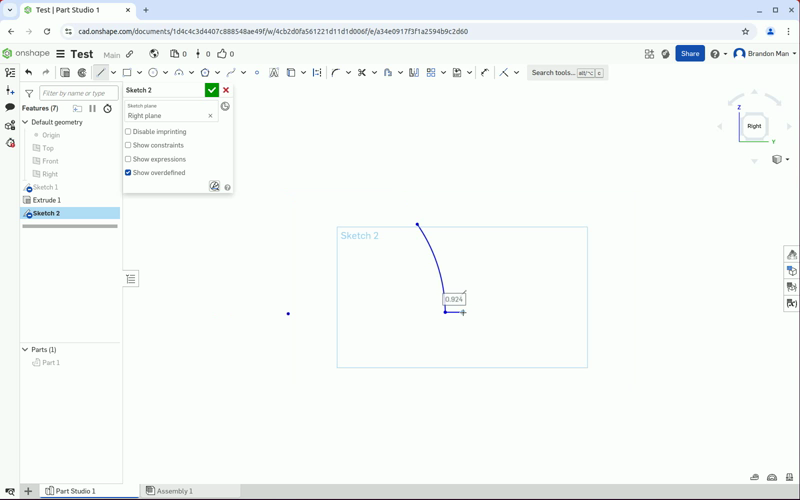
scroll(-6)
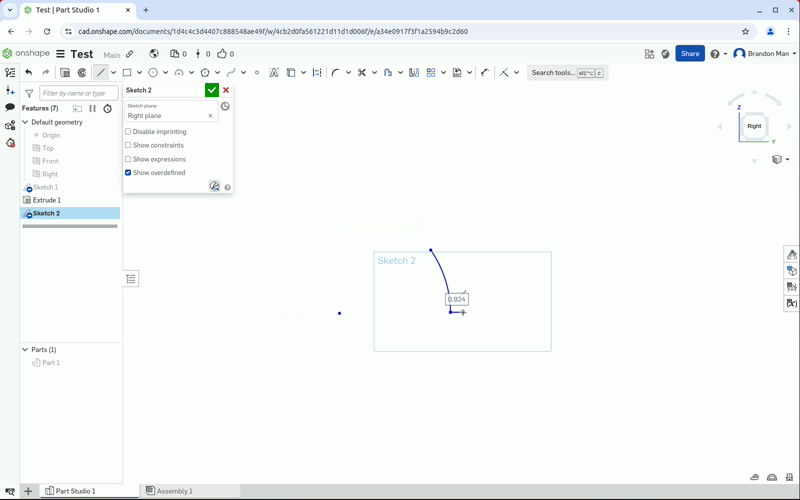
scroll(-6)
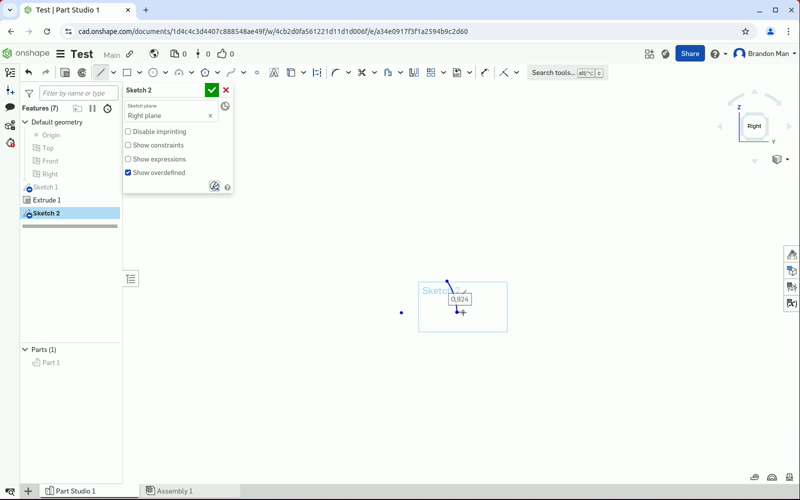
scroll(-6)
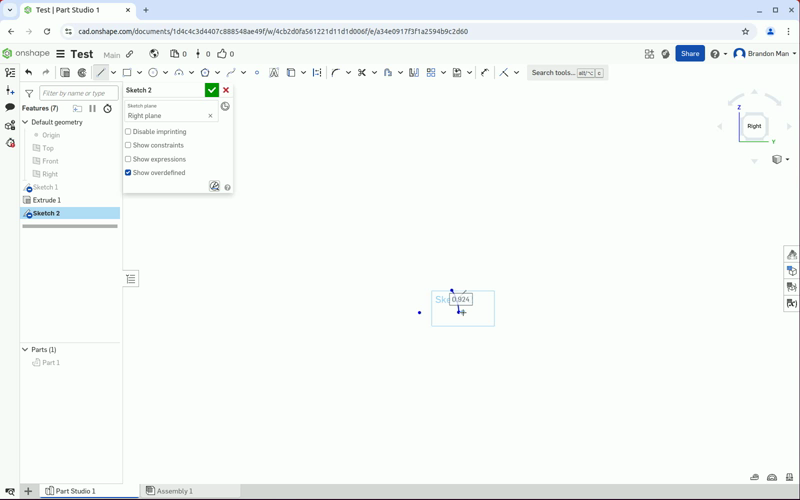
key_up(shift)
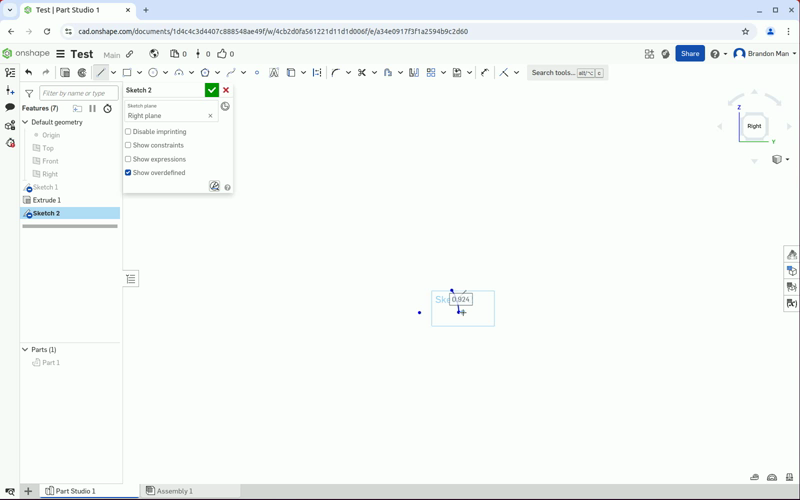
key(esc)
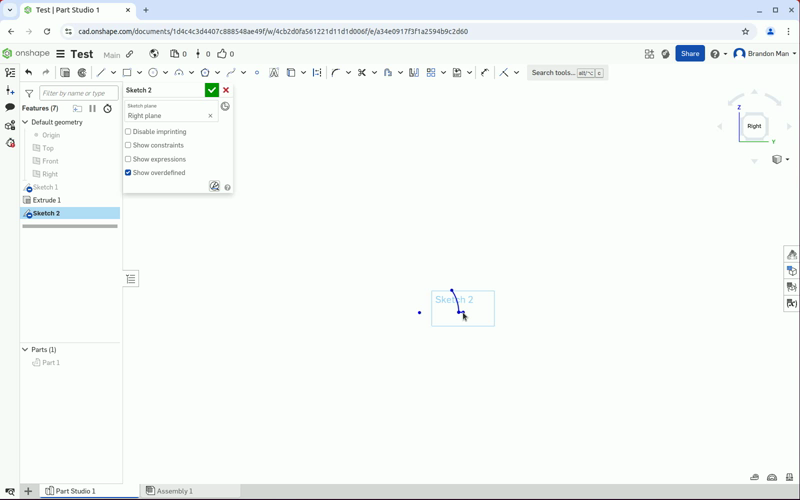
key(a)
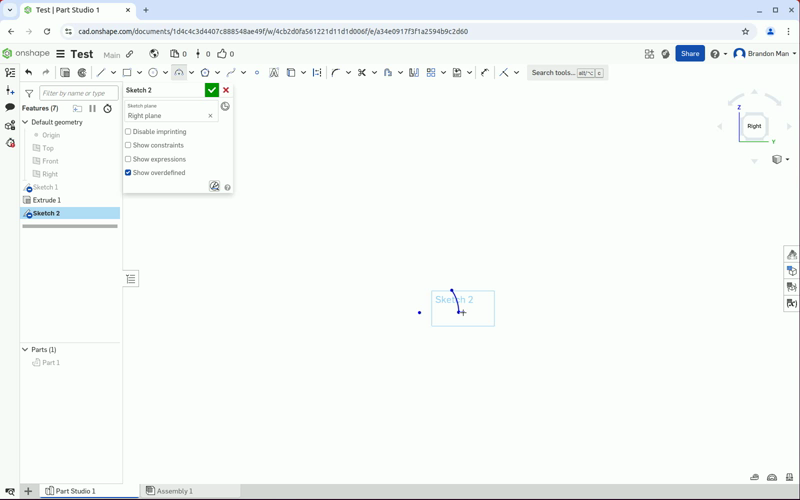
mouse_move(463, 312)
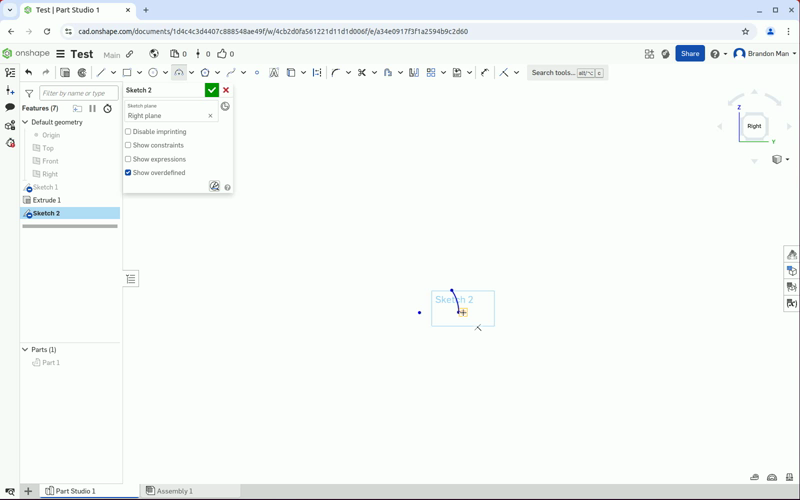
scroll(6)
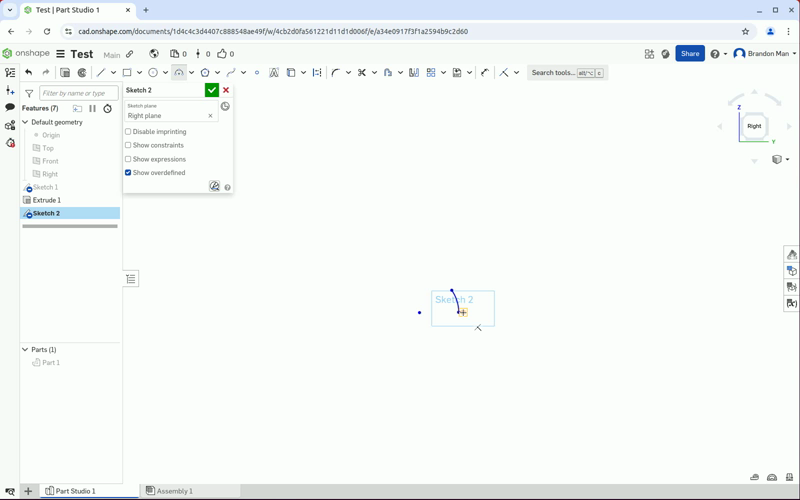
scroll(6)
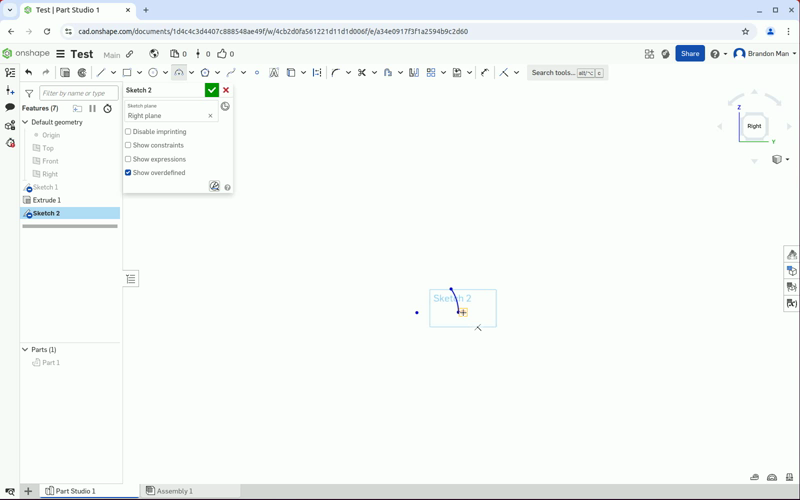
scroll(6)
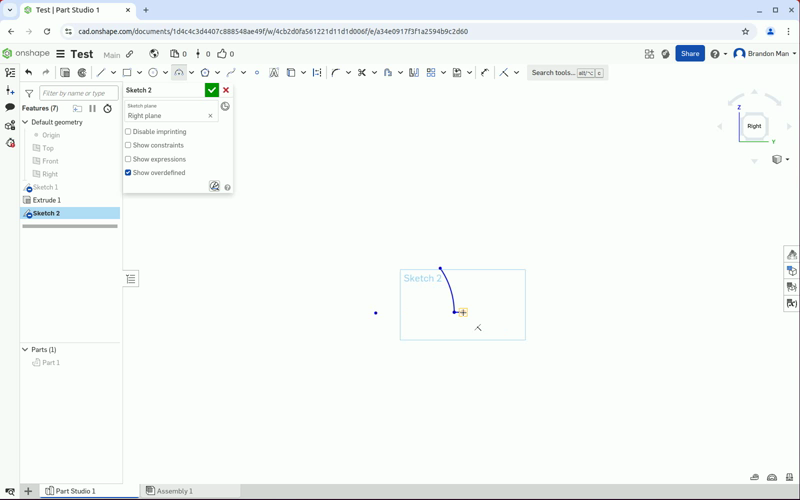
scroll(6)
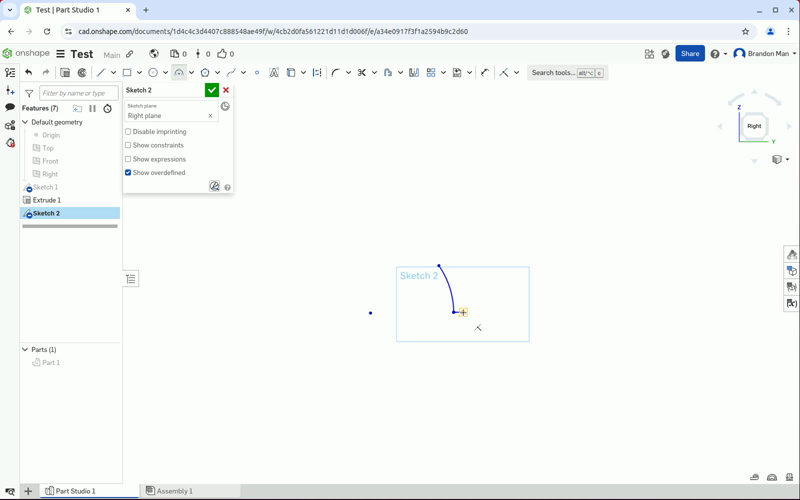
scroll(6)
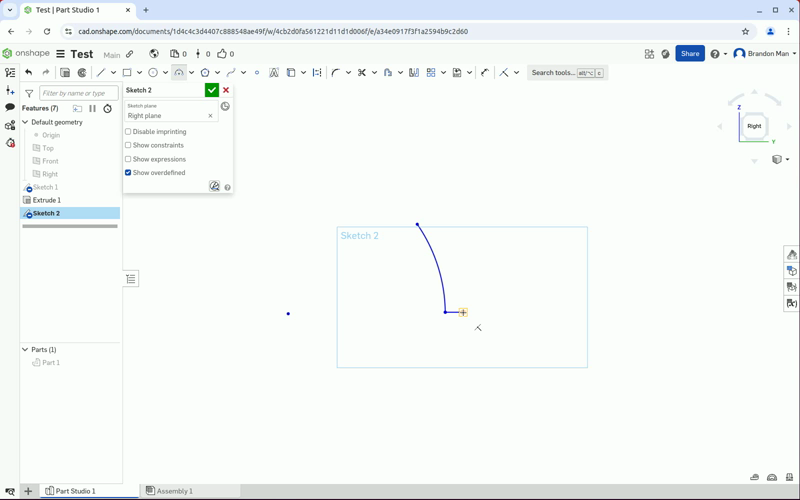
scroll(6)
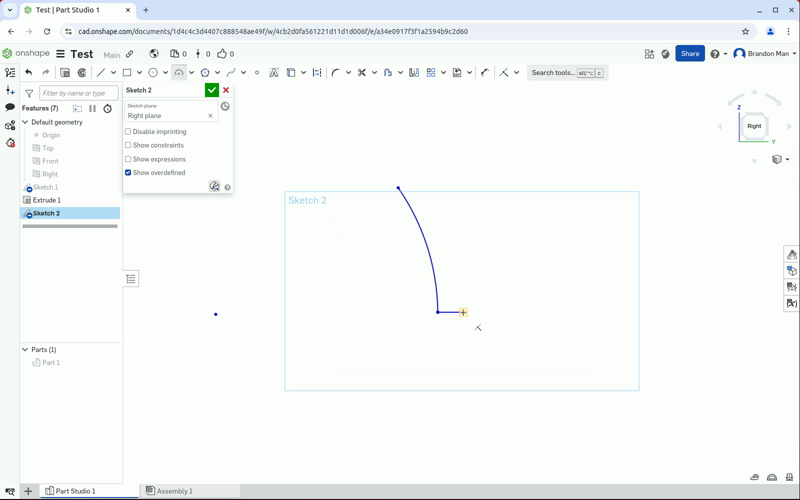
scroll(6)
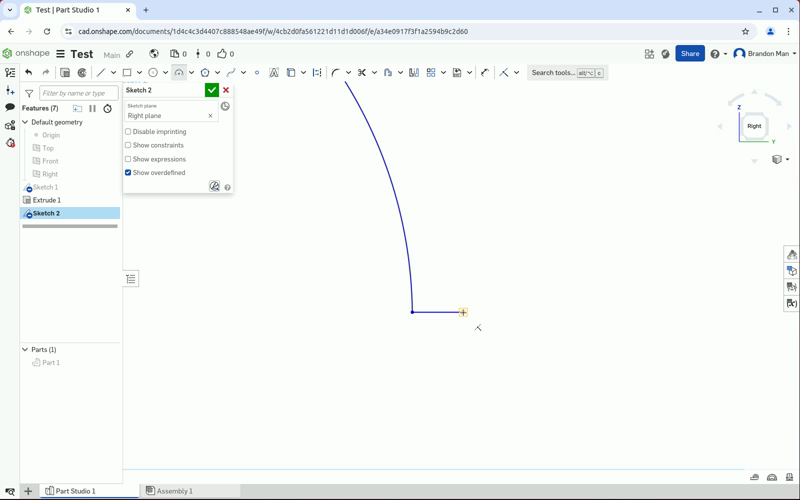
click(463, 312)
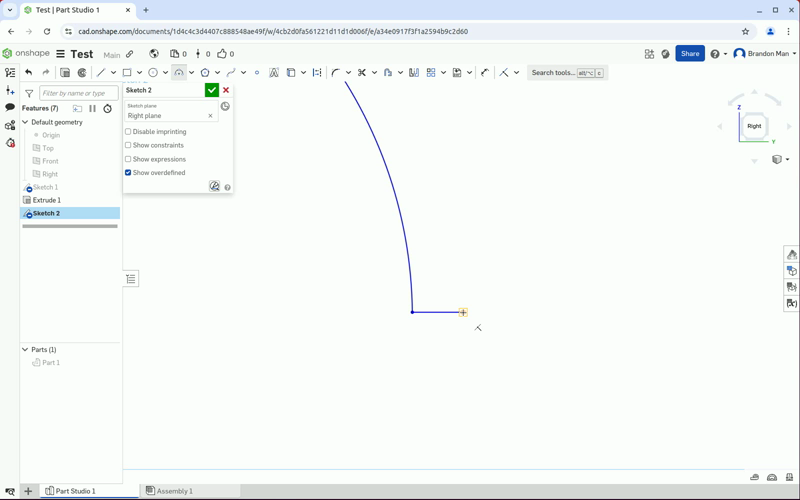
scroll(-6)
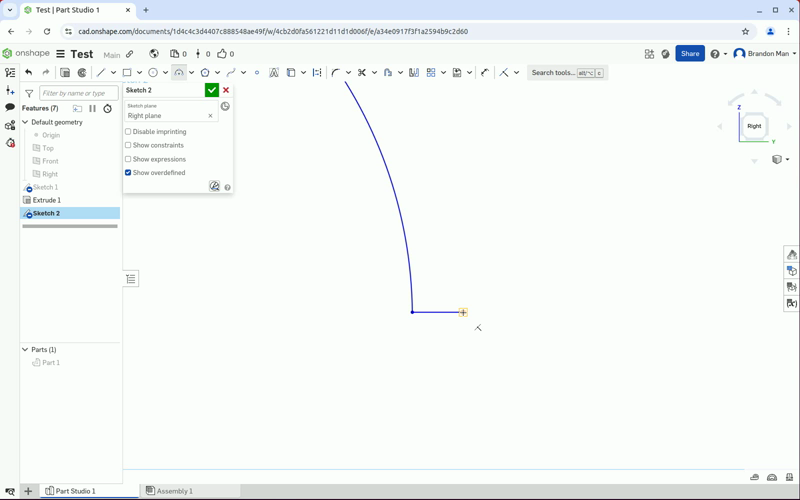
scroll(-6)
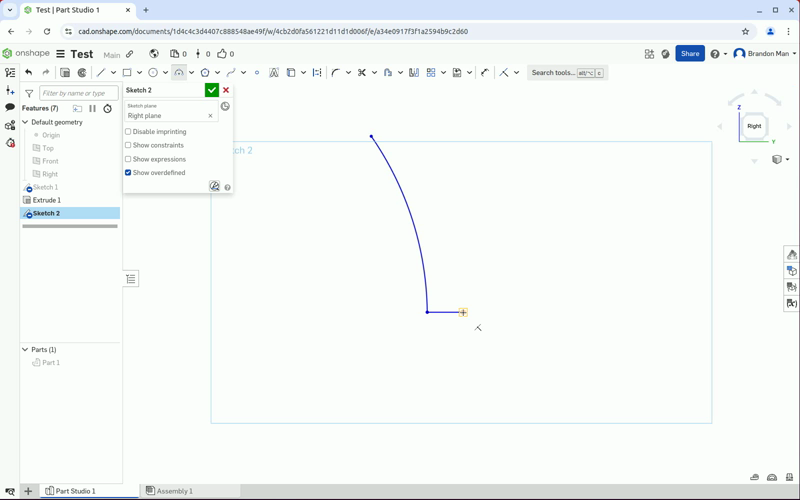
scroll(-6)
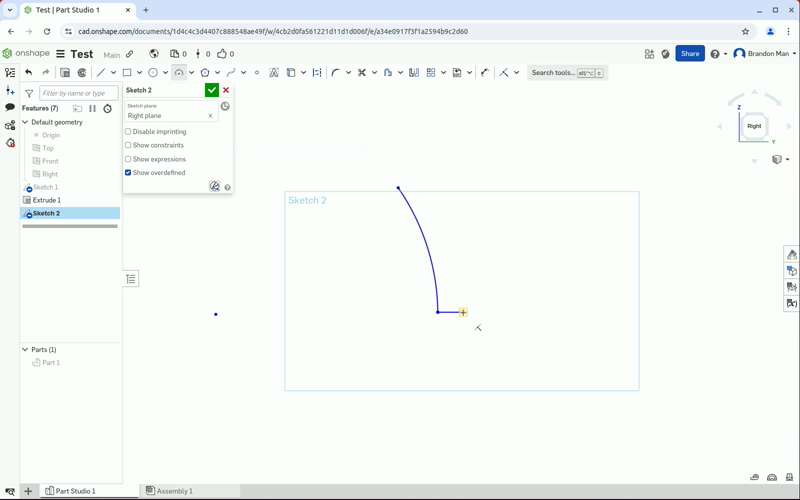
scroll(-6)
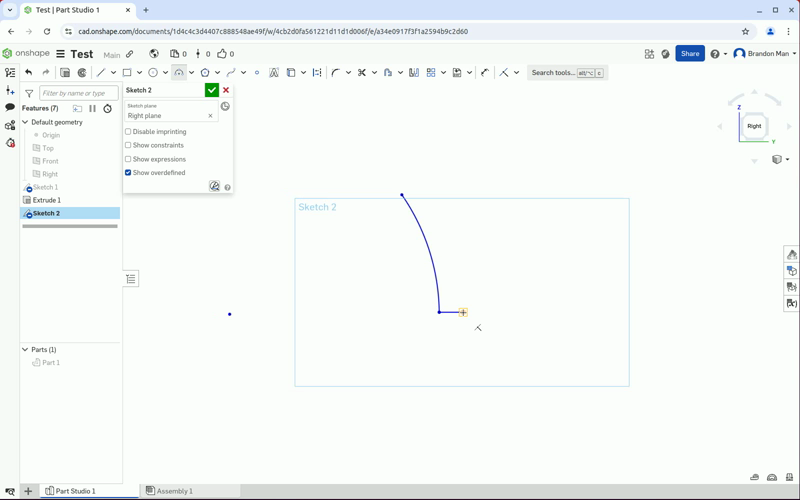
scroll(-6)
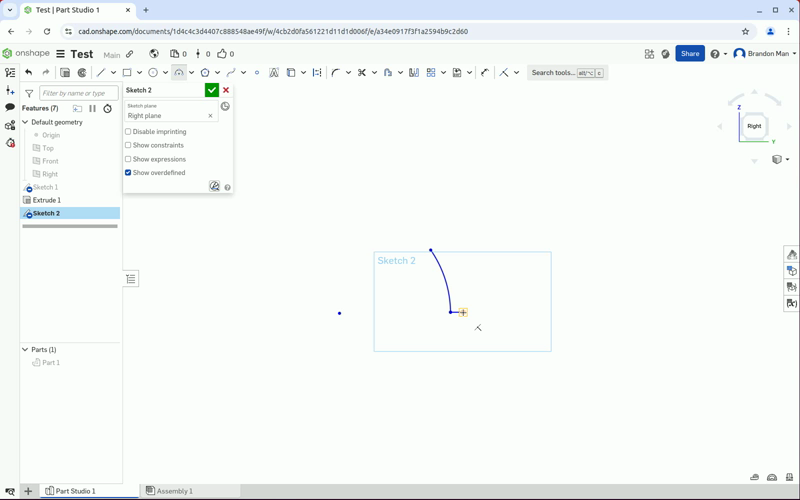
scroll(-6)
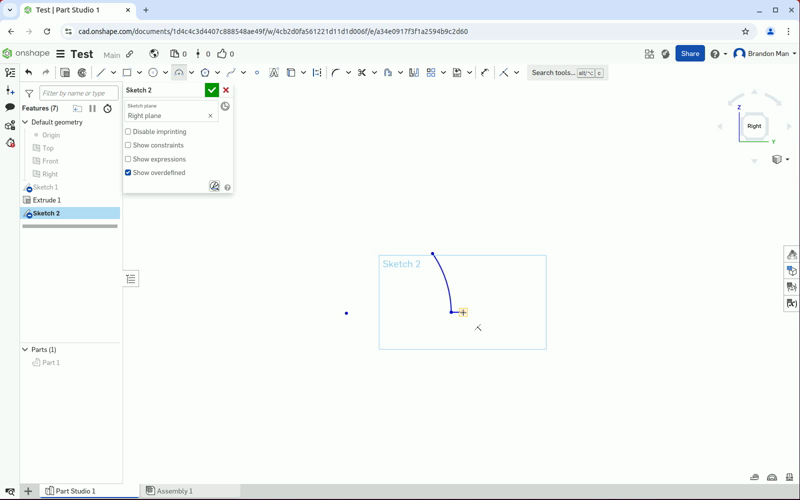
scroll(-6)
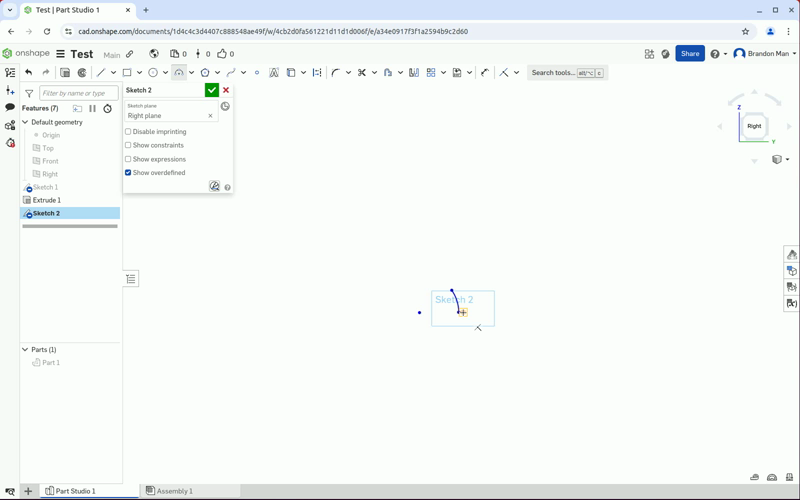
key_down(shift)
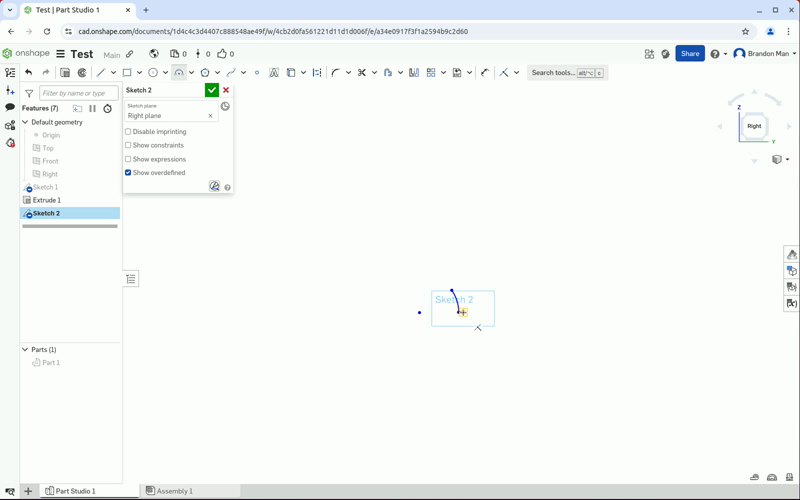
mouse_move(470, 290)
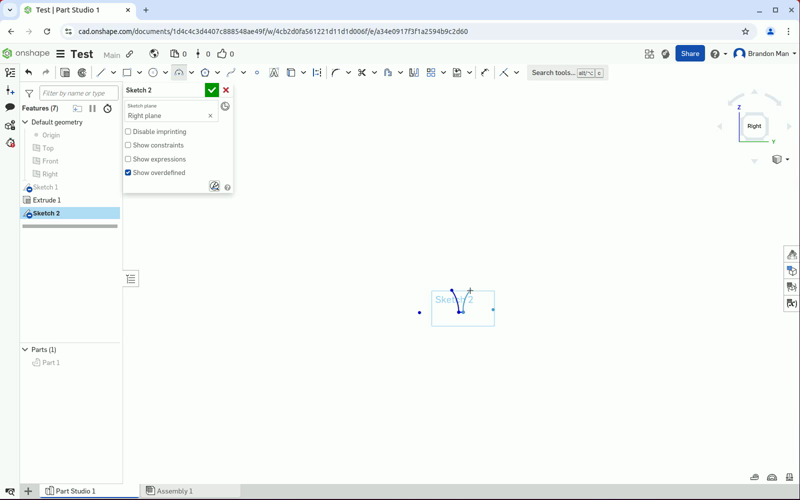
click(470, 290)
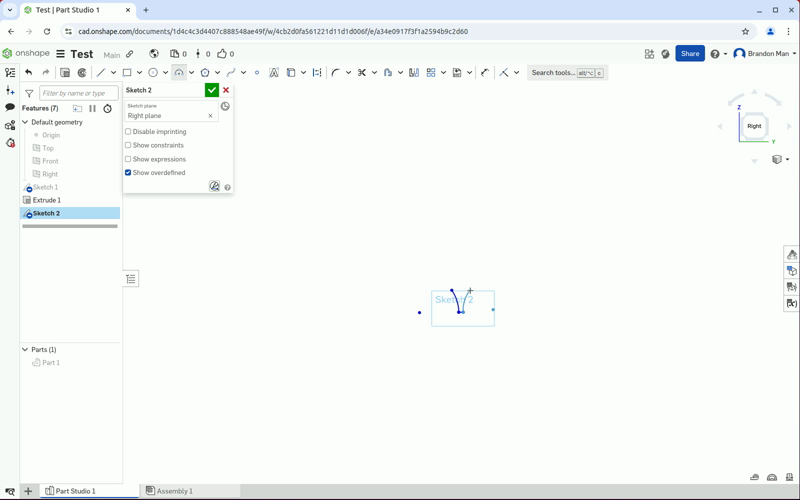
mouse_move(465, 300)
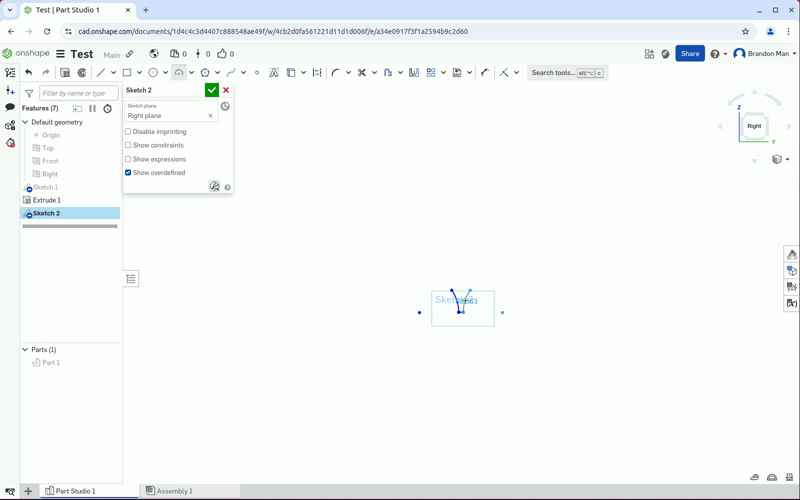
click(465, 300)
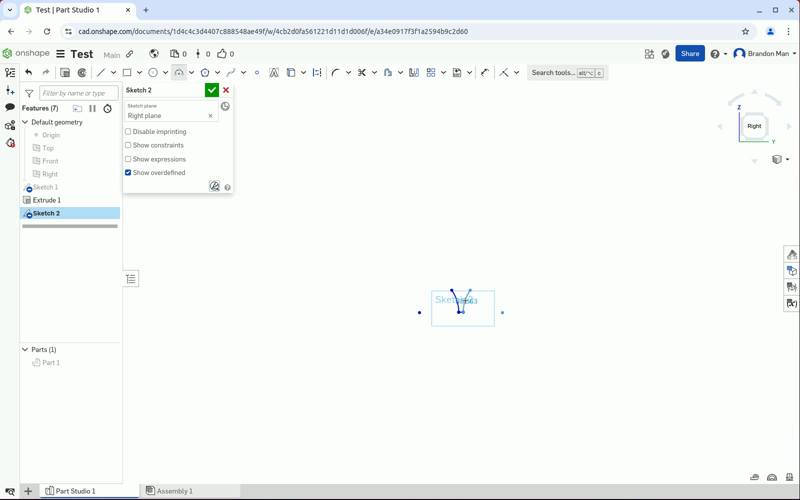
key_up(shift)
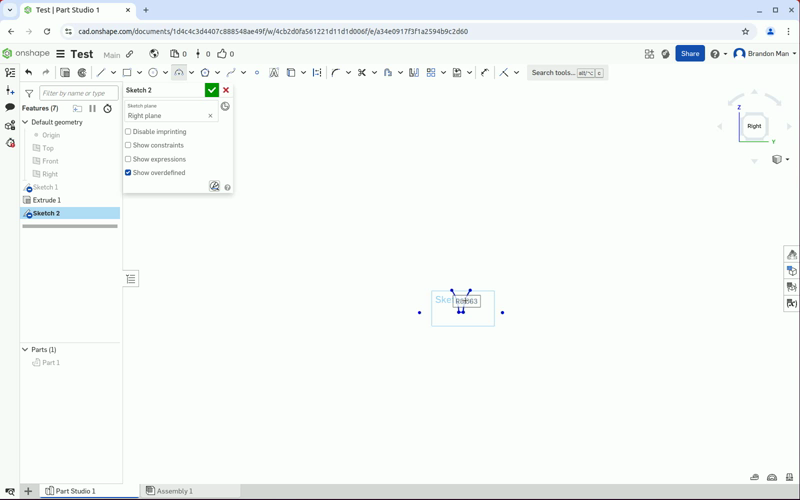
key(esc)
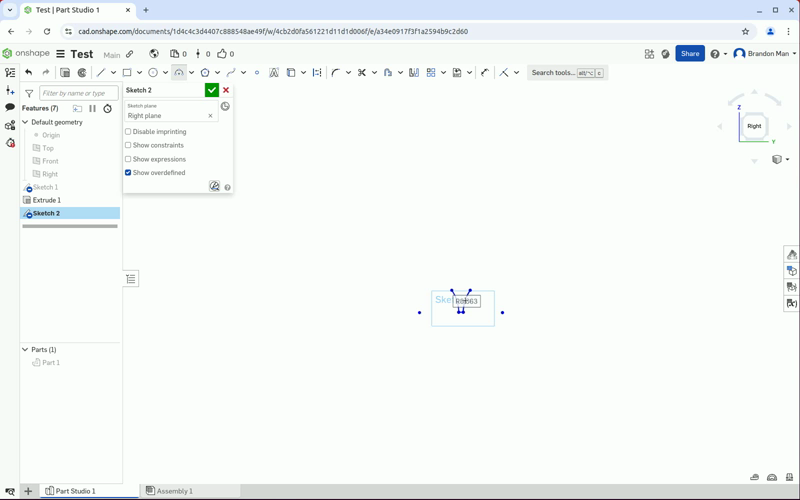
key(l)
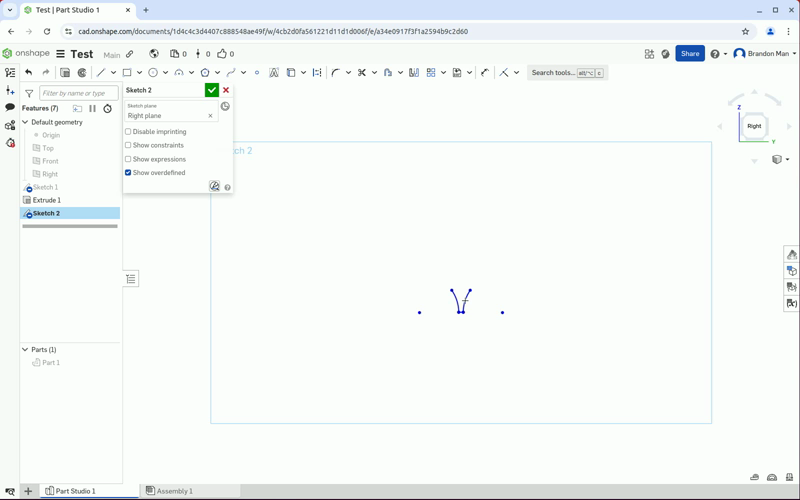
mouse_move(470, 290)
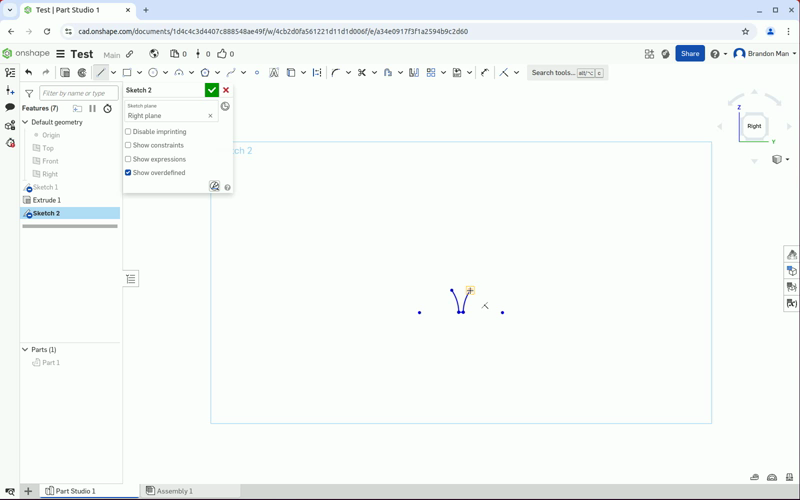
click(470, 290)
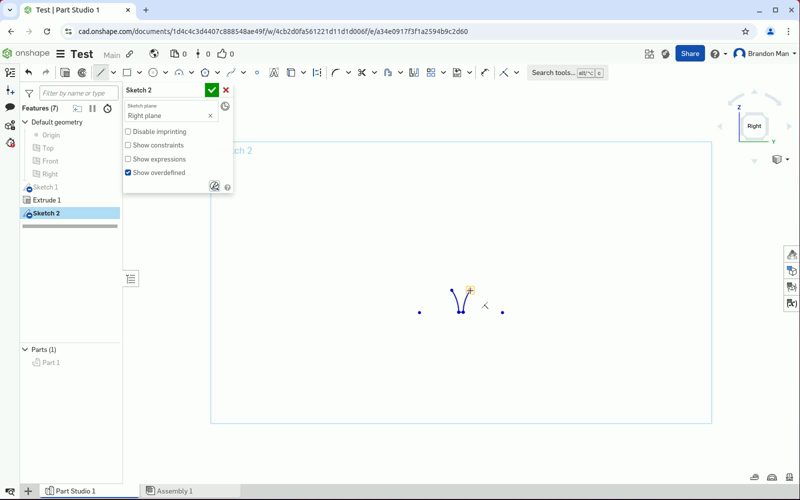
key_down(shift)
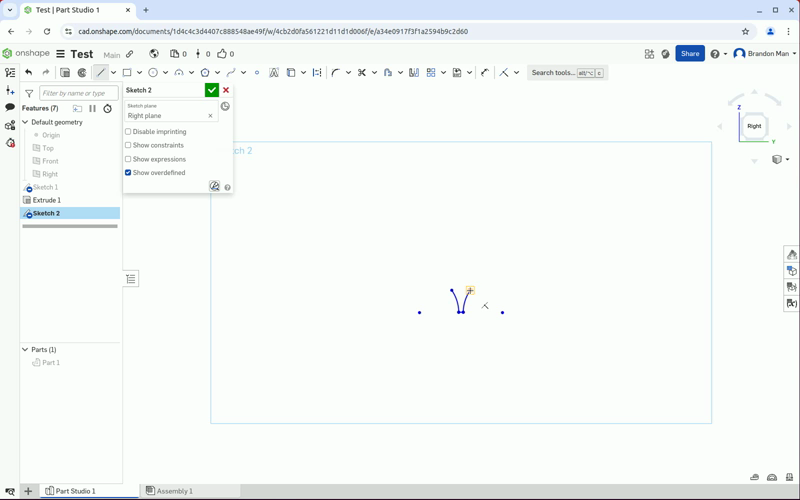
mouse_move(500, 290)
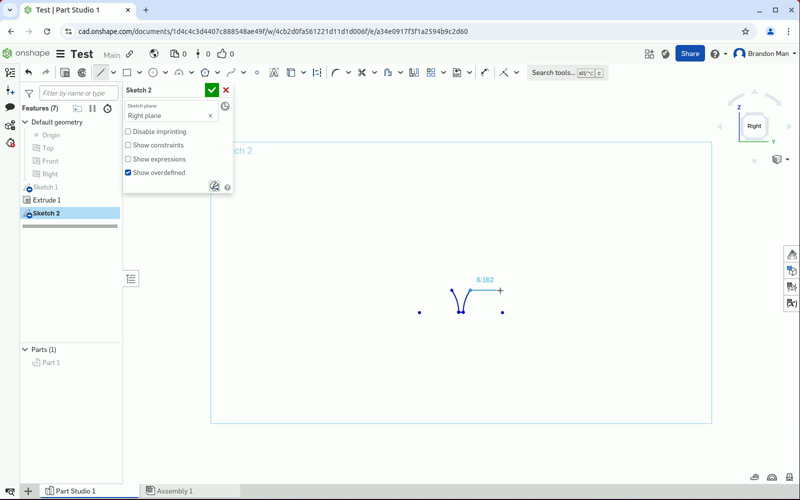
mouse_move(470, 282)
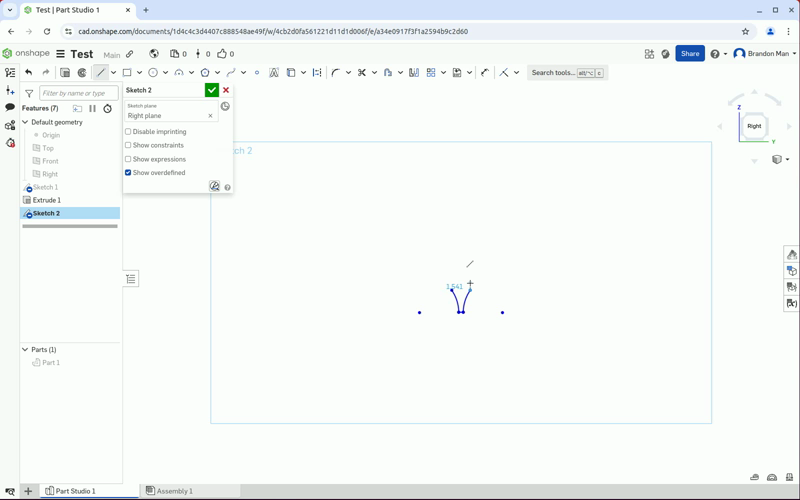
click(470, 282)
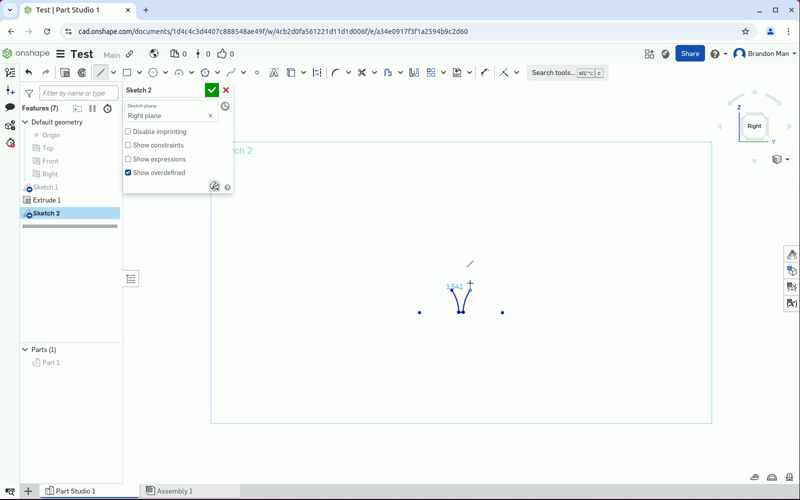
key_up(shift)
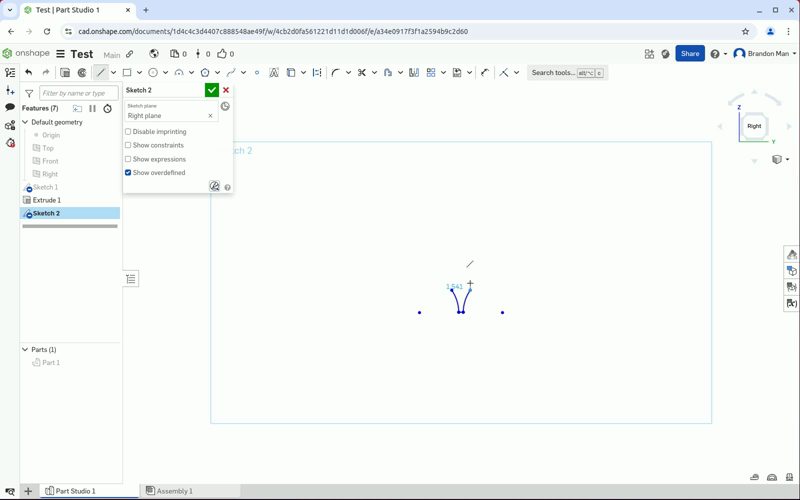
key_down(shift)
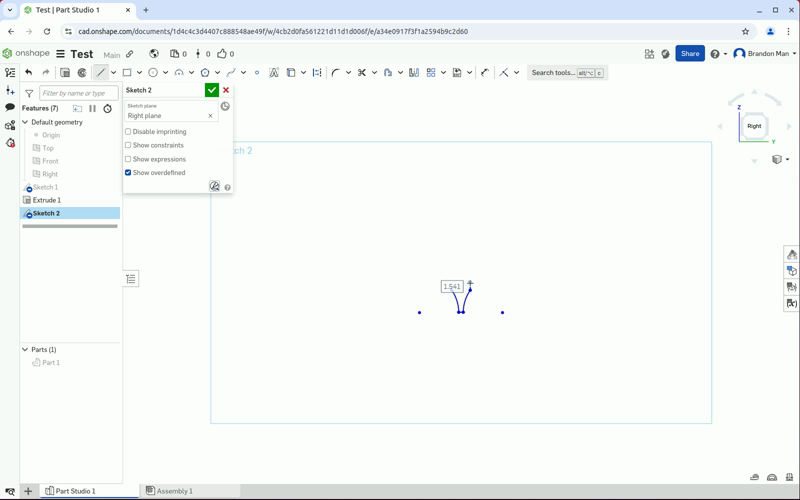
mouse_move(500, 282)
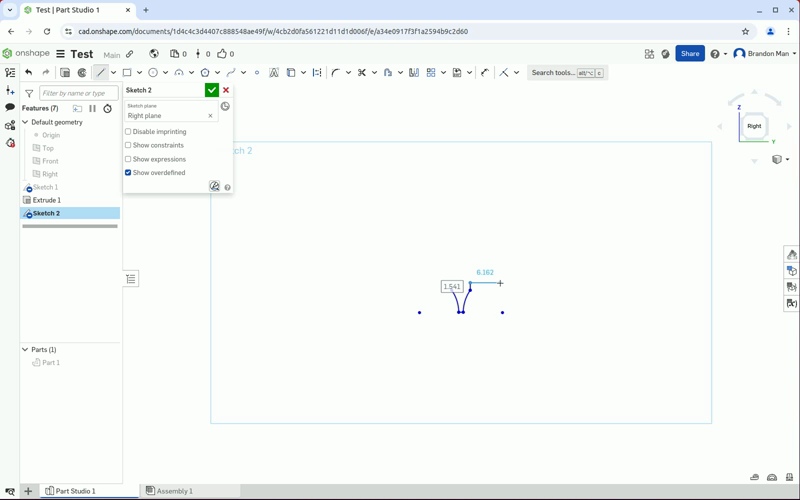
mouse_move(451, 282)
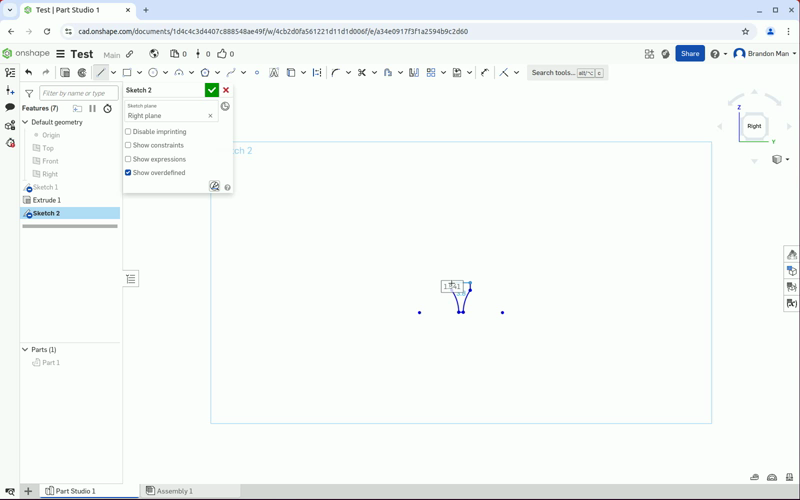
click(451, 282)
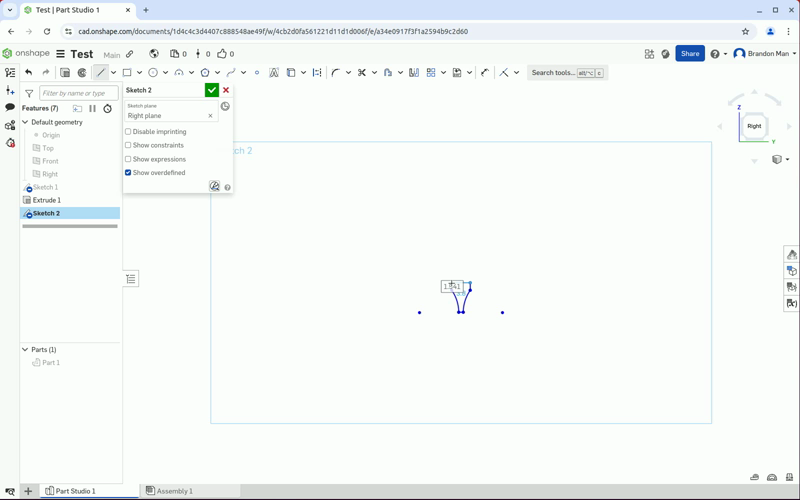
key_up(shift)
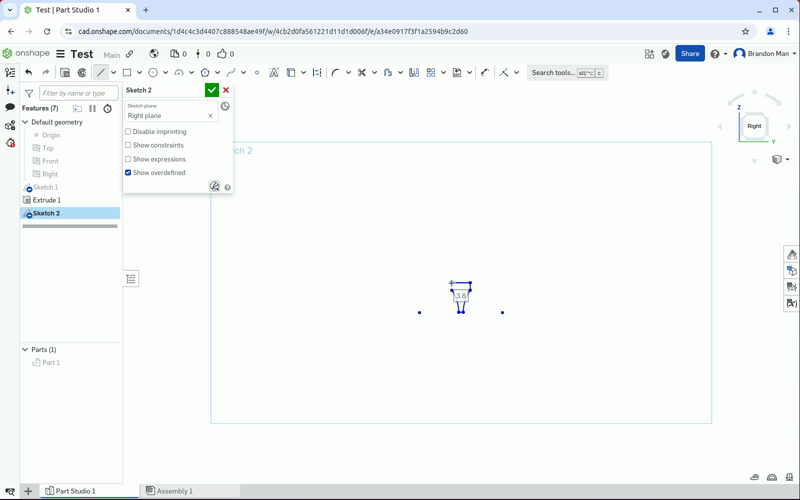
mouse_move(481, 282)
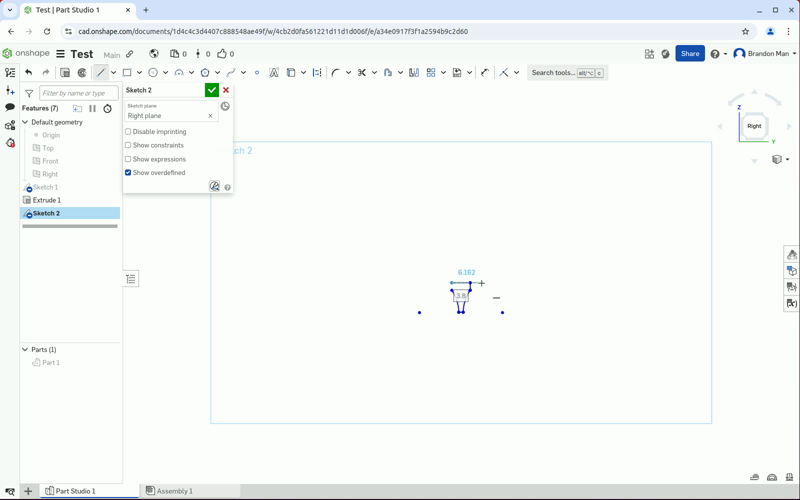
key_down(shift)
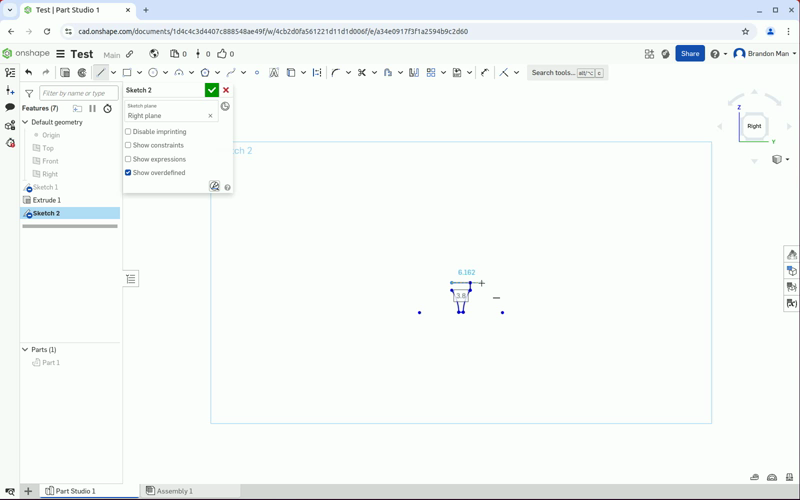
mouse_move(451, 290)
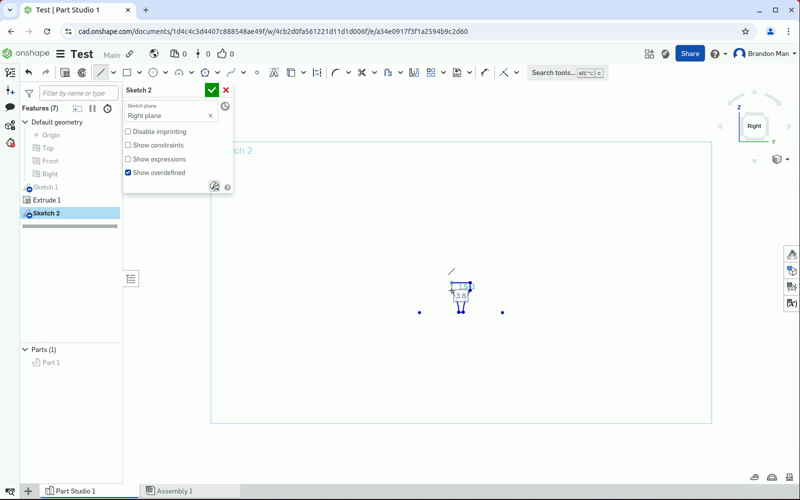
key_up(shift)
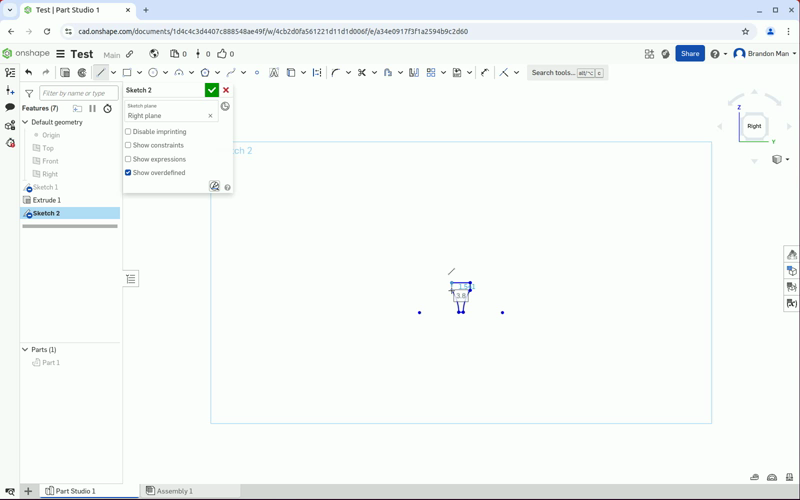
click(451, 290)
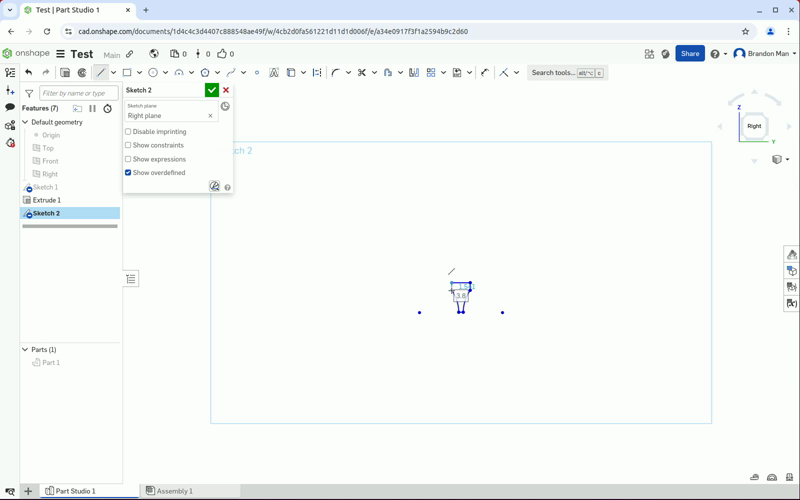
key(esc)
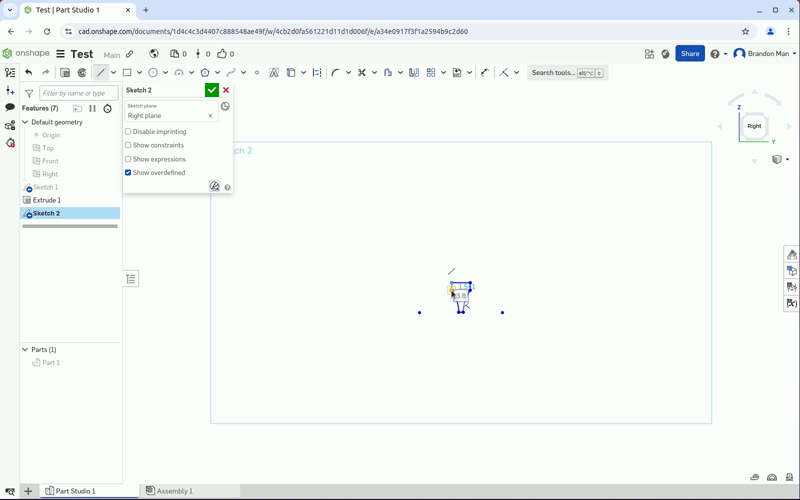
mouse_move(455, 295)
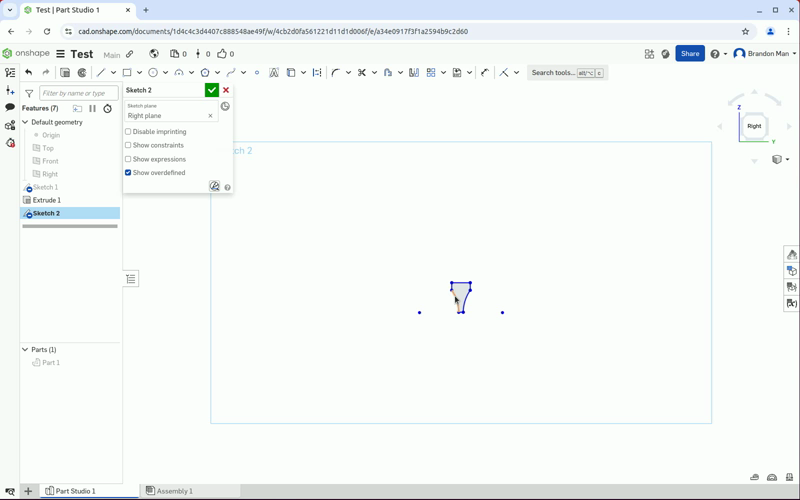
scroll(6)
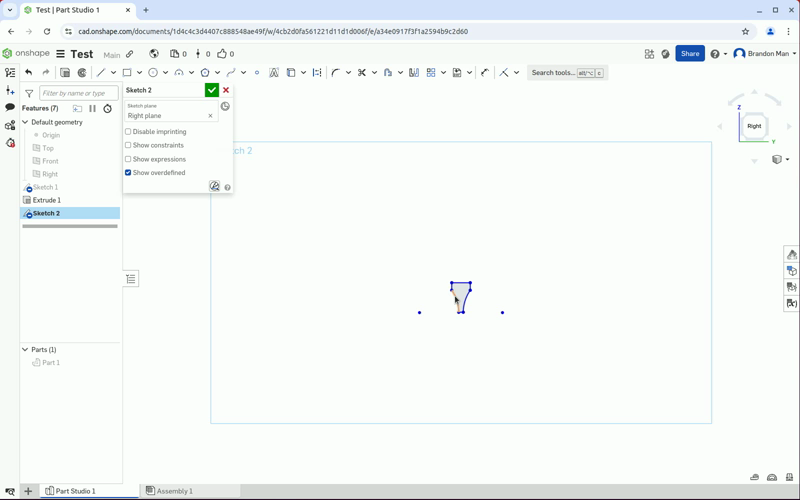
scroll(6)
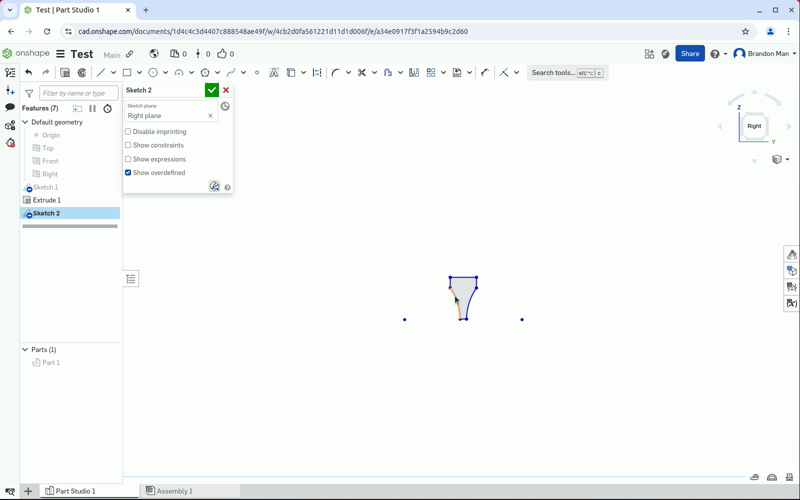
scroll(6)
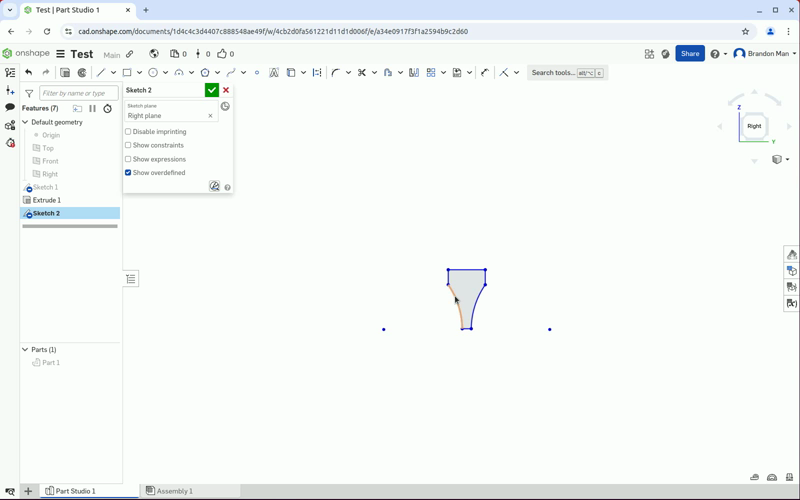
scroll(6)
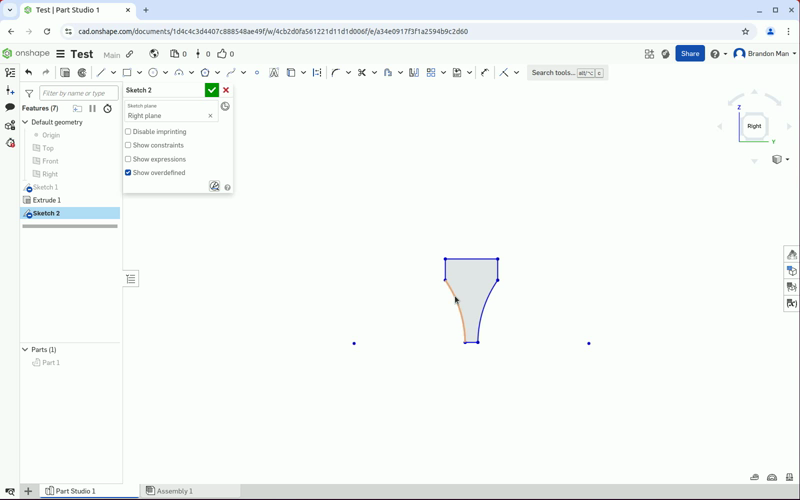
scroll(6)
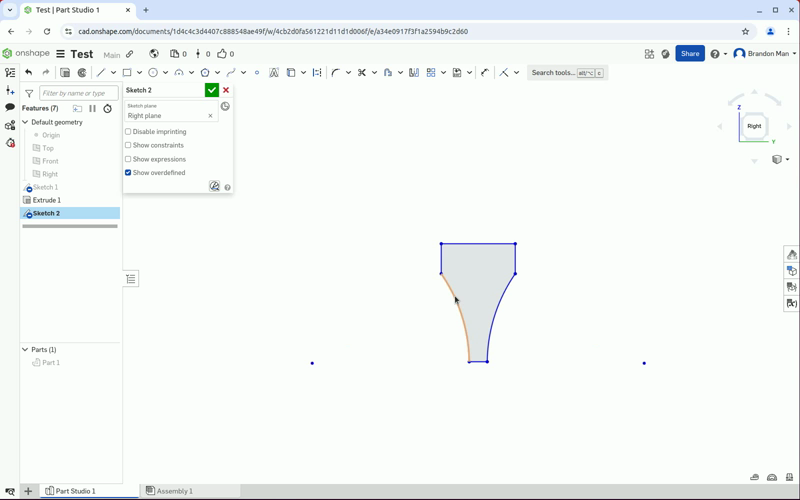
scroll(6)
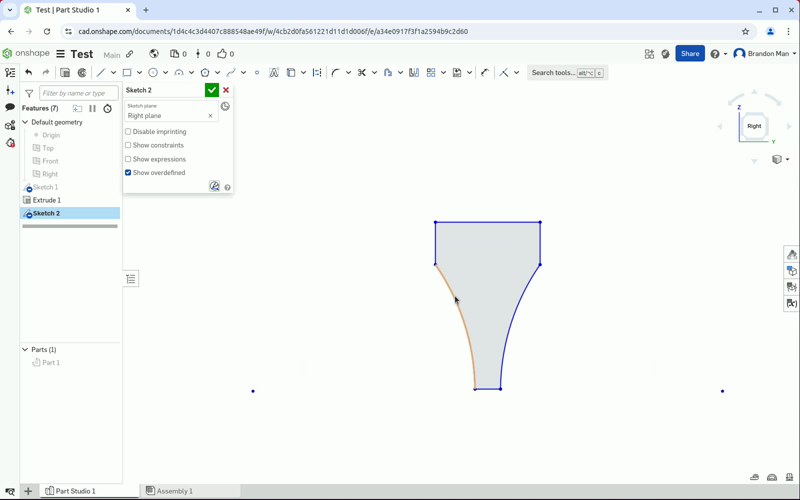
scroll(6)
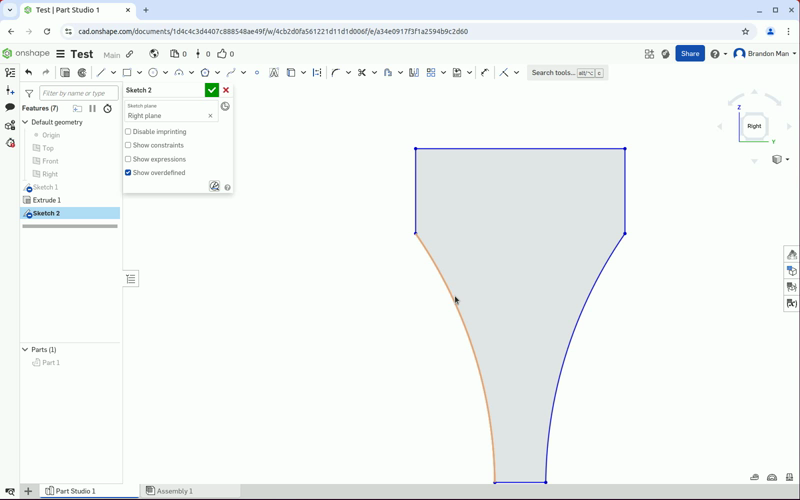
click(455, 295)
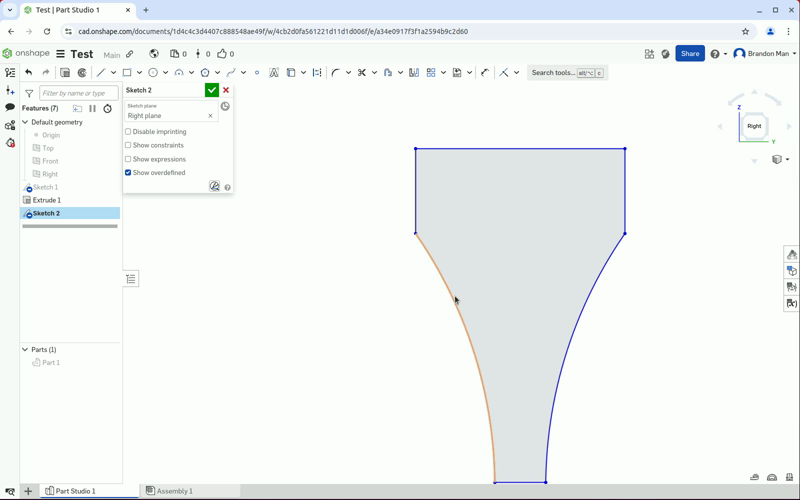
scroll(-6)
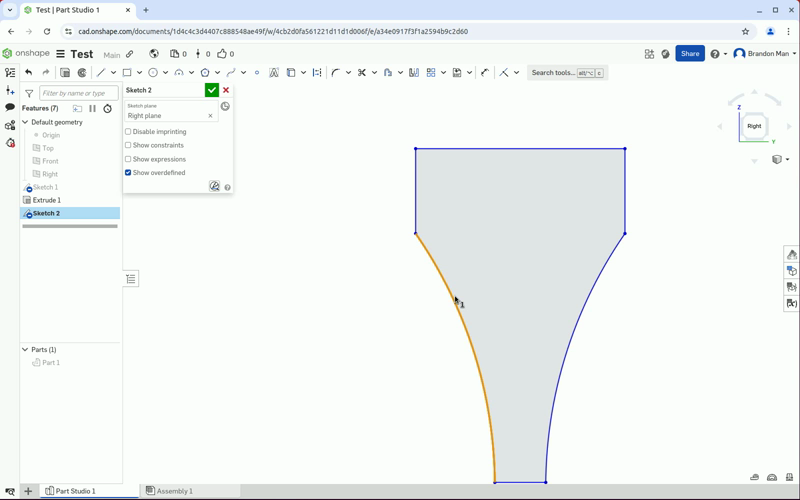
scroll(-6)
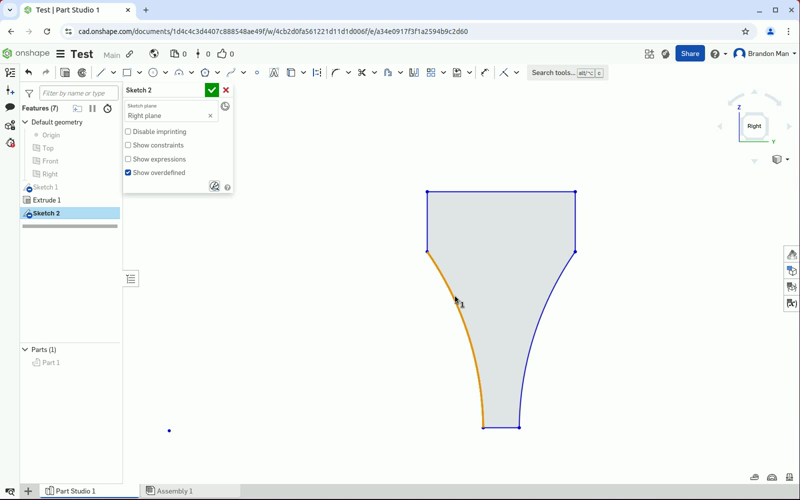
scroll(-6)
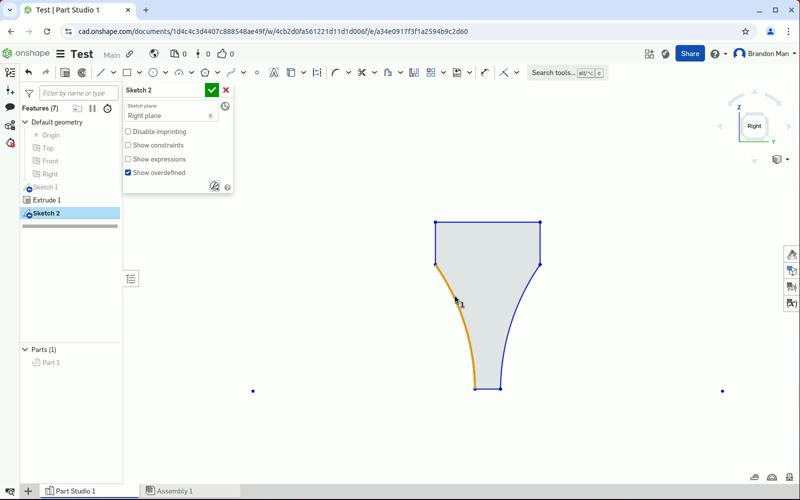
scroll(-6)
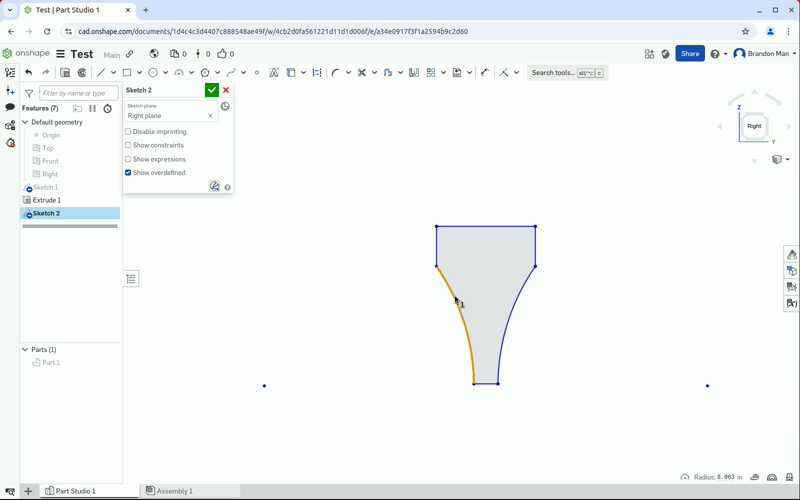
scroll(-6)
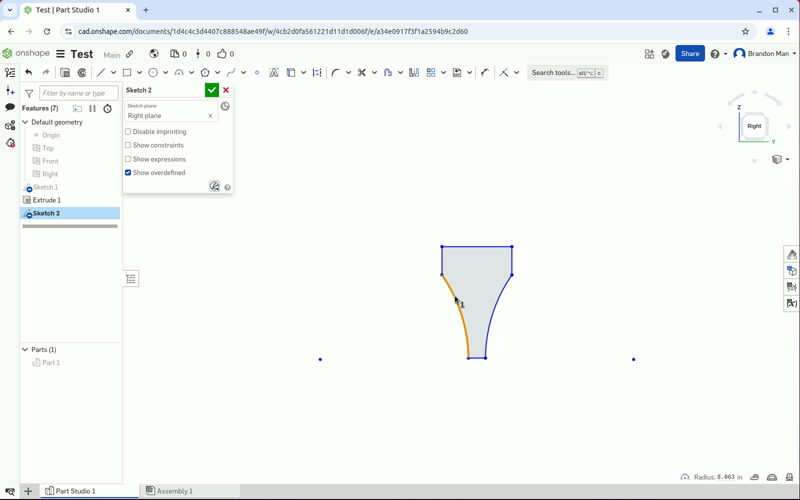
scroll(-6)
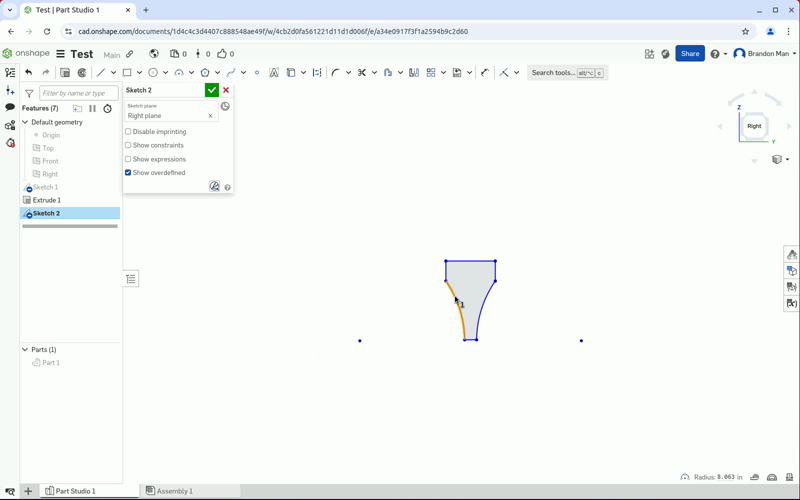
scroll(-6)
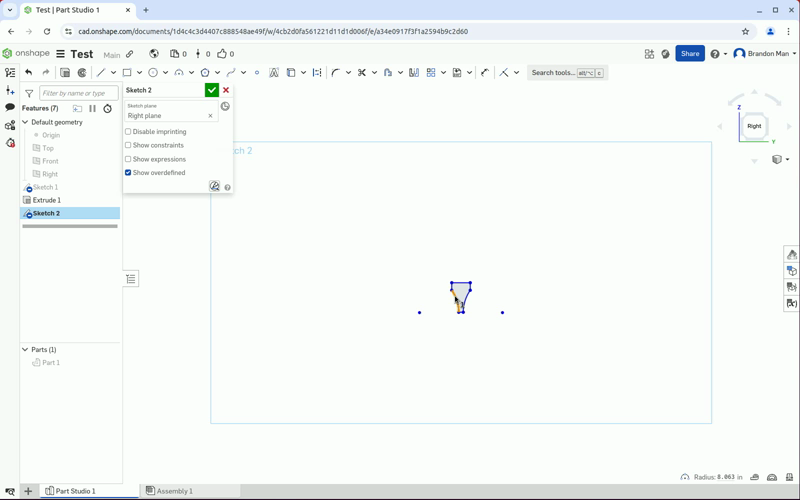
mouse_move(73, 352)
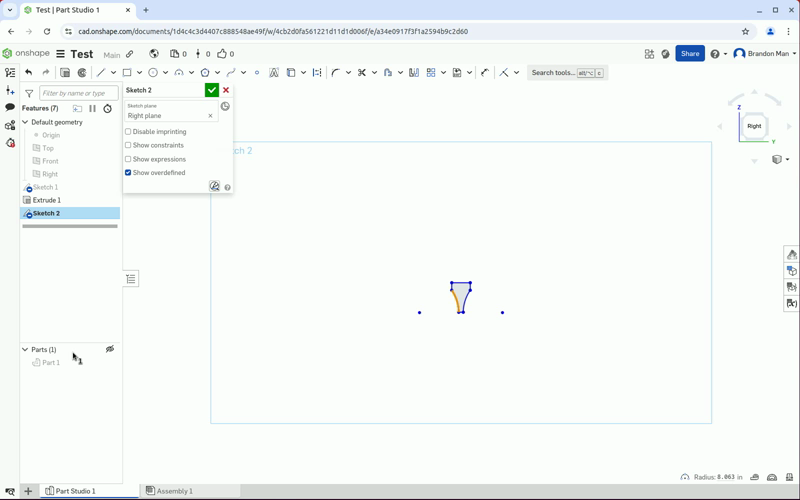
key(shift+y)
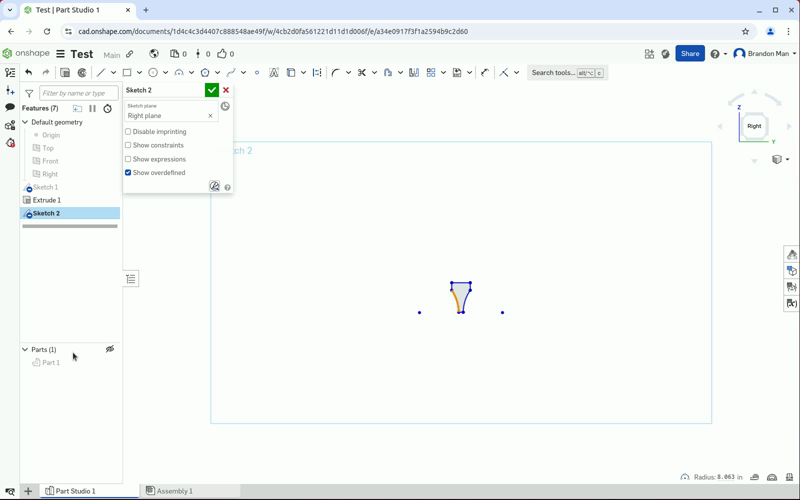
key(shift+e)
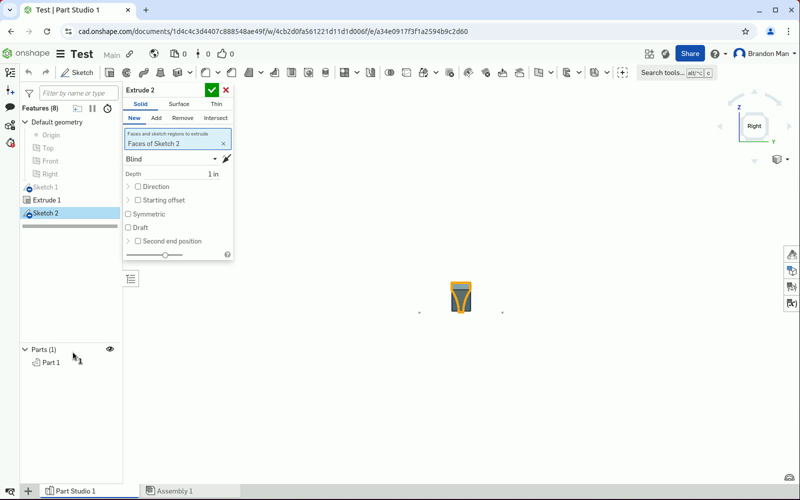
mouse_move(143, 106)
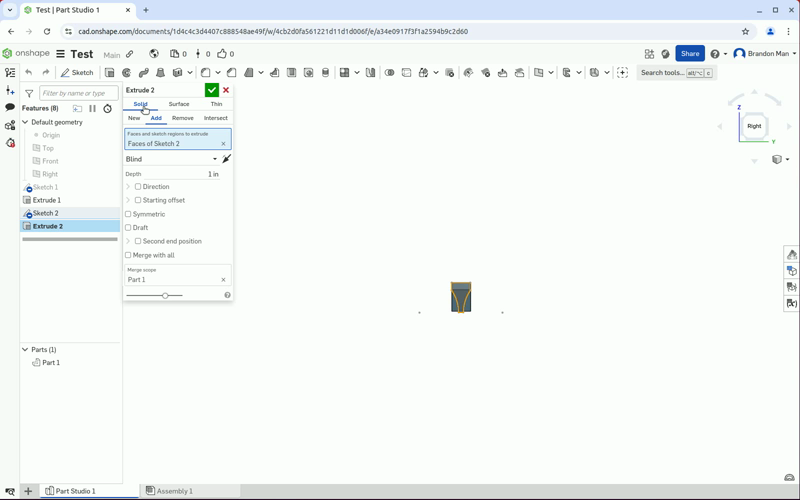
click(143, 106)
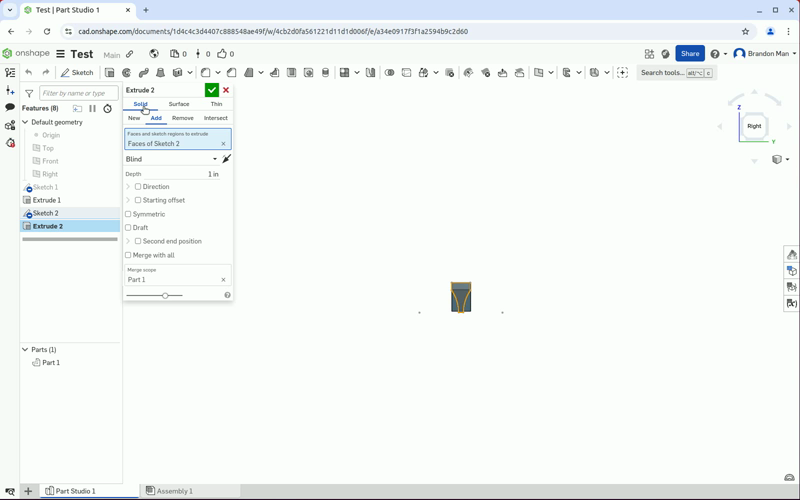
mouse_move(219, 120)
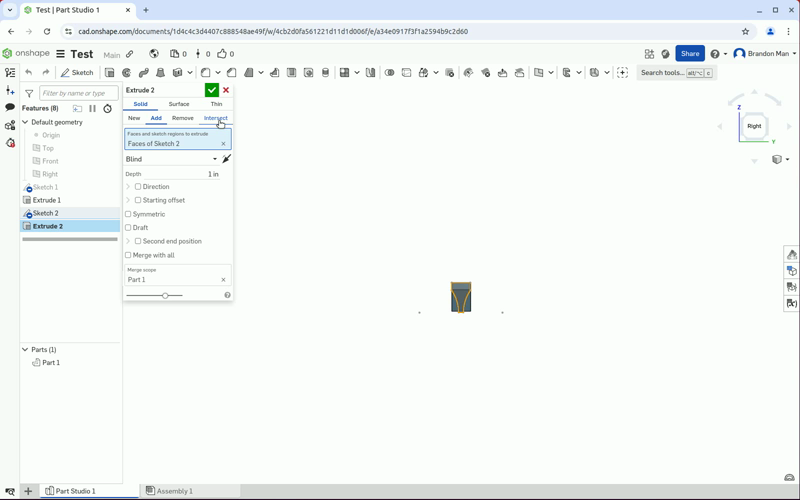
click(219, 120)
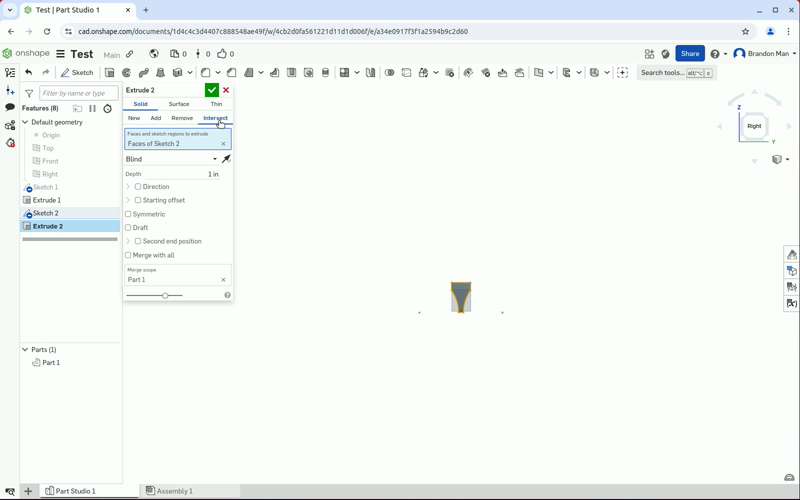
key(tab, 4)
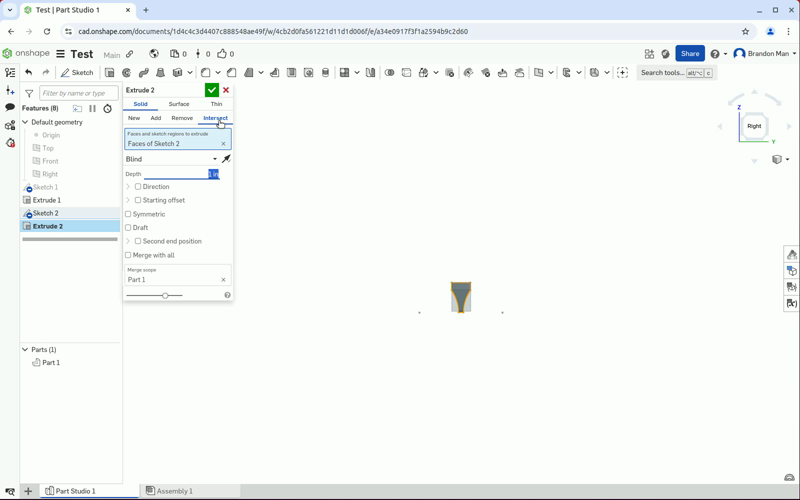
text(23.108)
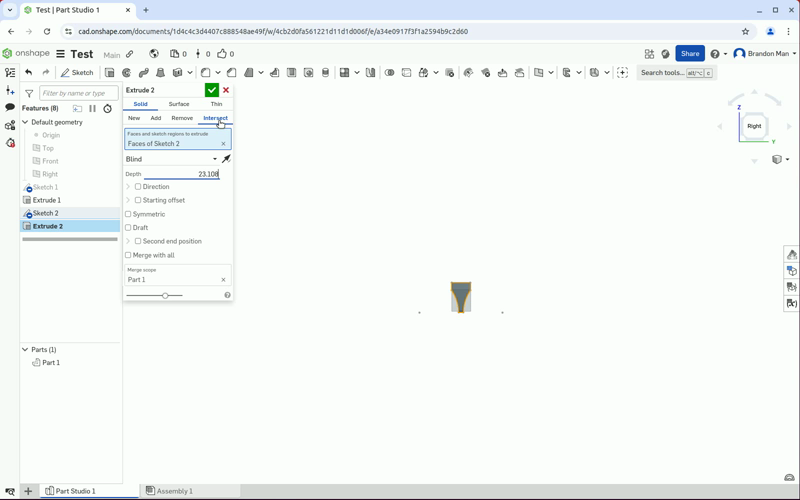
key(enter)
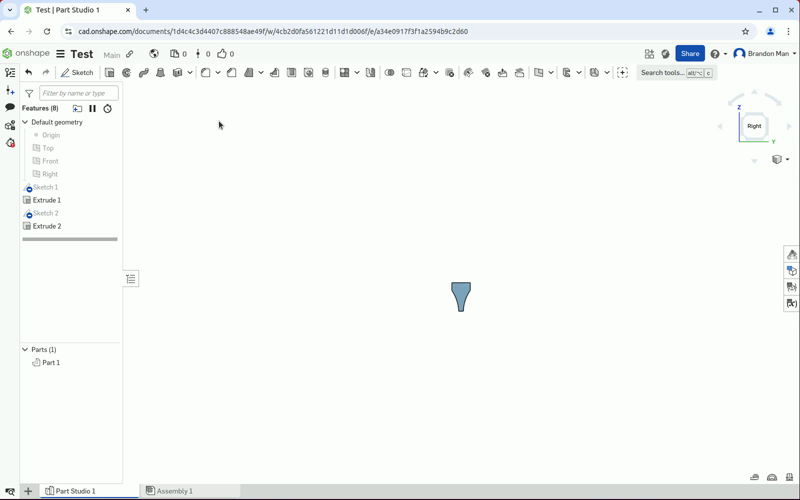
key(shift+h)
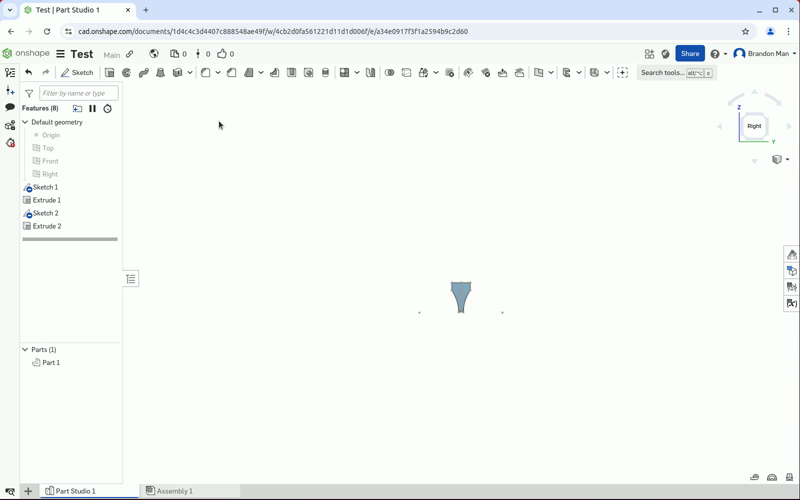
key(shift+h)
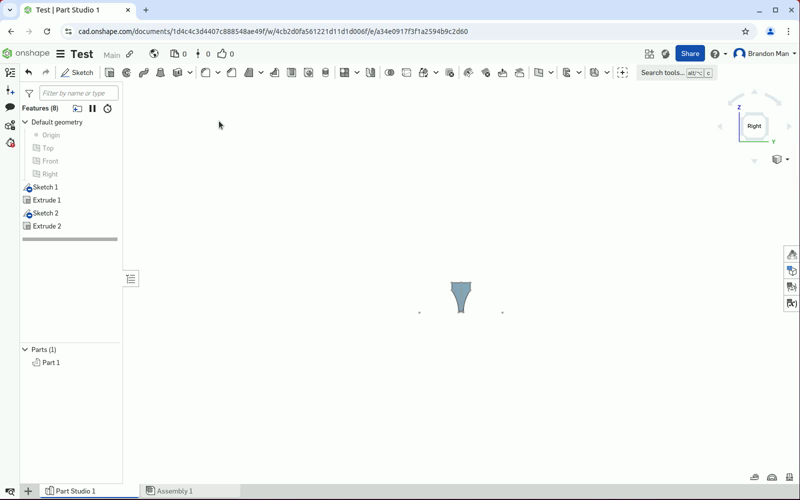
key(shift+7)
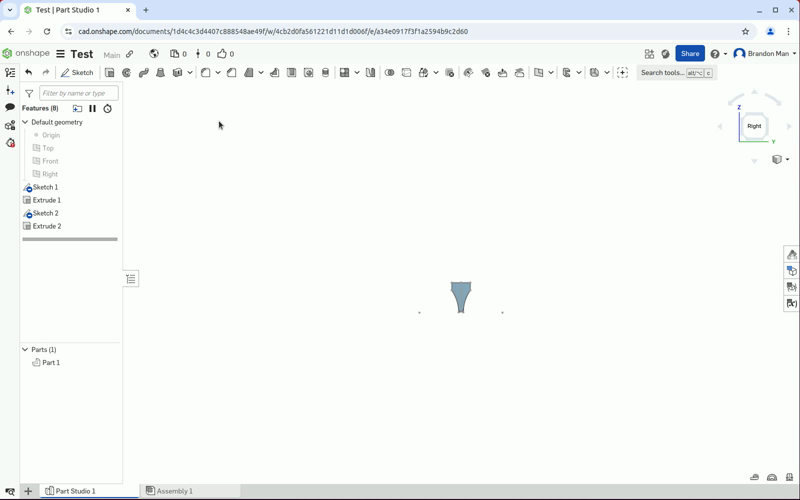
key(right, 2)
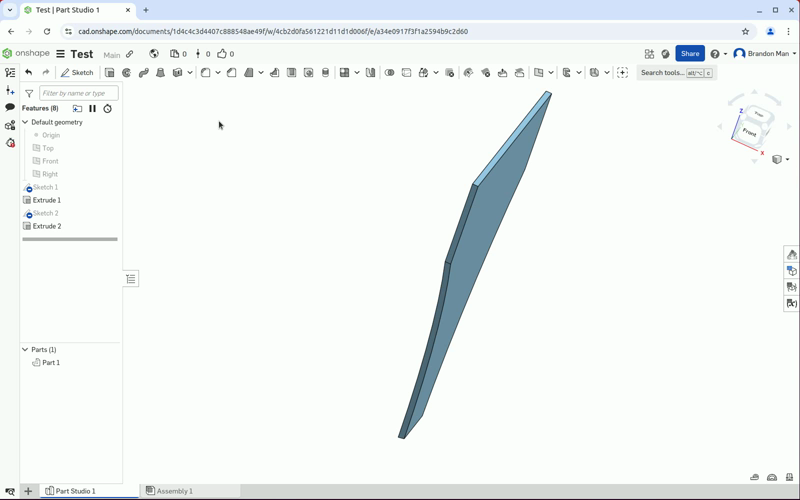
key(down, 2)
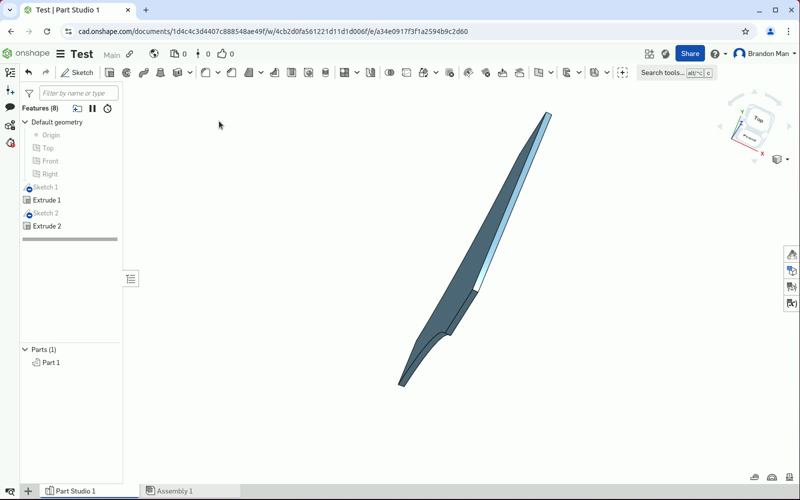
key(up, 2)
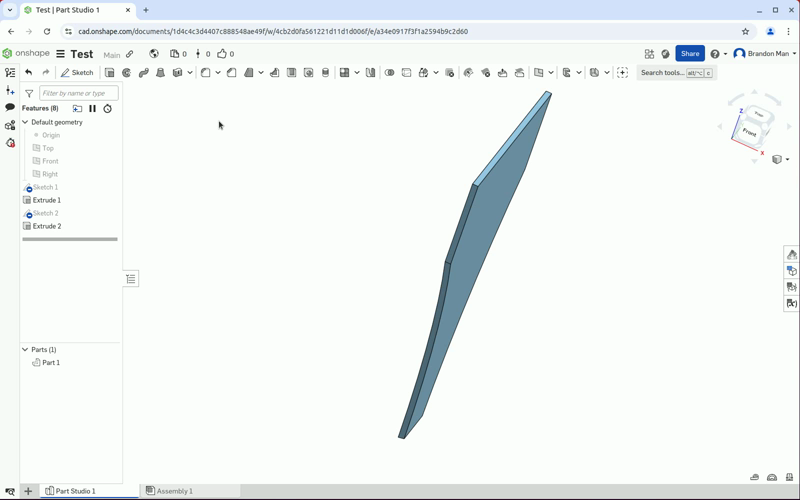
key(left, 2)
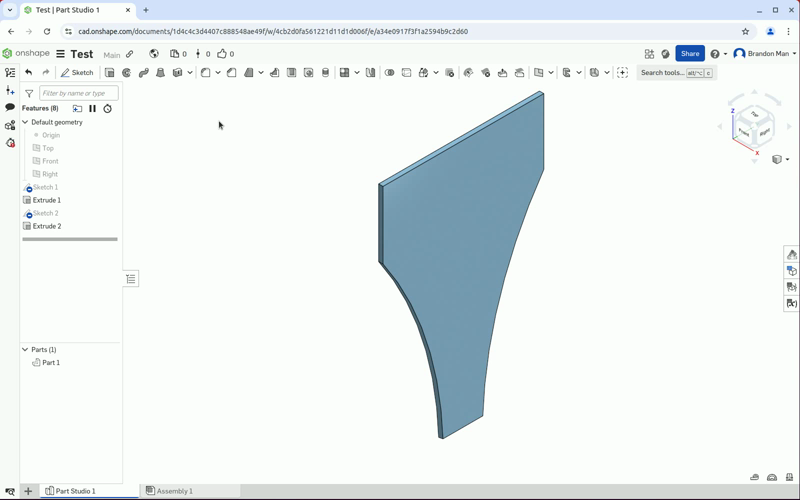
mouse_move(73, 189)
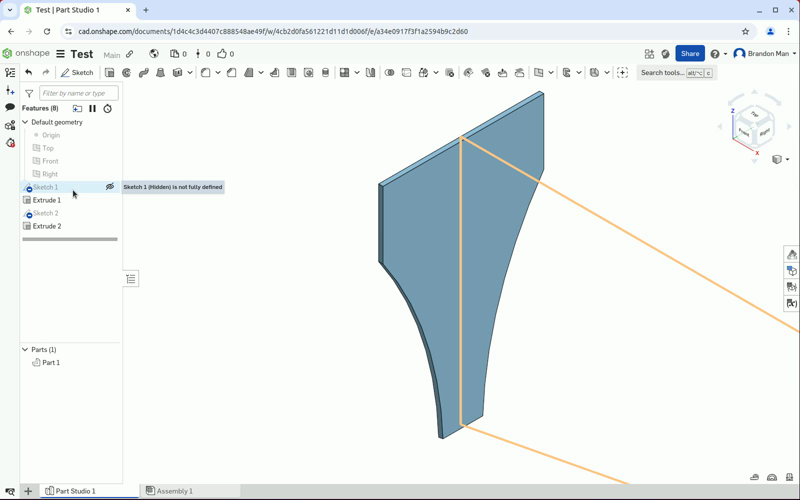
click(73, 189)